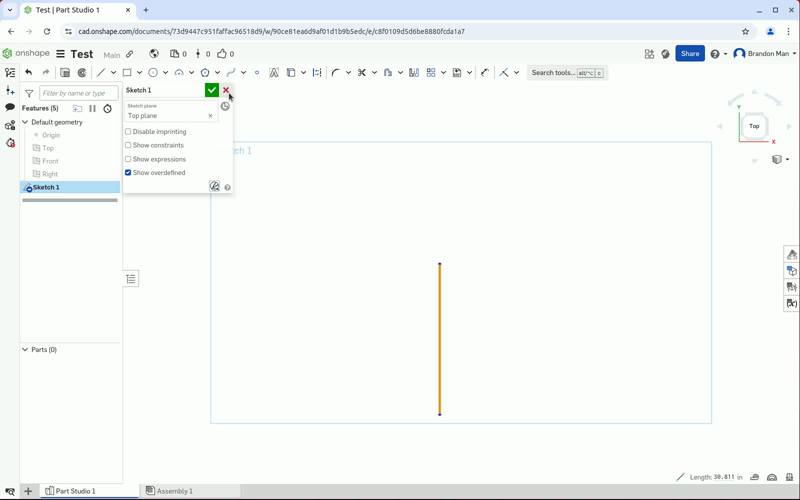
key(shift+h)
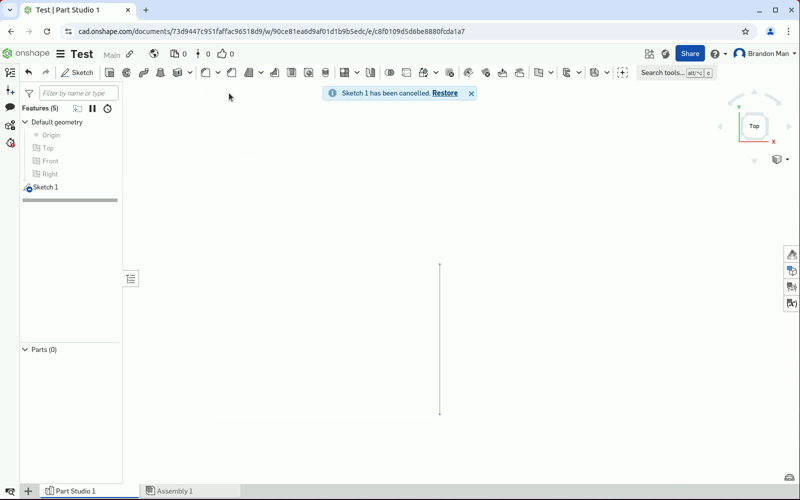
key(shift+s)
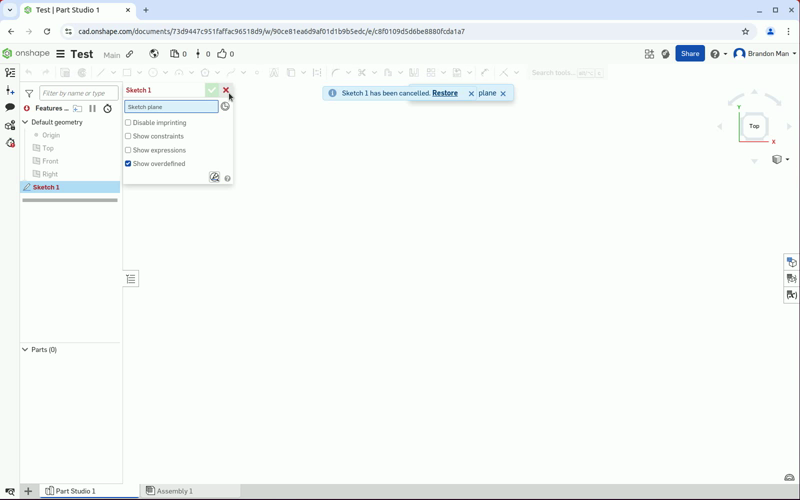
mouse_move(73, 150)
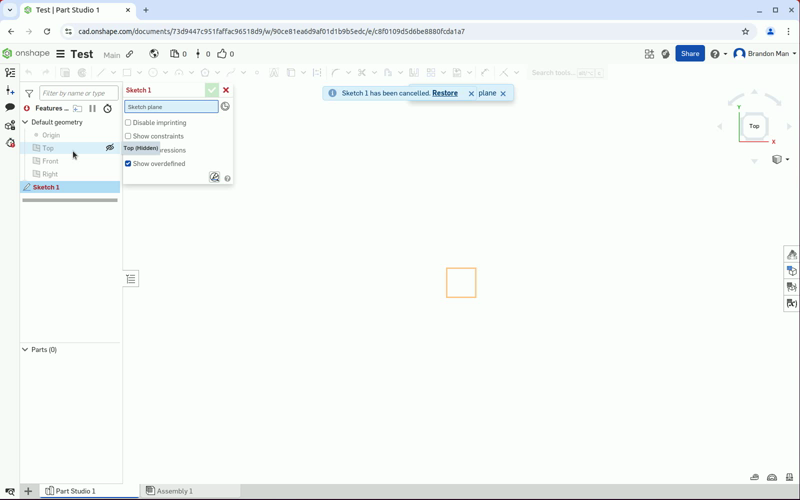
click(73, 150)
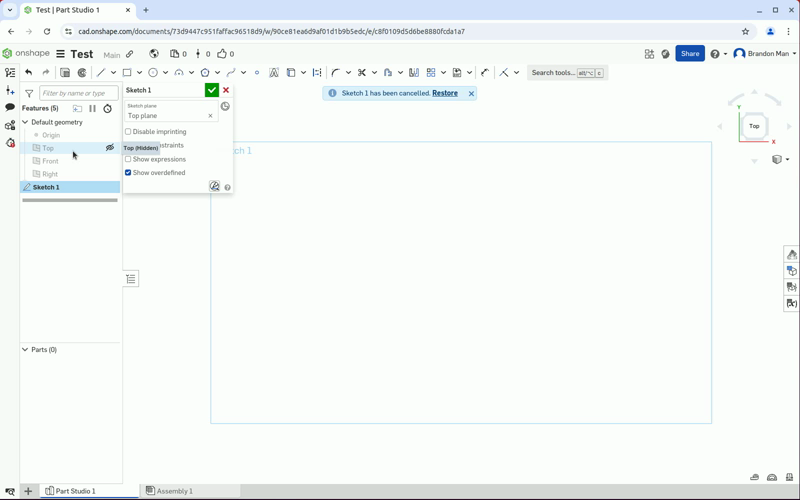
mouse_move(73, 352)
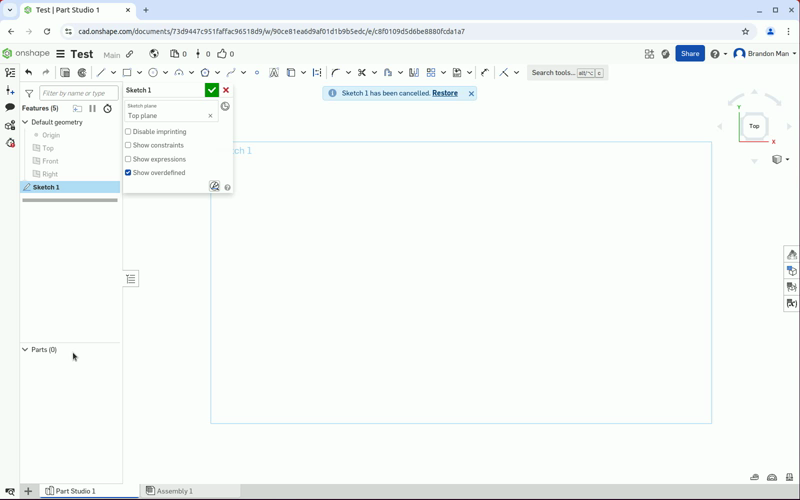
key(y)
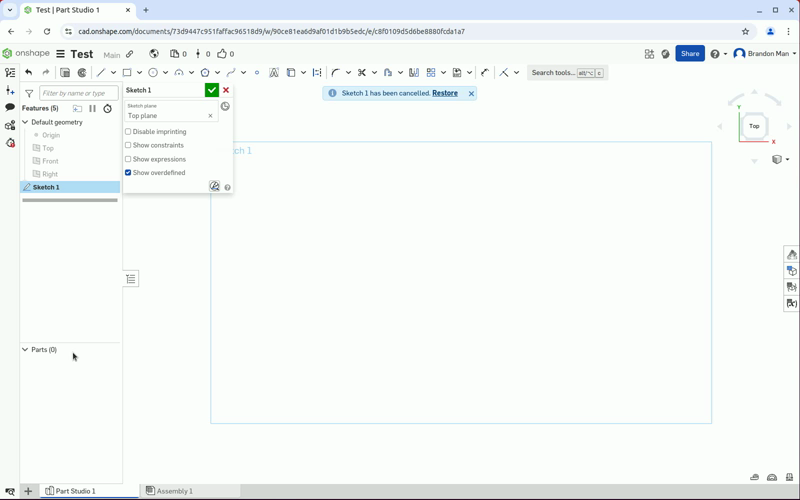
key(l)
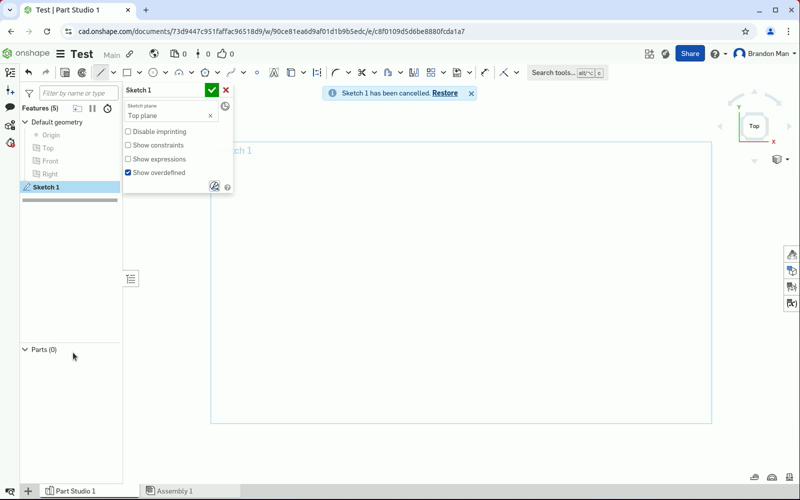
key_down(shift)
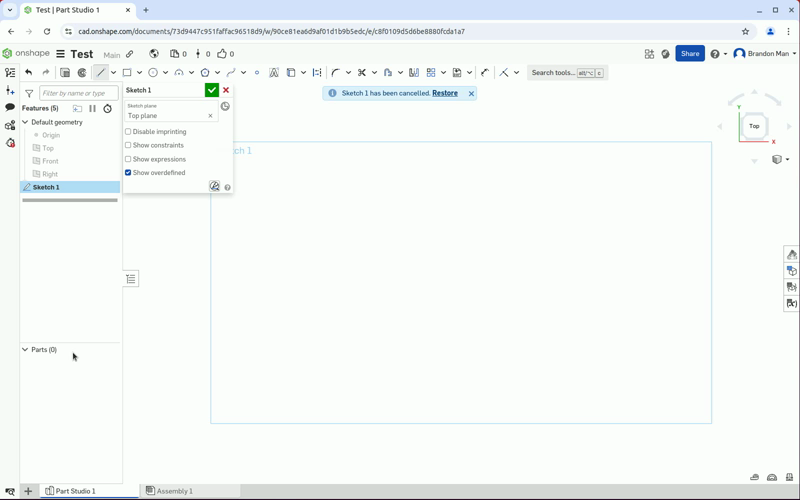
mouse_move(363, 282)
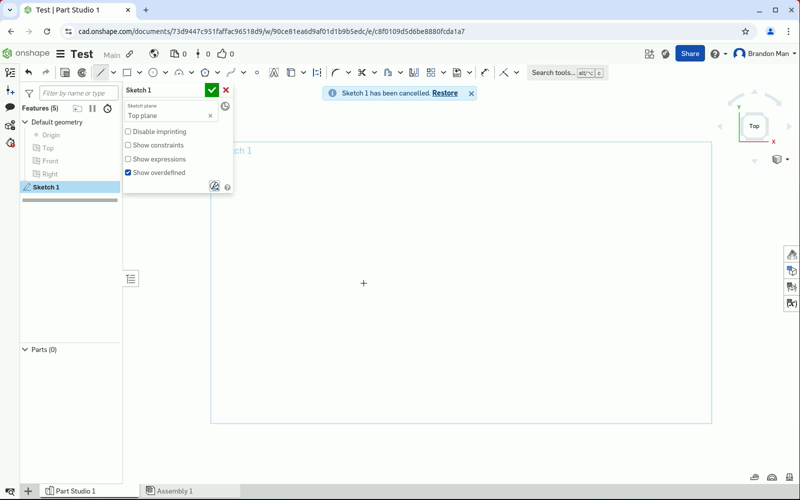
click(363, 282)
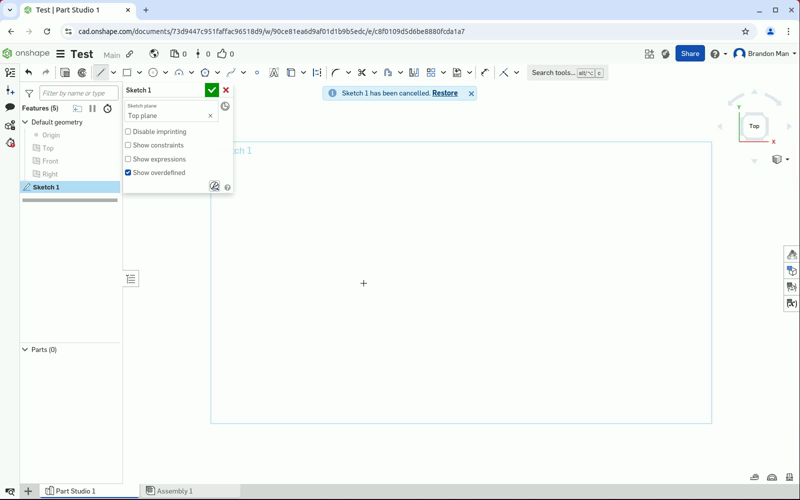
key_up(shift)
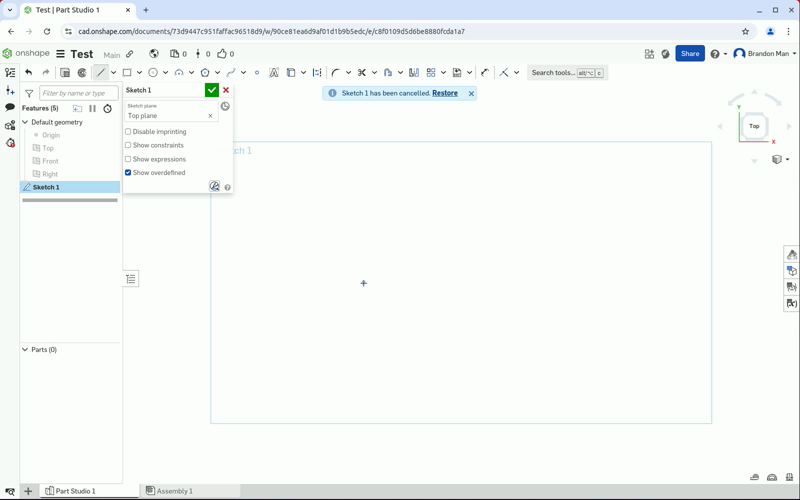
key_down(shift)
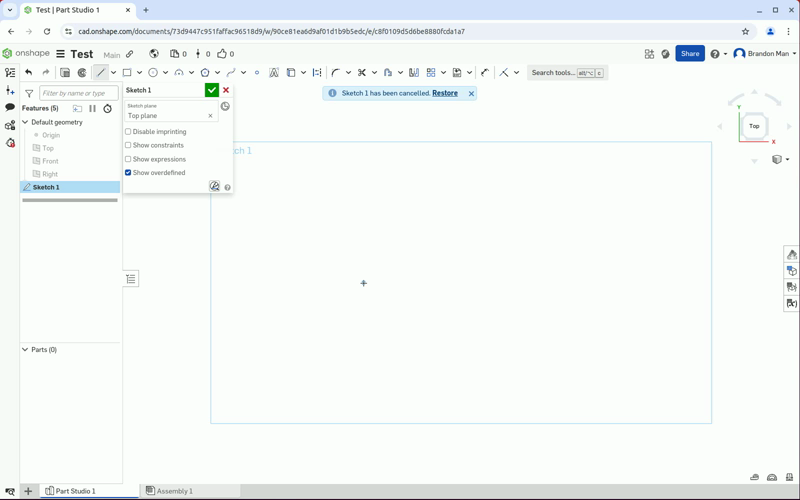
mouse_move(393, 282)
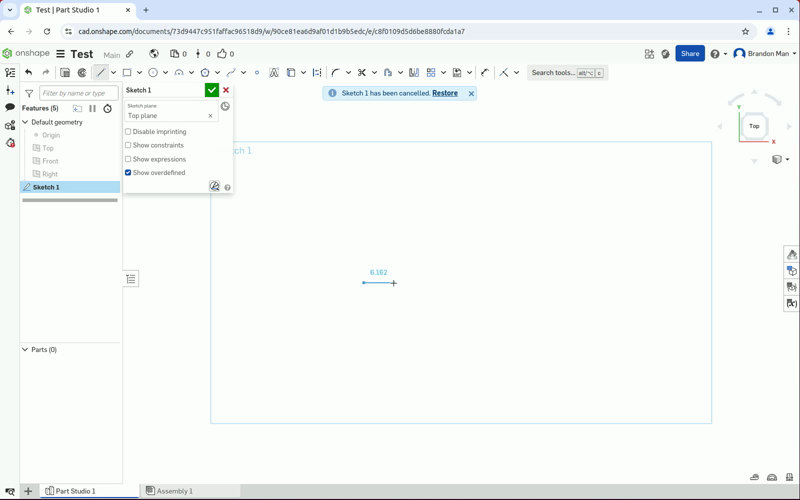
mouse_move(412, 254)
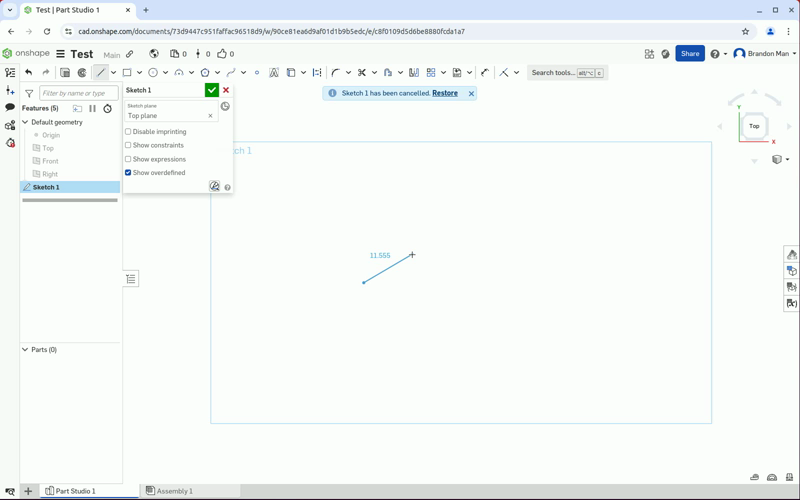
click(412, 254)
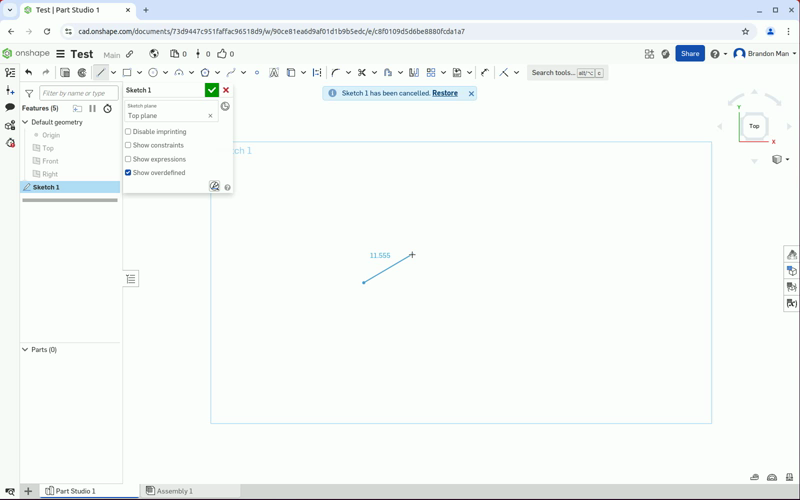
key_up(shift)
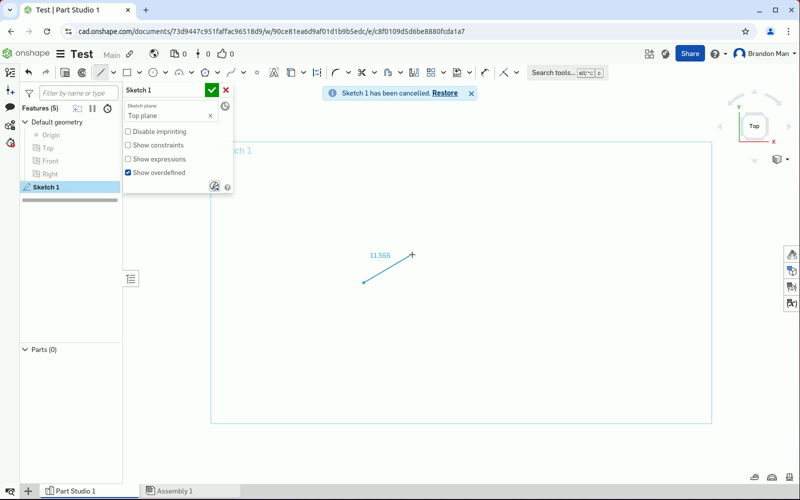
key_down(shift)
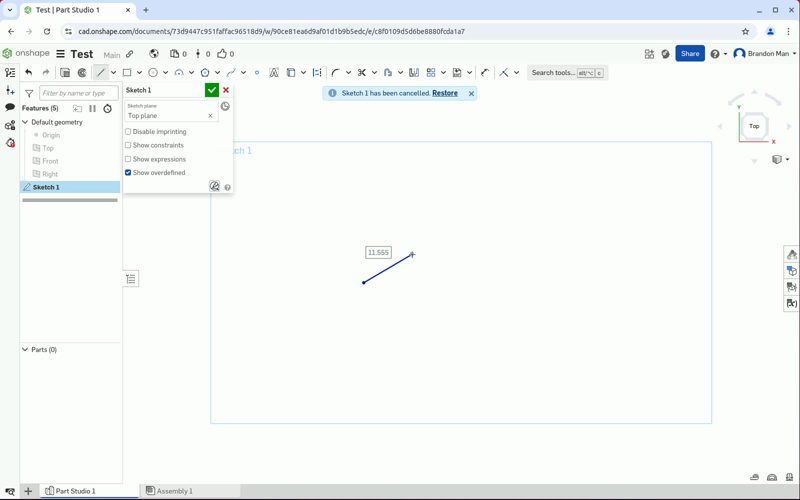
mouse_move(442, 254)
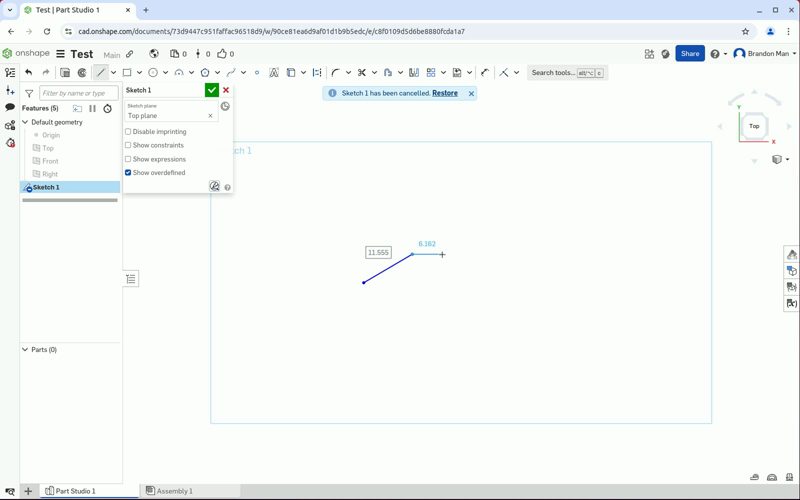
mouse_move(412, 198)
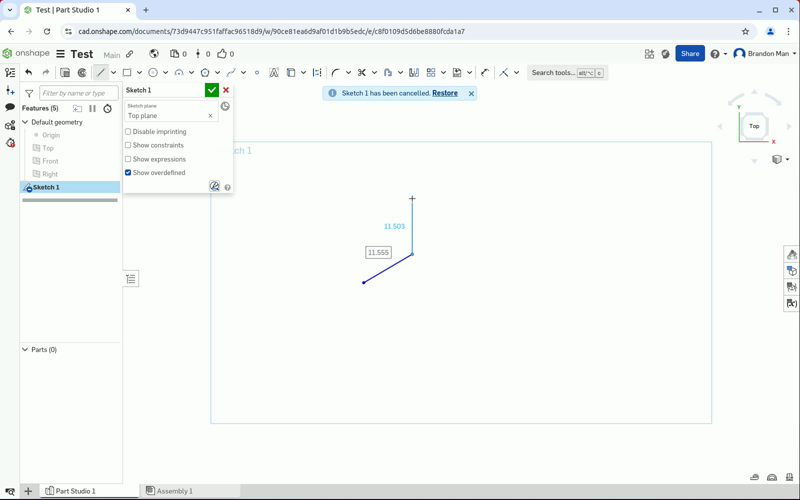
click(412, 198)
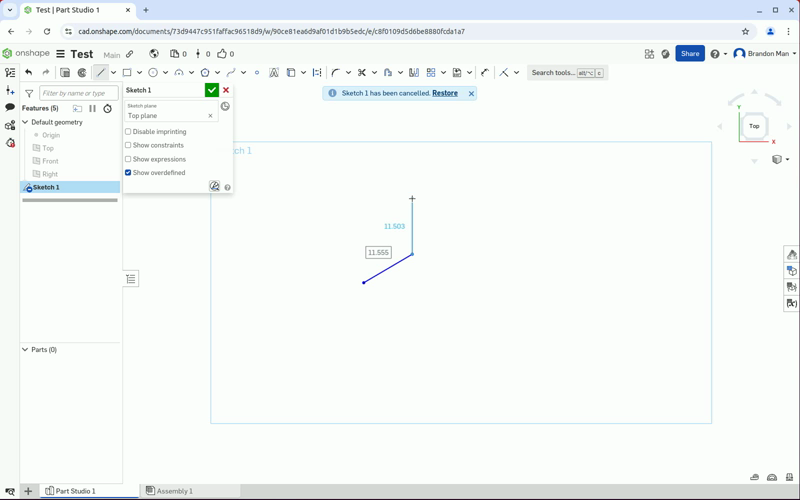
key_up(shift)
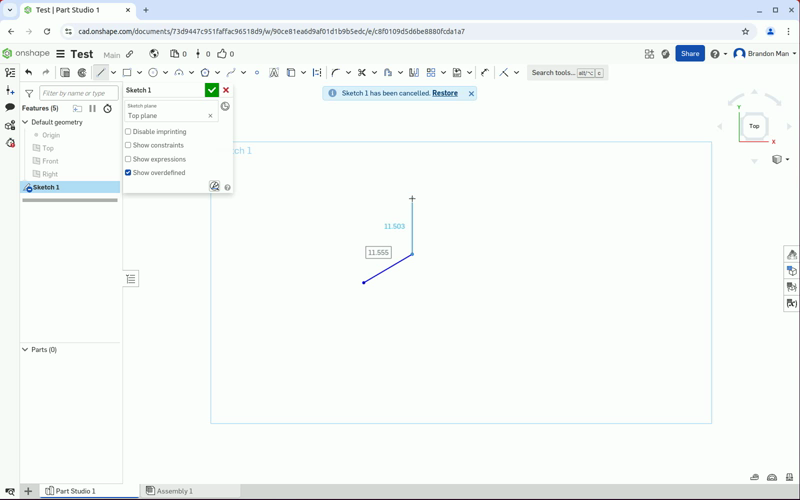
key_down(shift)
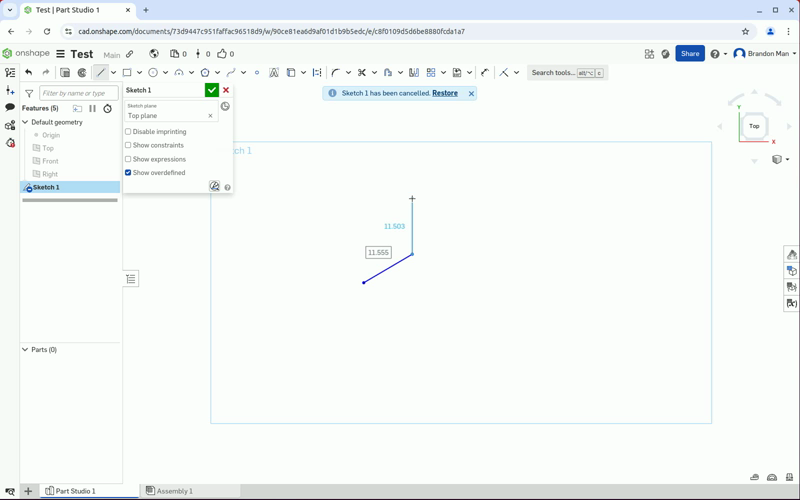
mouse_move(442, 198)
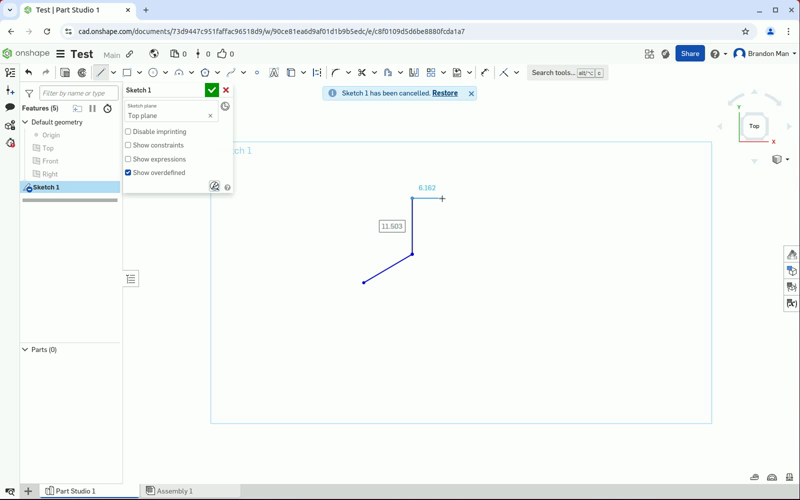
mouse_move(363, 226)
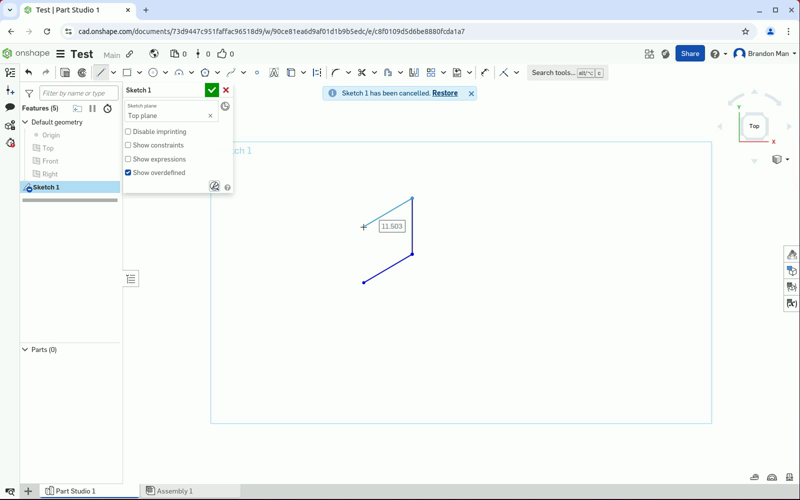
click(363, 226)
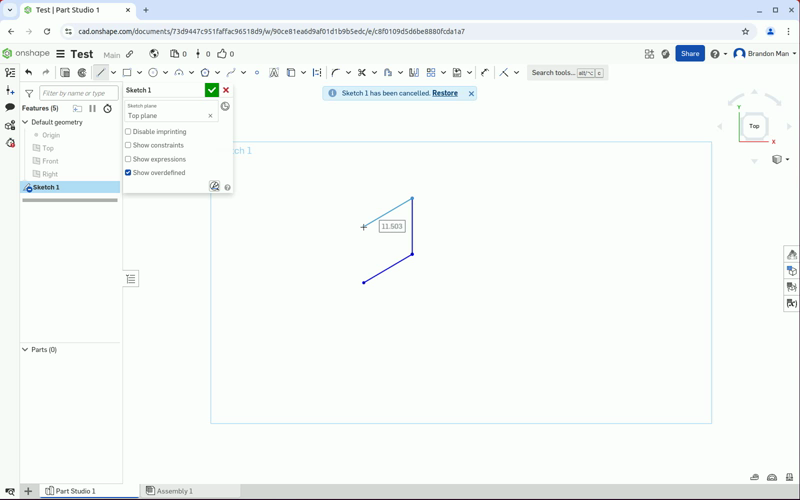
key_up(shift)
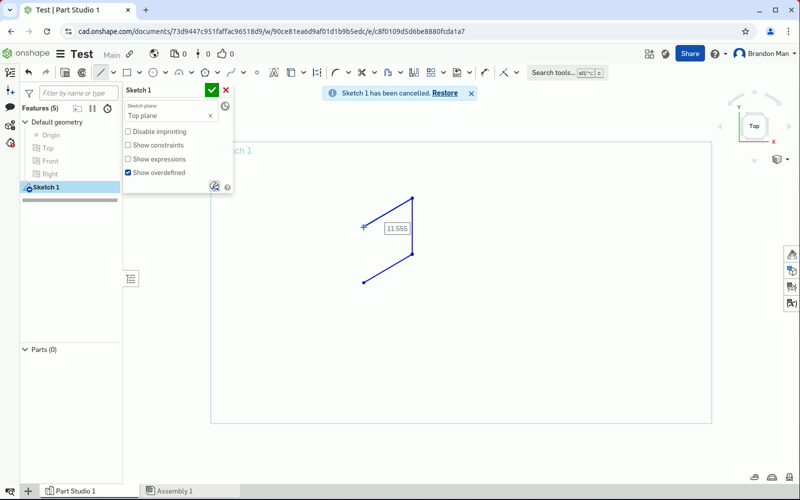
mouse_move(393, 226)
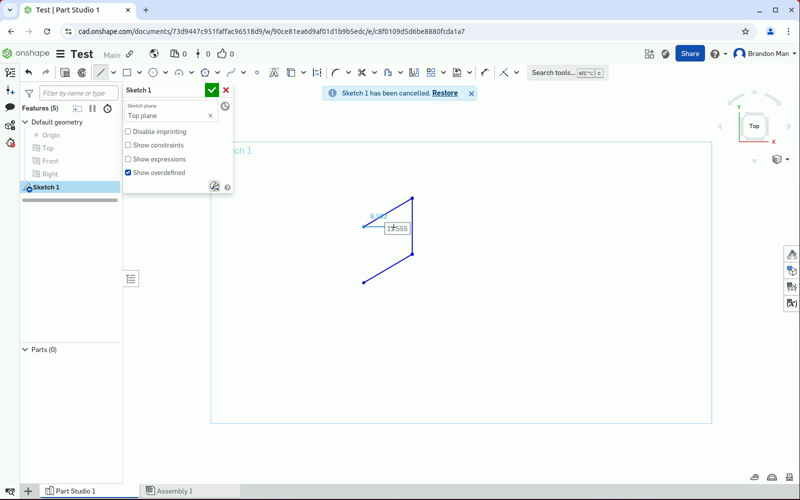
key_down(shift)
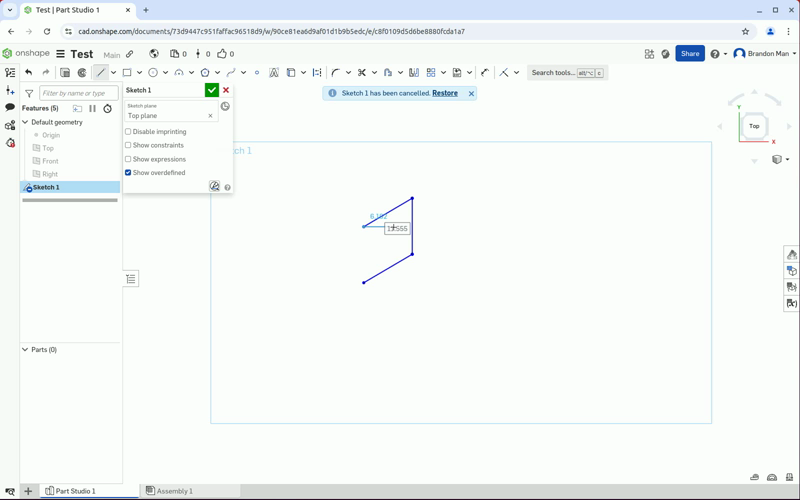
mouse_move(363, 282)
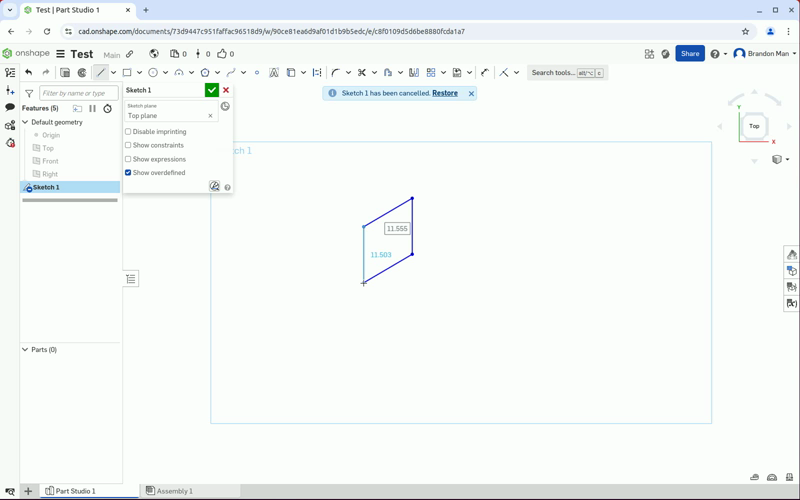
key_up(shift)
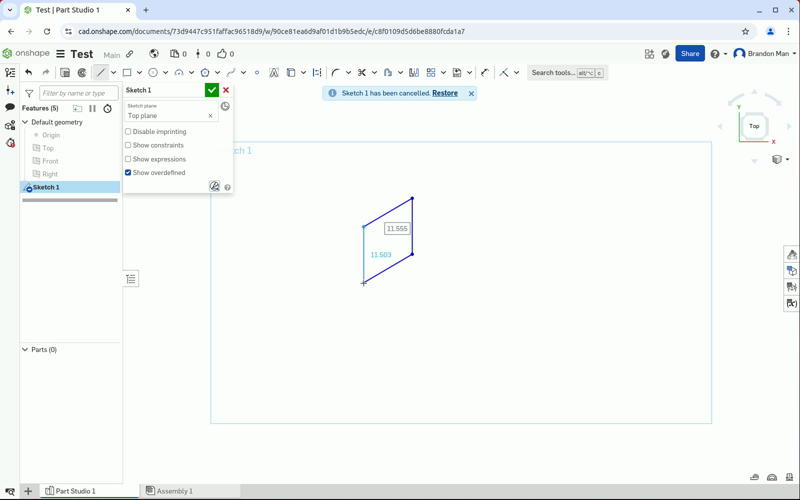
click(363, 282)
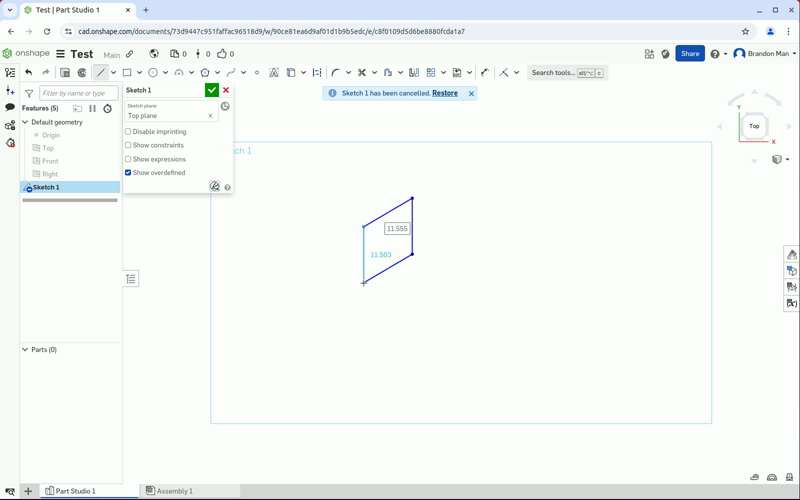
key(esc)
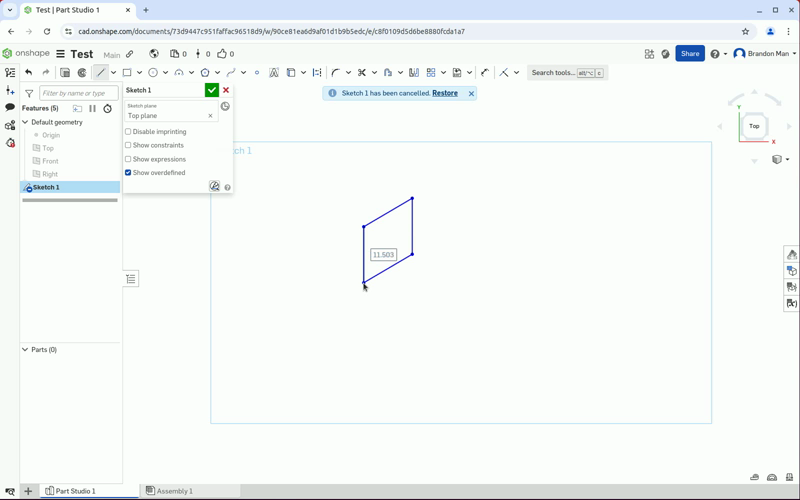
mouse_move(407, 236)
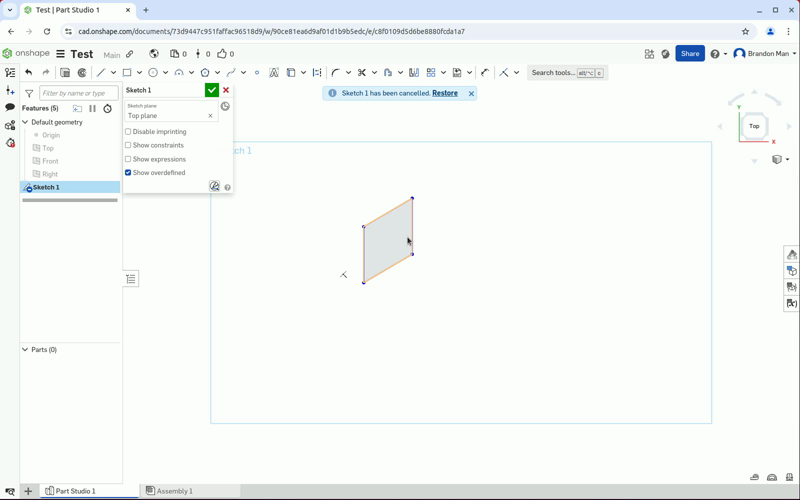
click(407, 236)
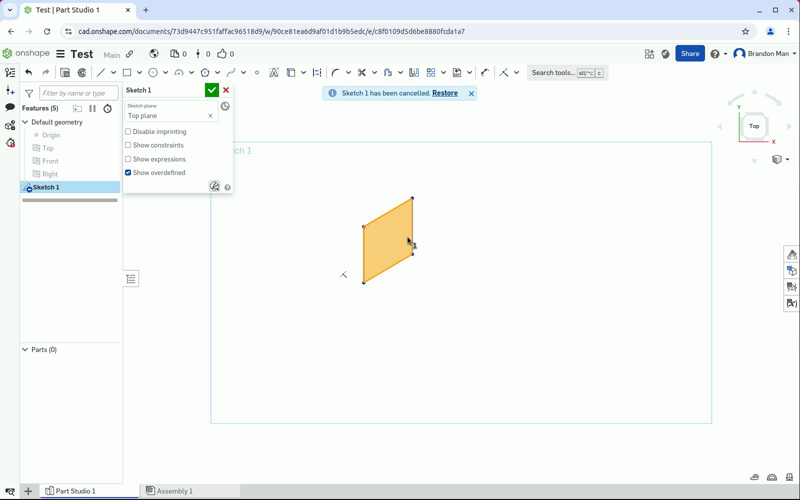
mouse_move(73, 352)
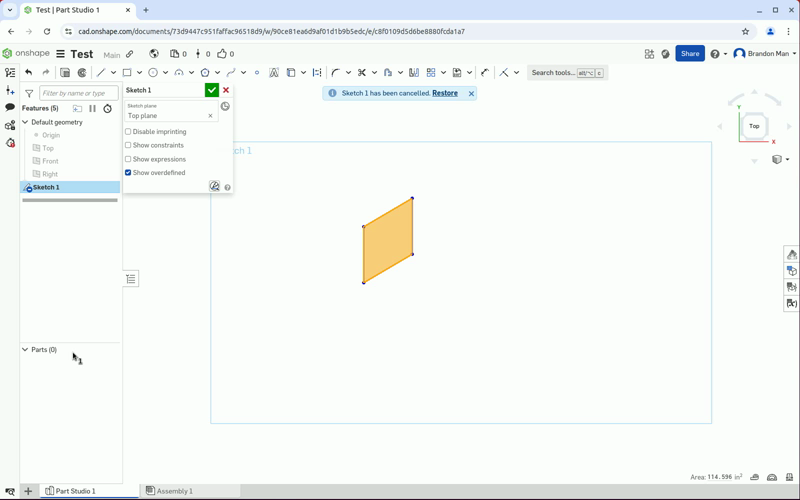
key(shift+y)
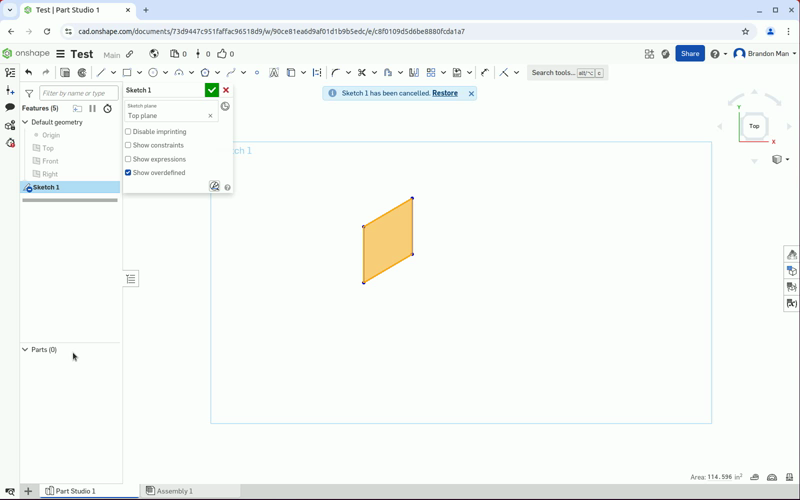
key(shift+e)
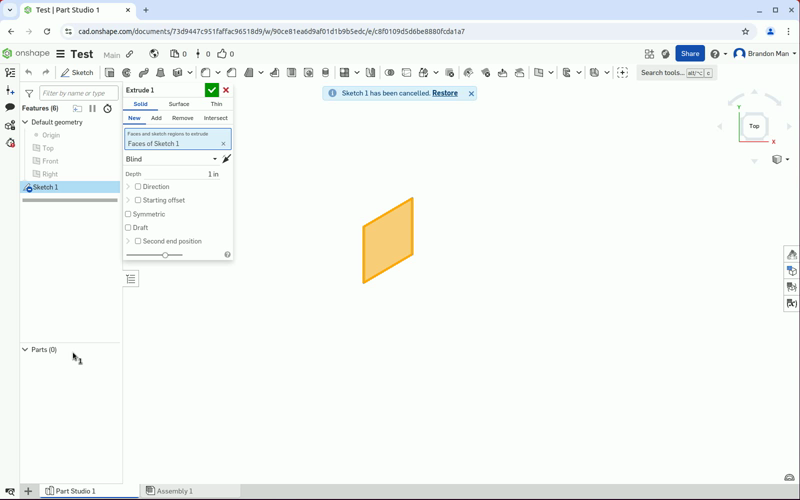
mouse_move(143, 106)
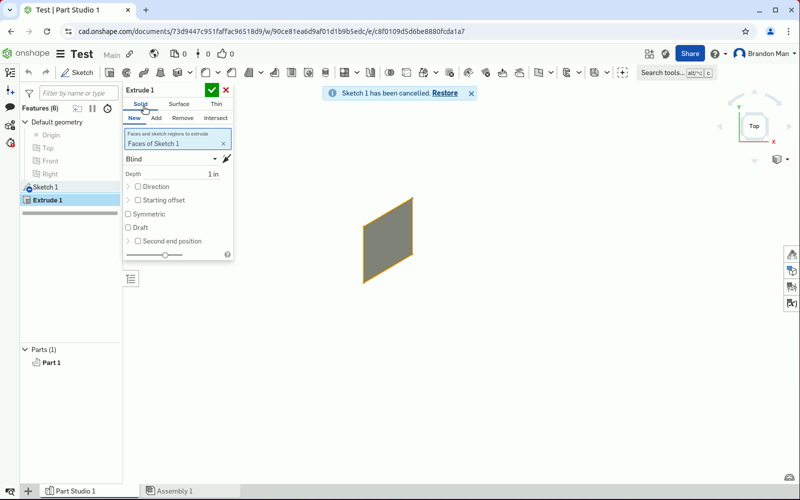
click(143, 106)
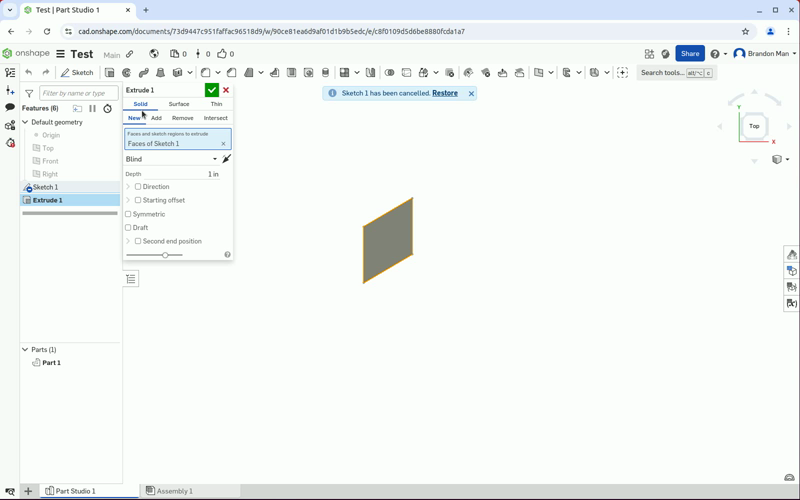
mouse_move(137, 120)
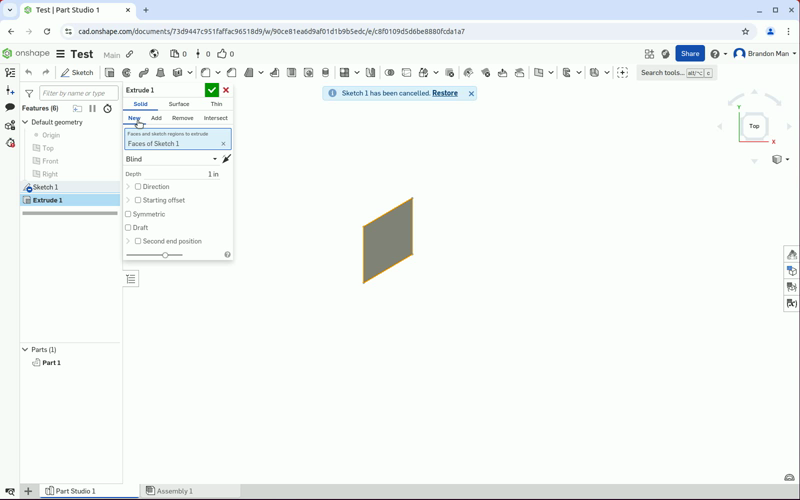
click(137, 120)
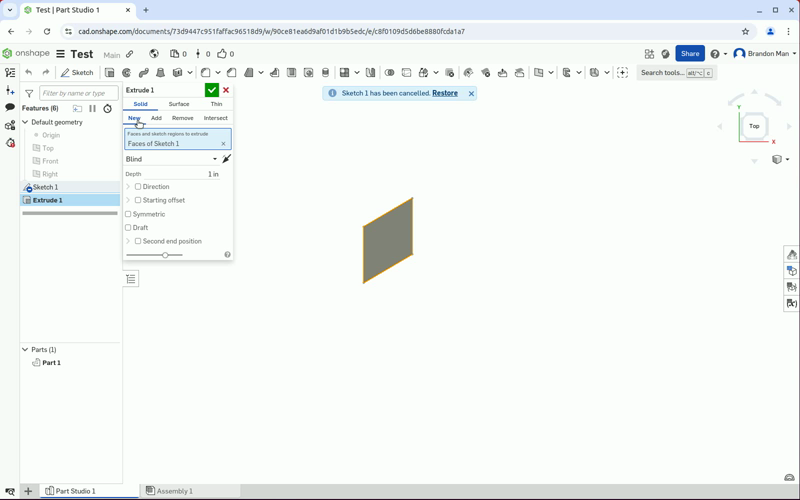
key(tab, 4)
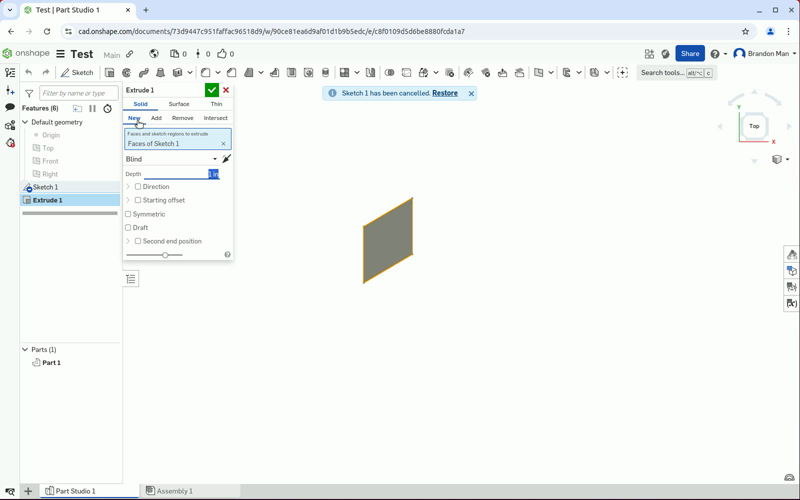
text(0.481)
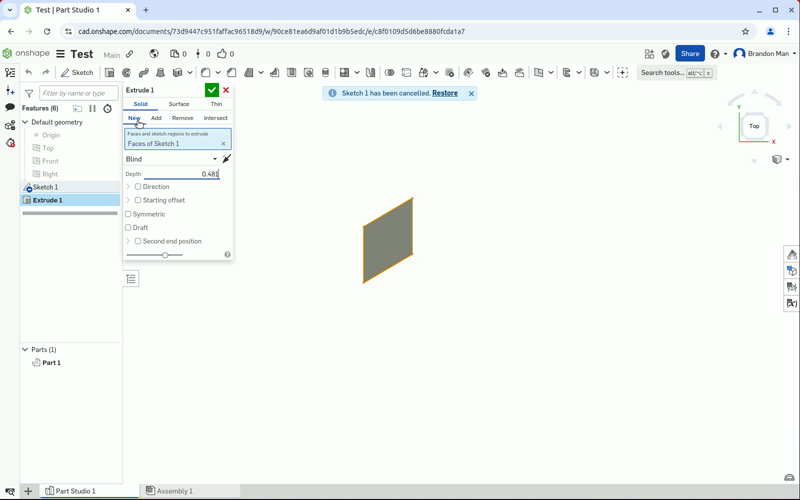
key(enter)
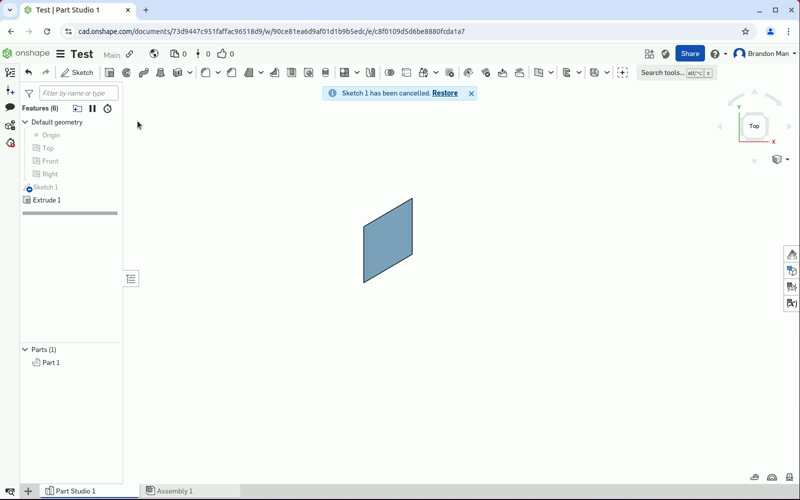
key(shift+h)
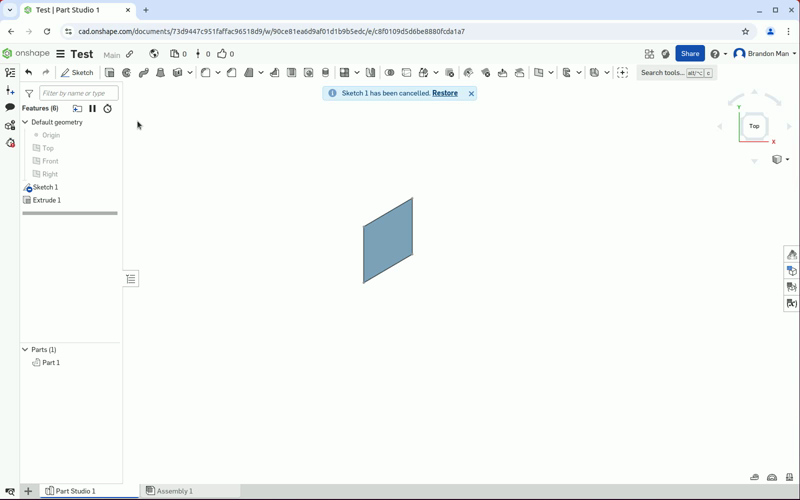
key(shift+h)
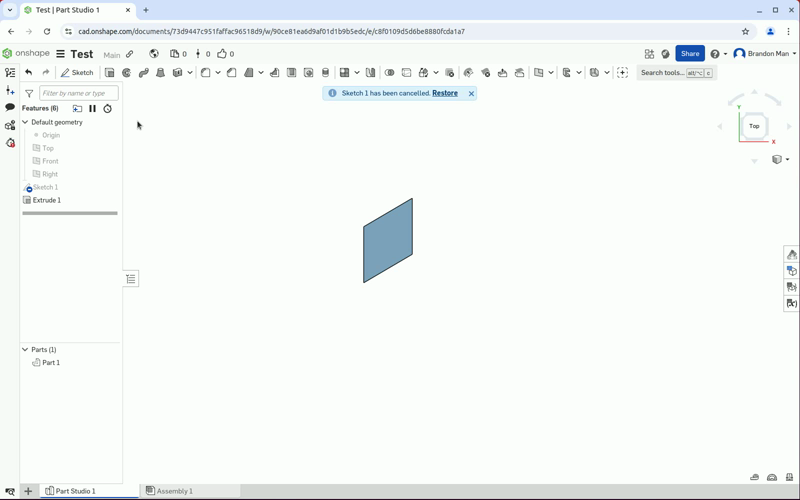
mouse_move(73, 189)
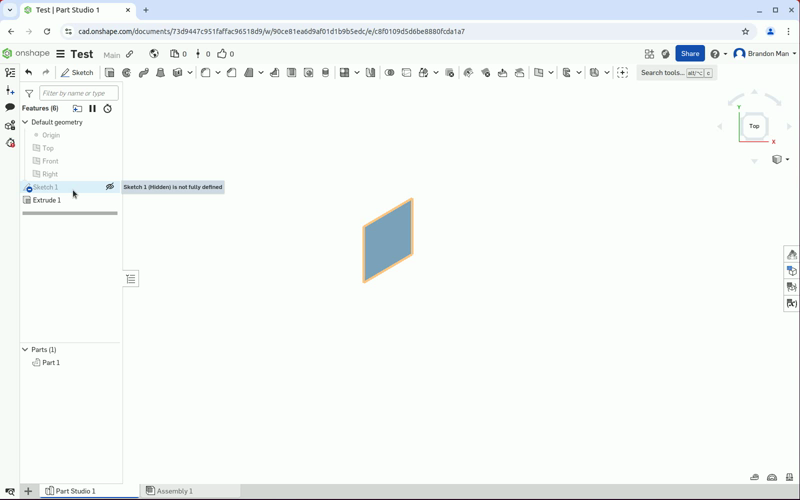
click(73, 189)
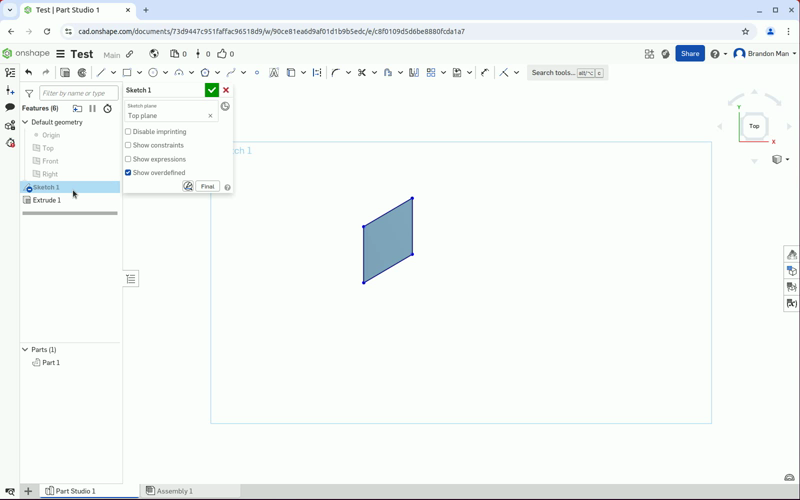
mouse_move(229, 92)
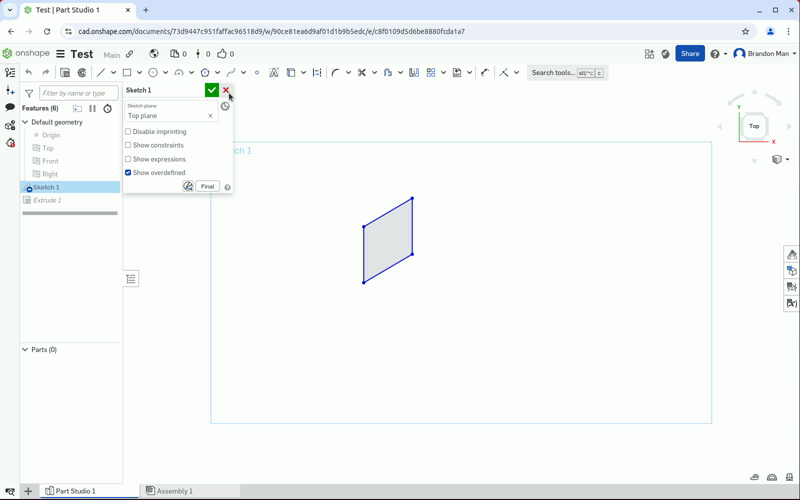
click(229, 92)
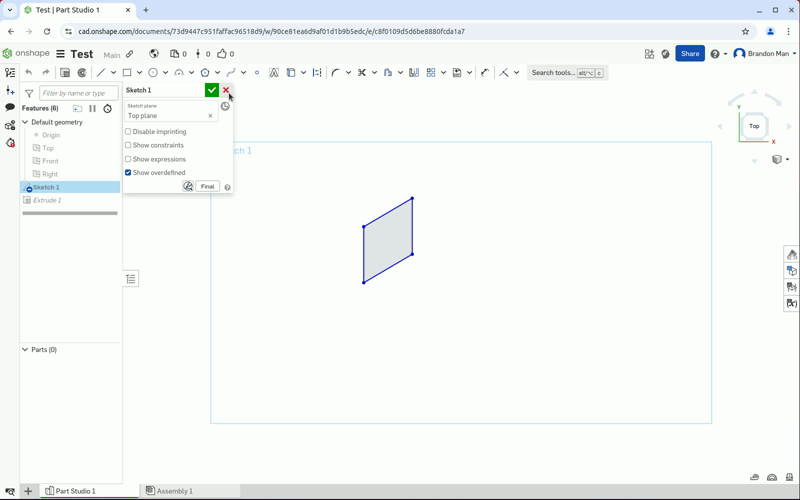
key(shift+s)
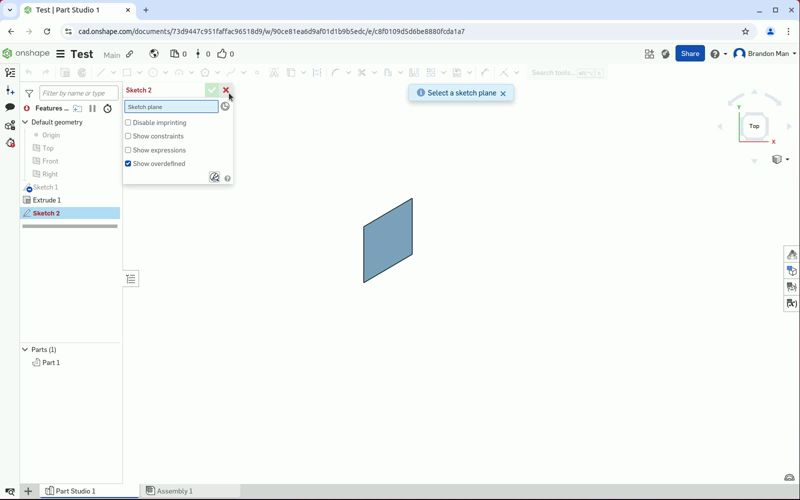
mouse_move(73, 150)
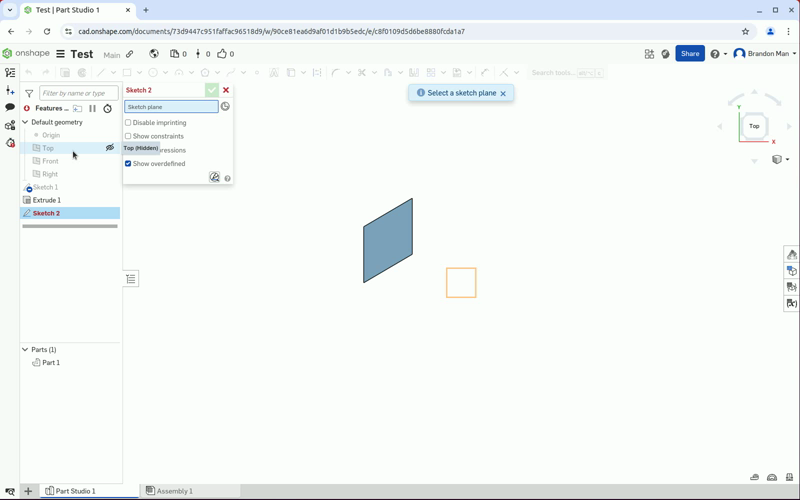
click(73, 150)
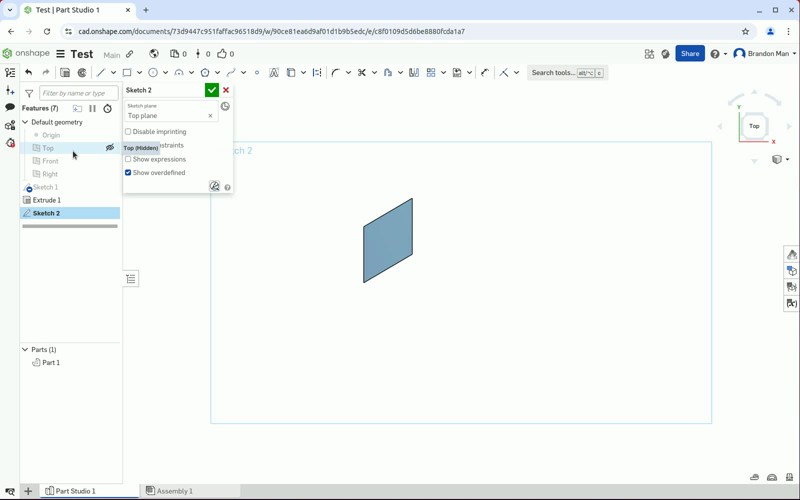
mouse_move(73, 352)
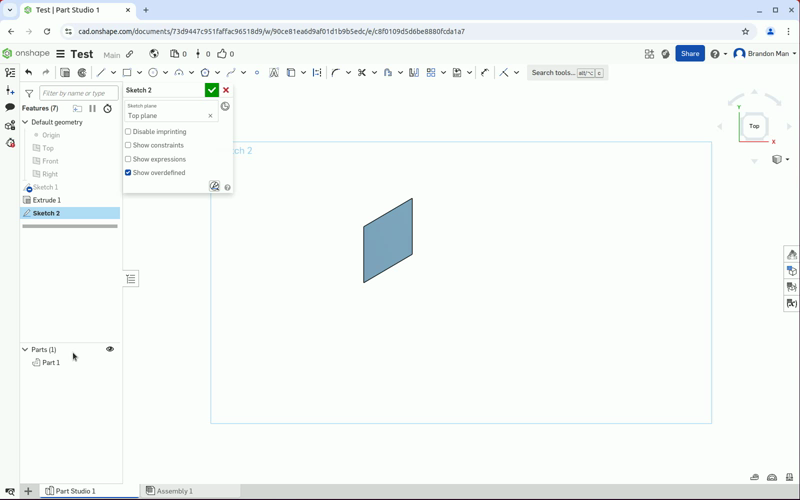
key(y)
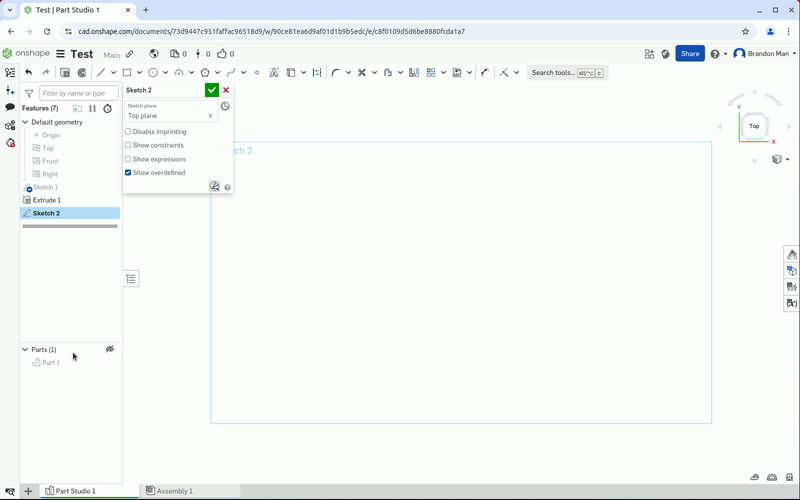
key(l)
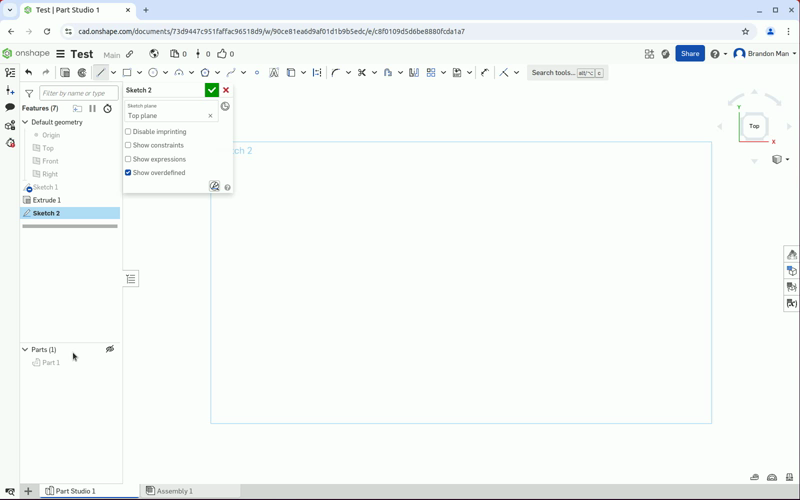
key_down(shift)
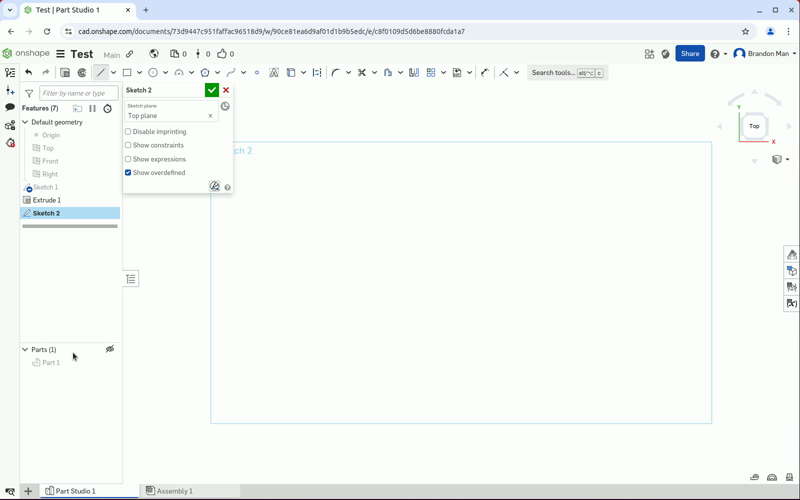
mouse_move(411, 254)
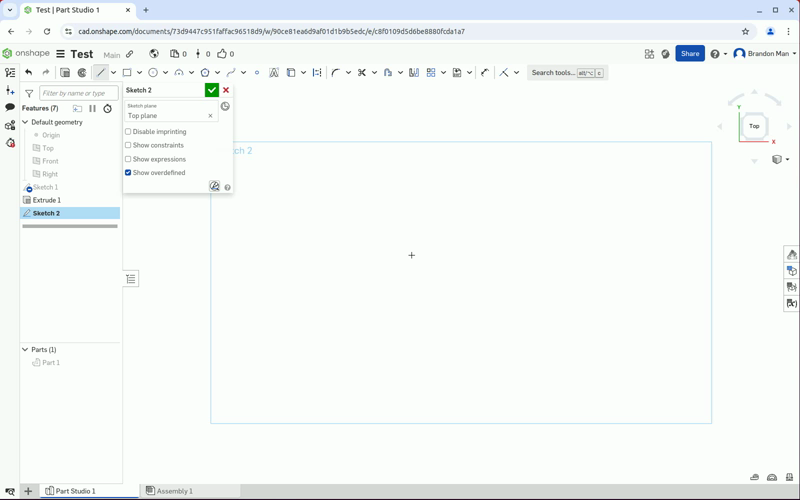
click(411, 254)
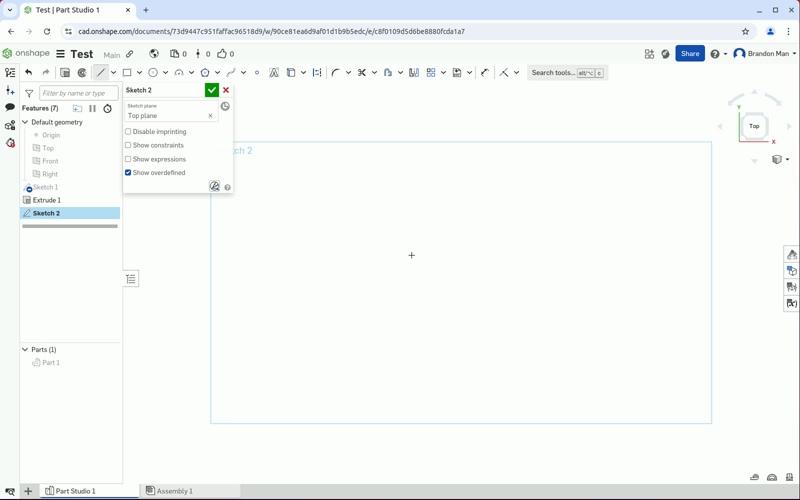
key_up(shift)
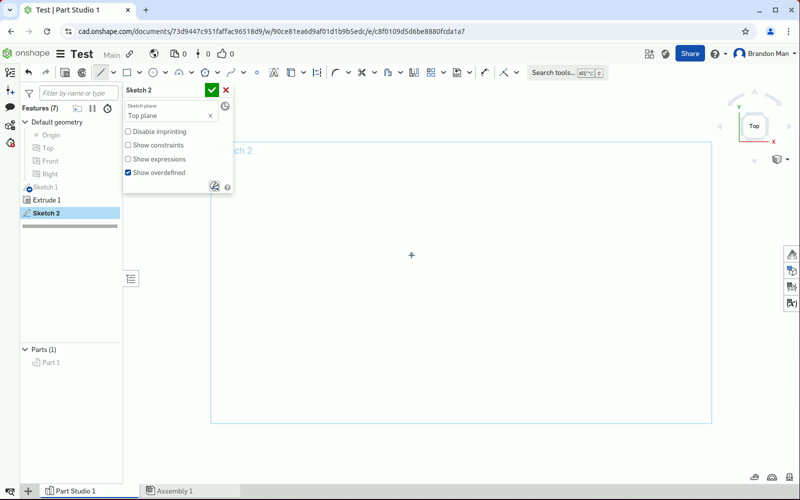
key_down(shift)
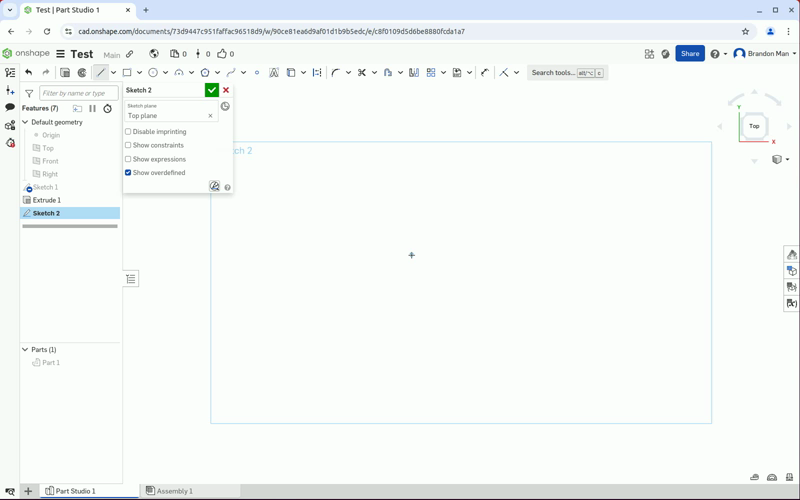
mouse_move(441, 254)
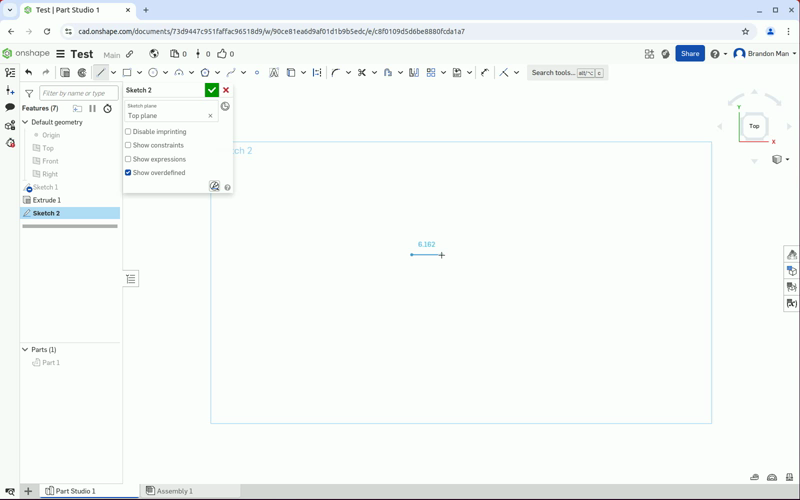
mouse_move(460, 226)
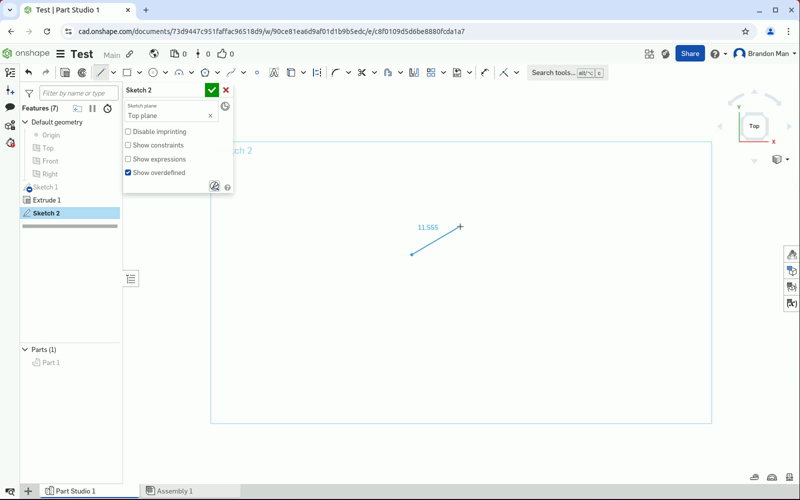
click(460, 226)
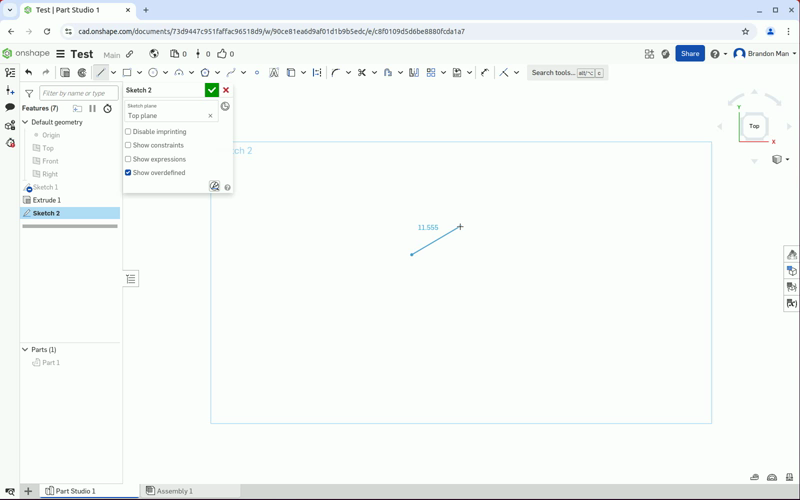
key_up(shift)
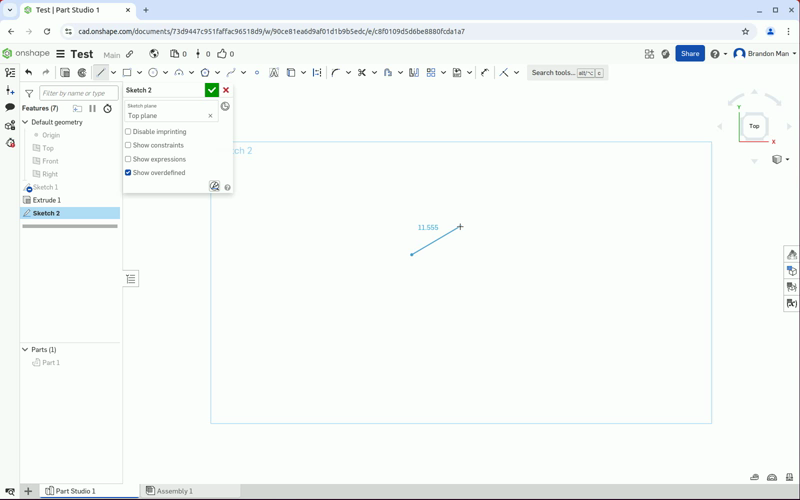
key_down(shift)
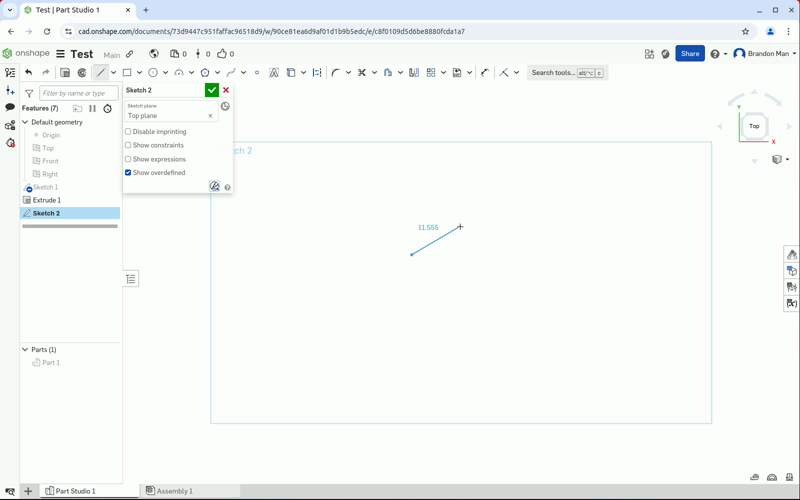
mouse_move(490, 226)
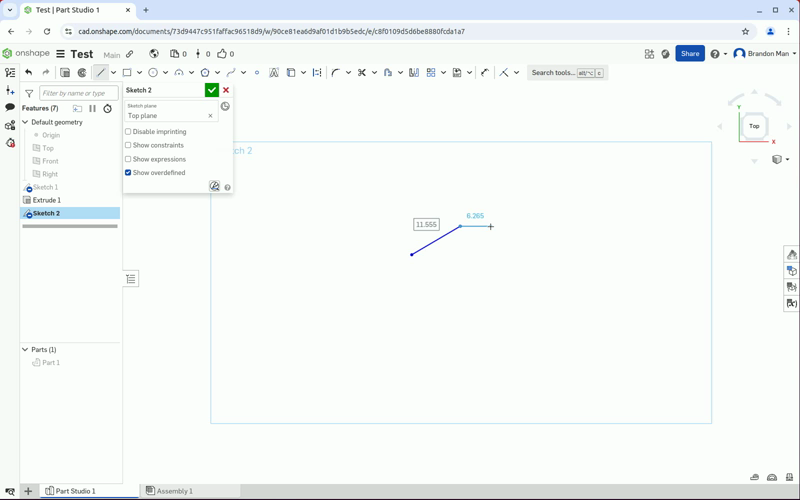
mouse_move(460, 170)
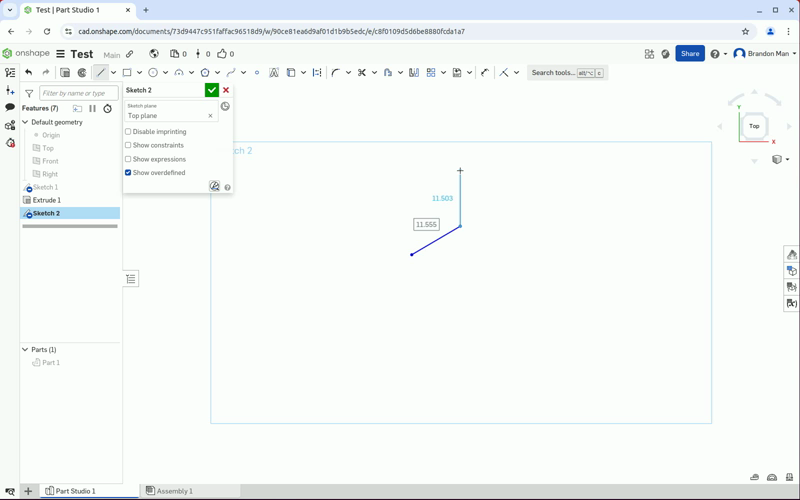
click(460, 170)
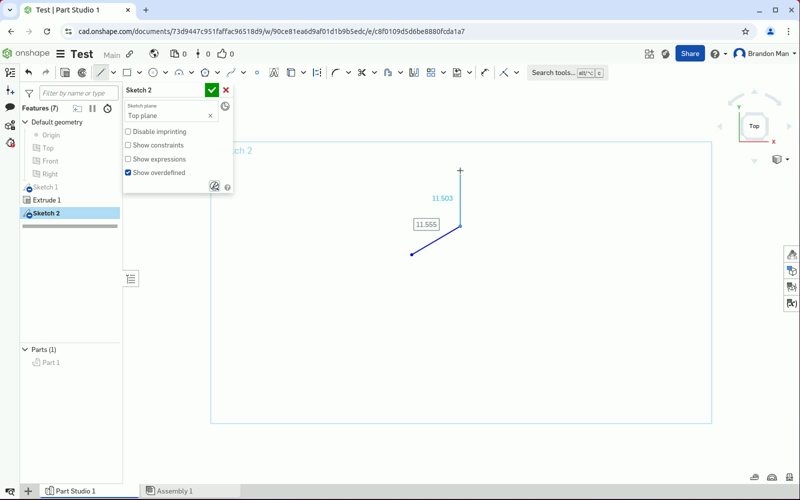
key_up(shift)
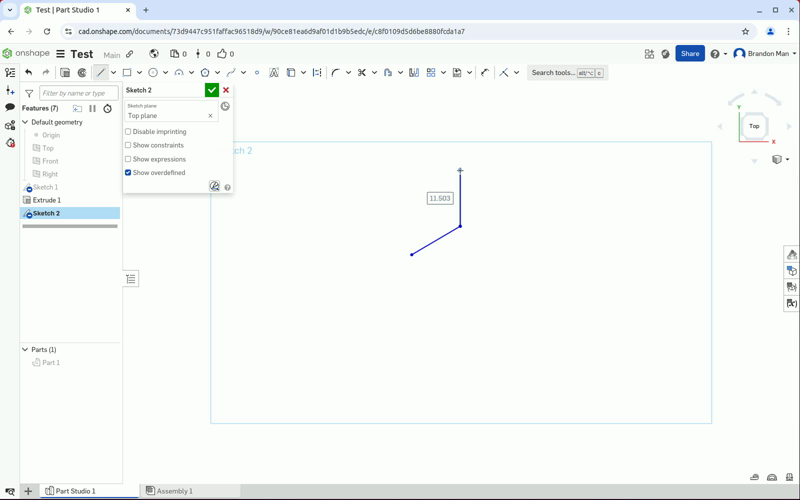
key_down(shift)
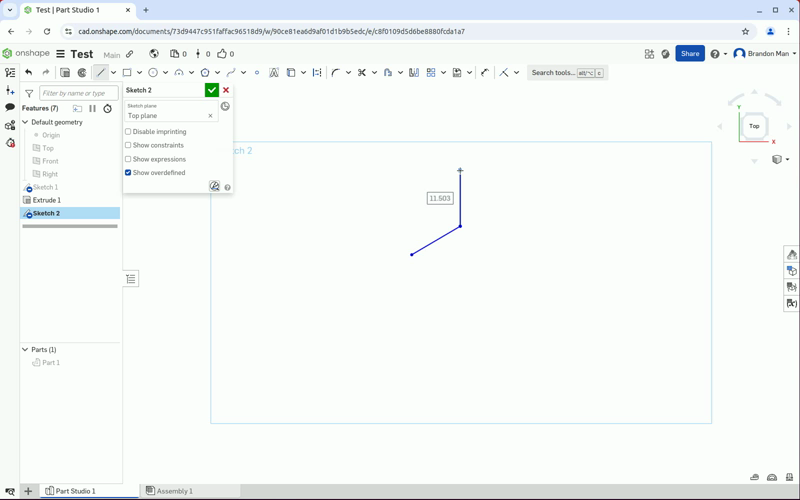
mouse_move(490, 170)
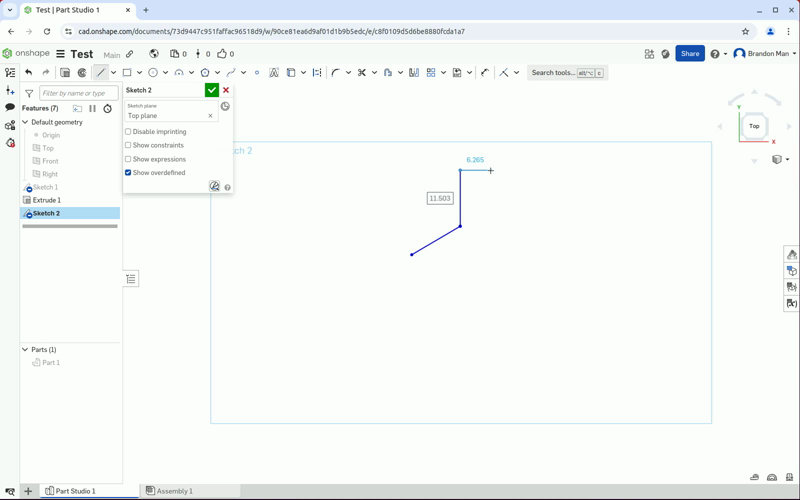
mouse_move(411, 198)
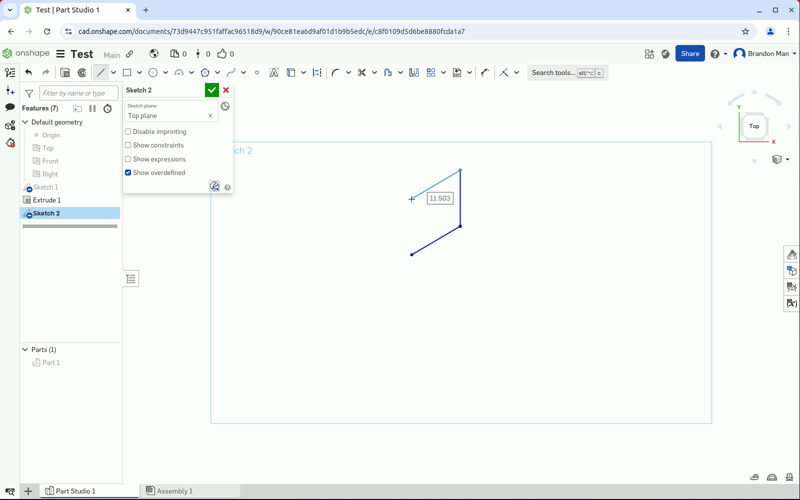
click(411, 198)
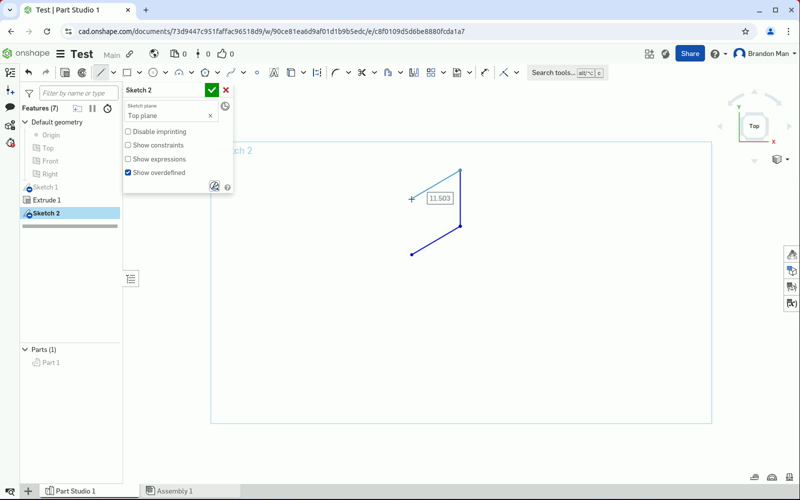
key_up(shift)
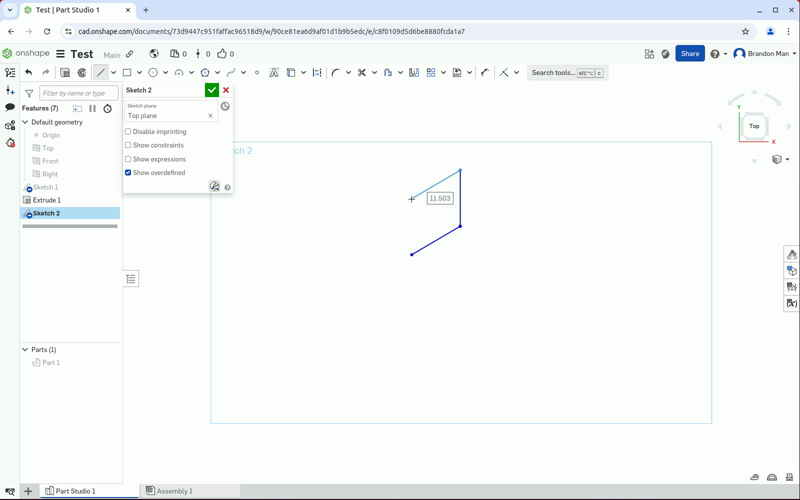
mouse_move(441, 198)
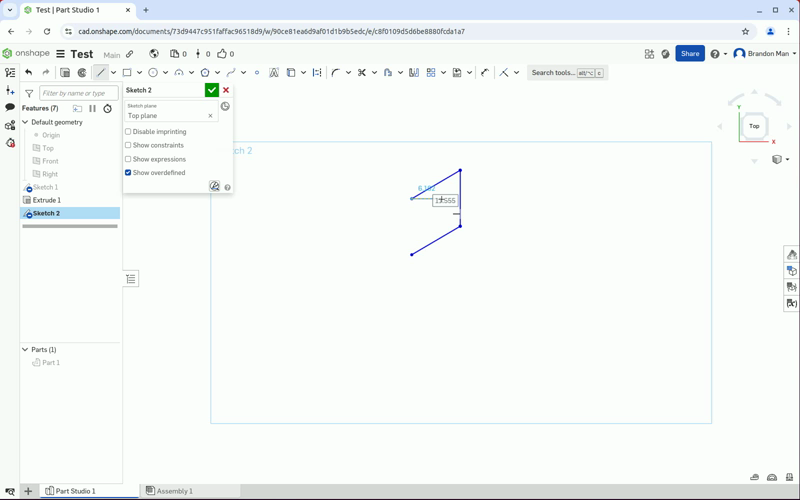
key_down(shift)
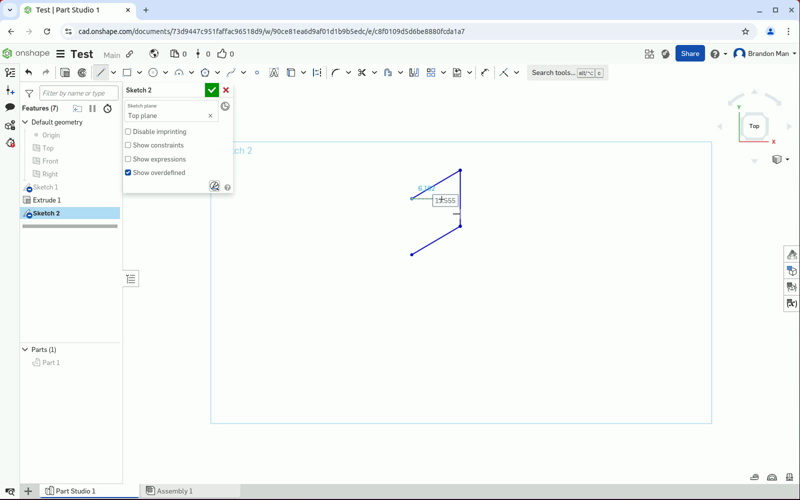
mouse_move(411, 254)
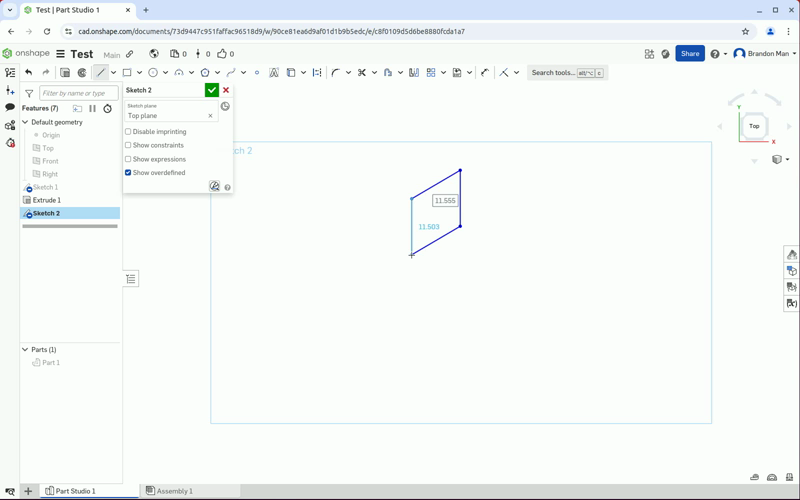
key_up(shift)
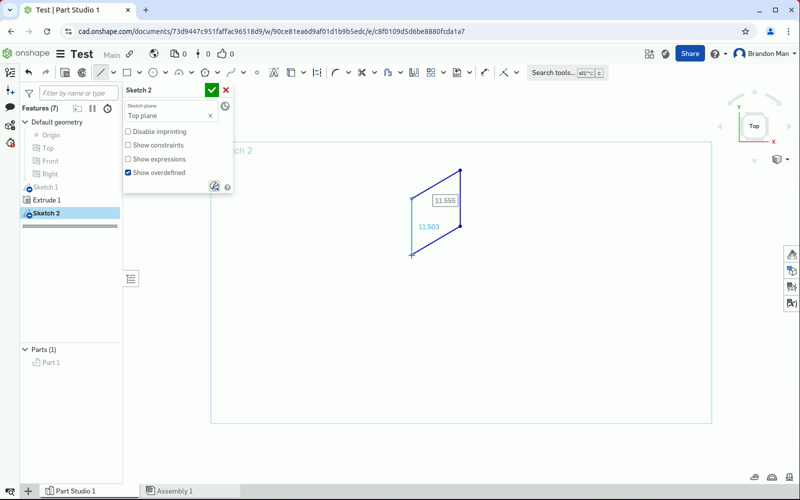
click(411, 254)
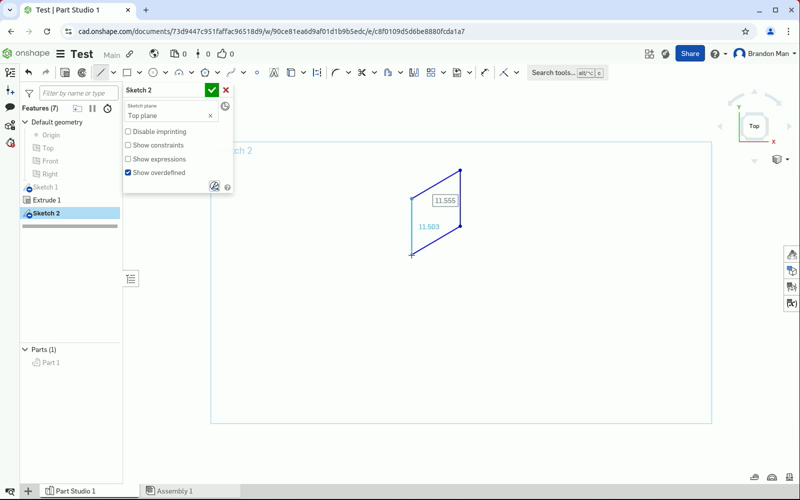
key(esc)
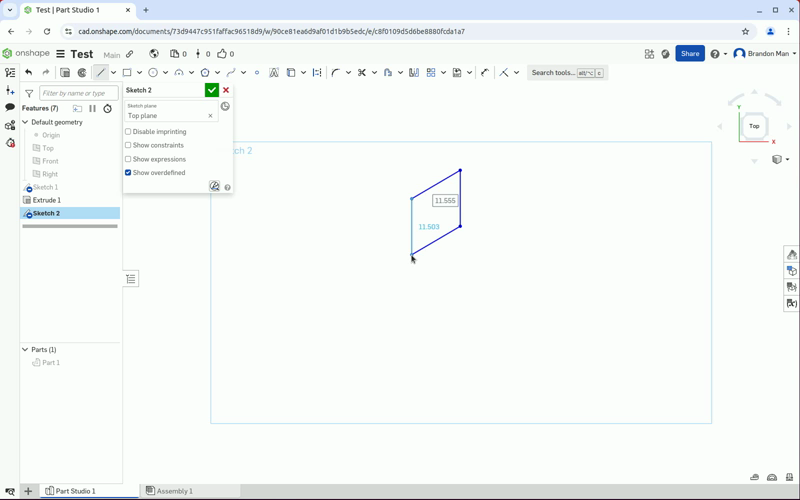
mouse_move(436, 225)
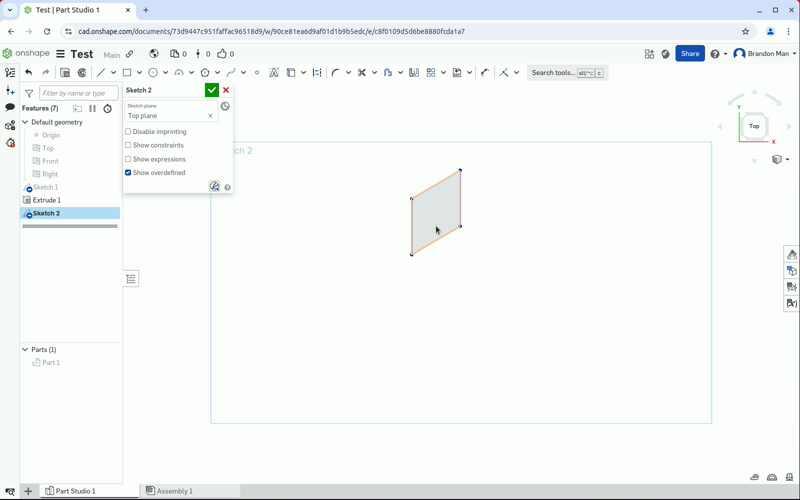
click(436, 225)
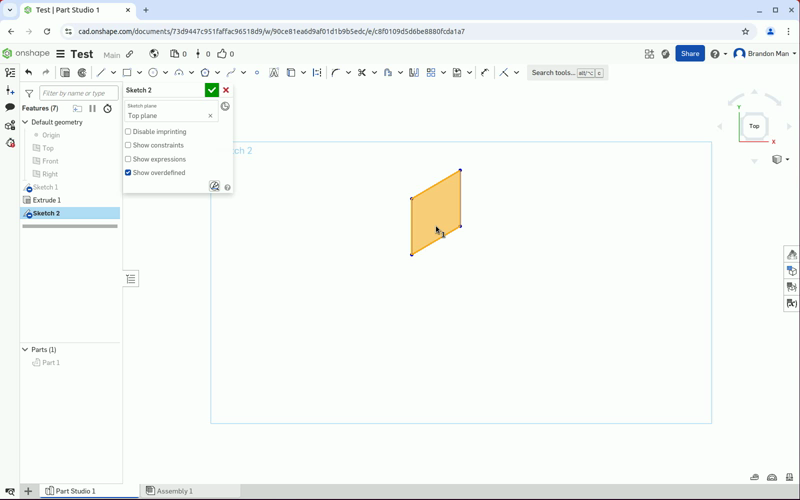
mouse_move(73, 352)
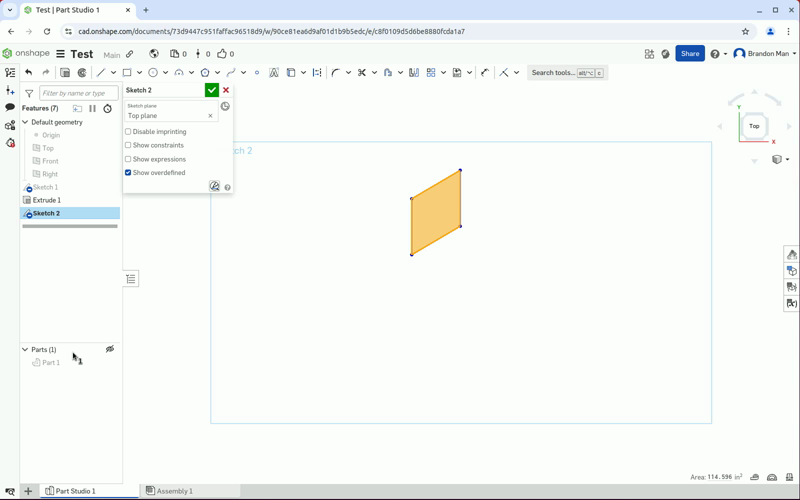
key(shift+y)
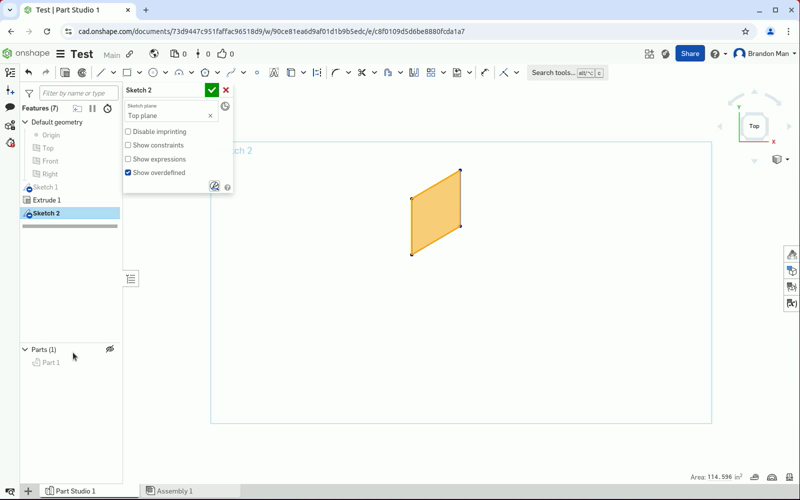
key(shift+e)
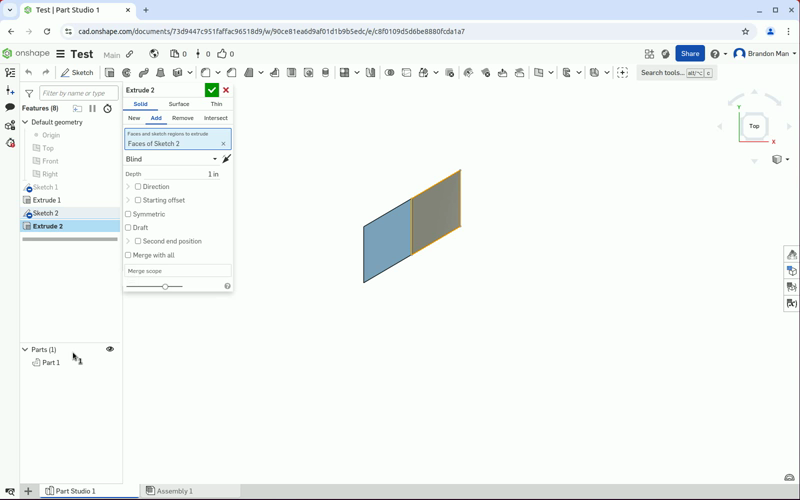
mouse_move(143, 106)
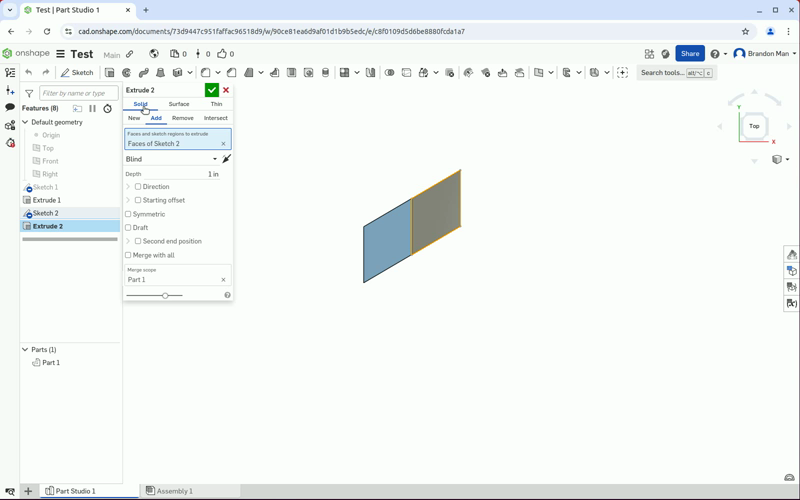
click(143, 106)
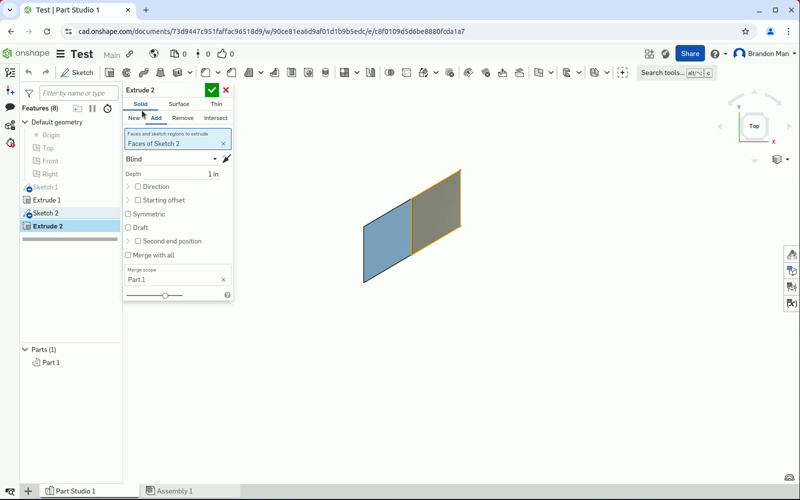
mouse_move(137, 120)
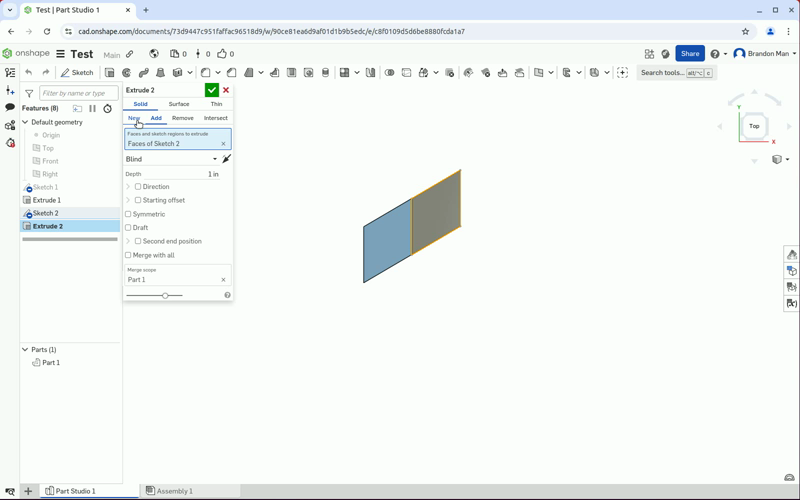
click(137, 120)
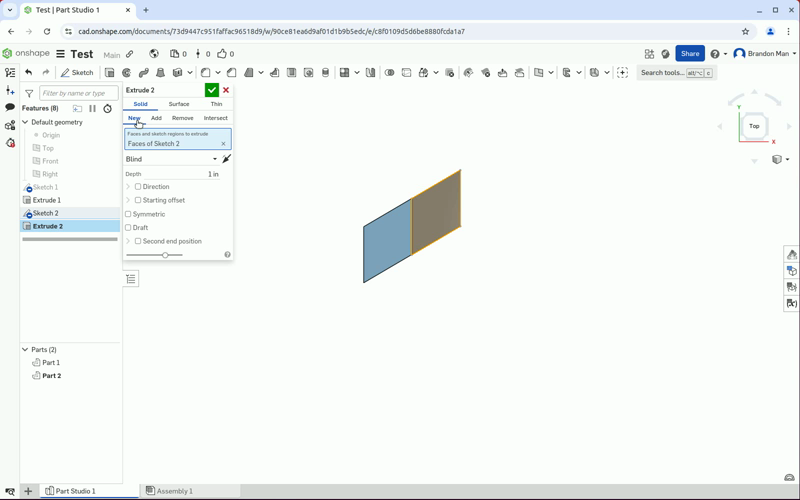
key(tab, 4)
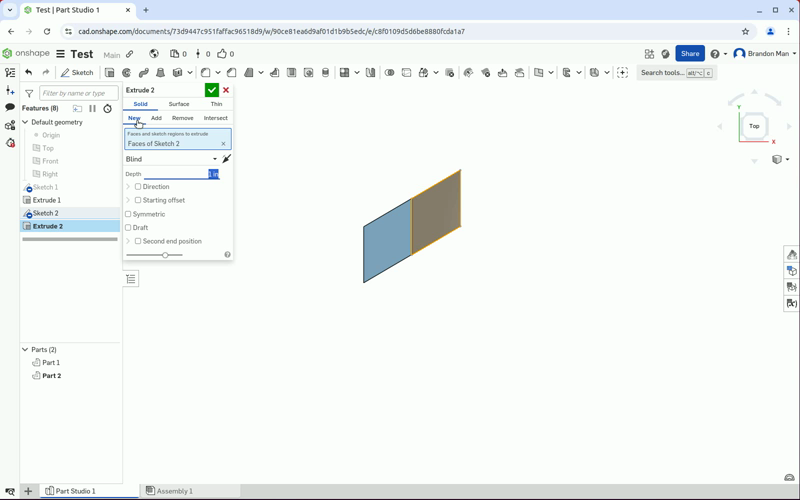
text(0.481)
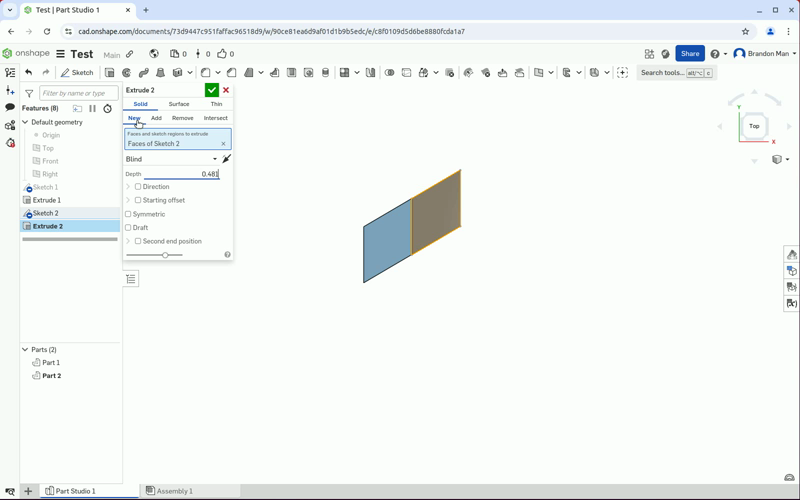
key(enter)
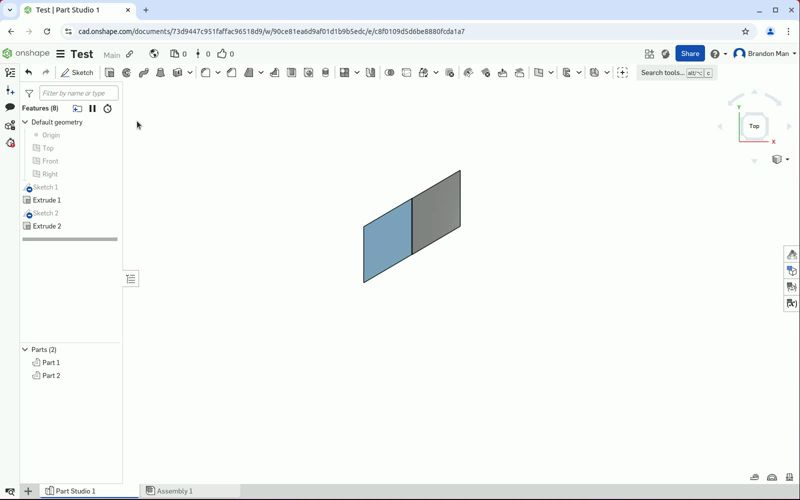
key(shift+h)
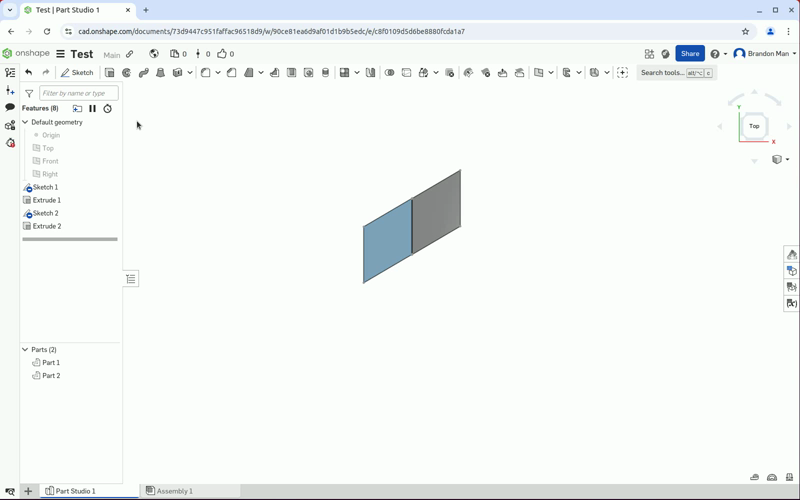
key(shift+h)
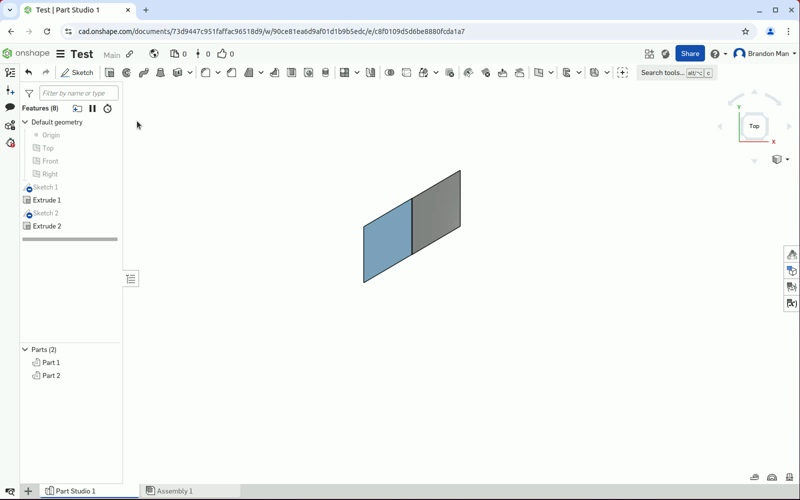
mouse_move(73, 189)
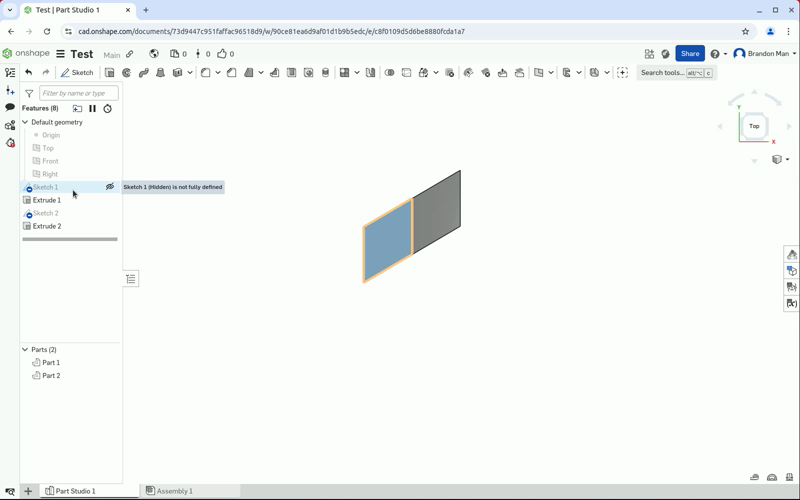
click(73, 189)
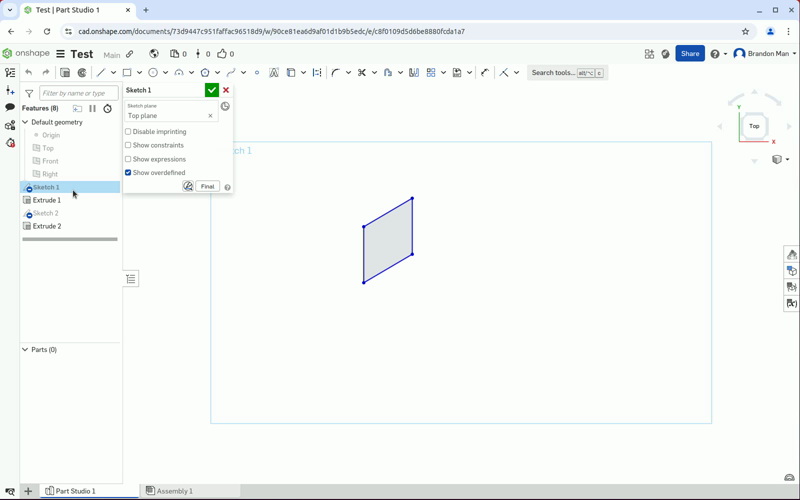
mouse_move(229, 92)
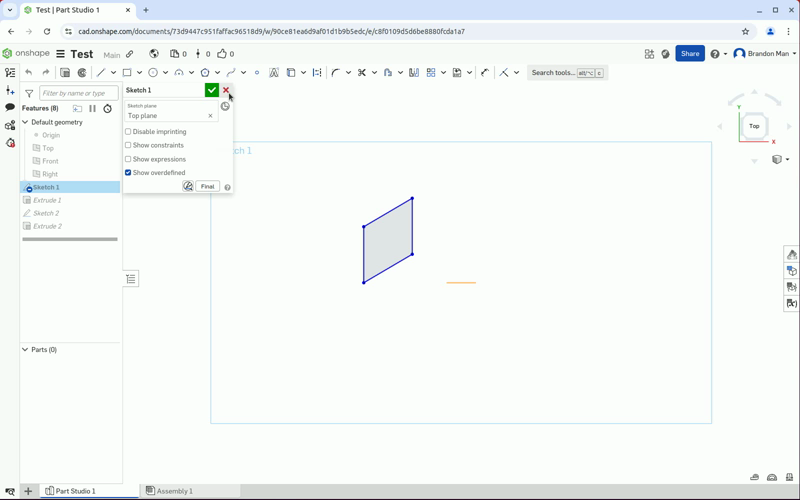
click(229, 92)
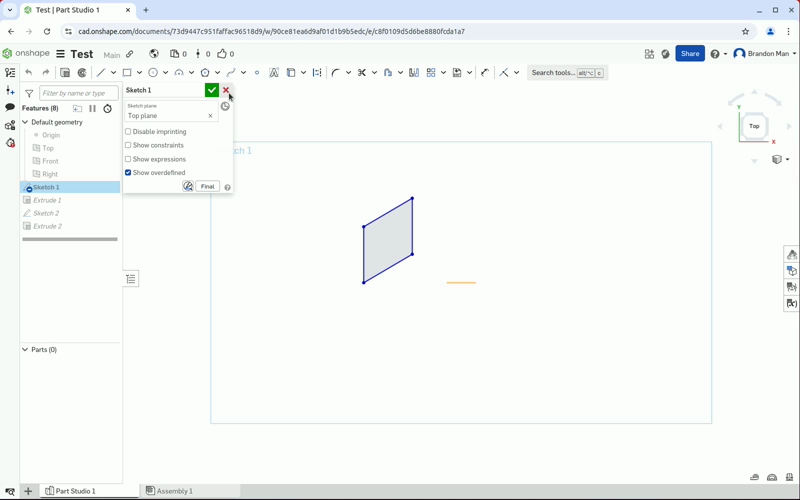
key(shift+s)
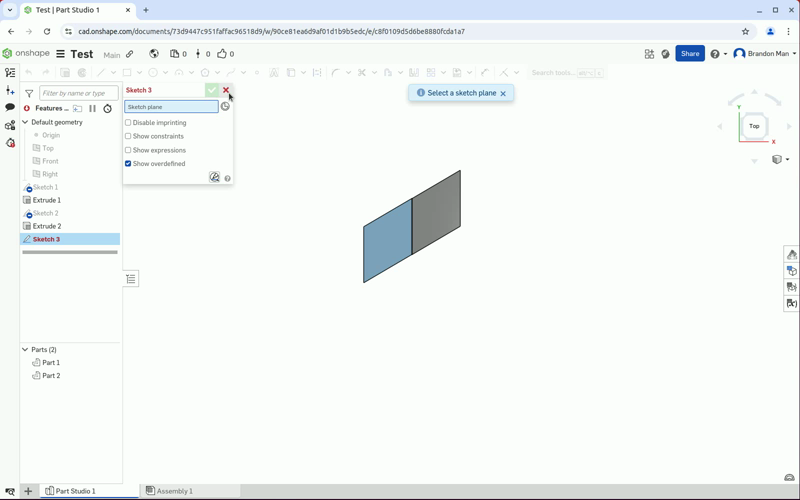
mouse_move(73, 150)
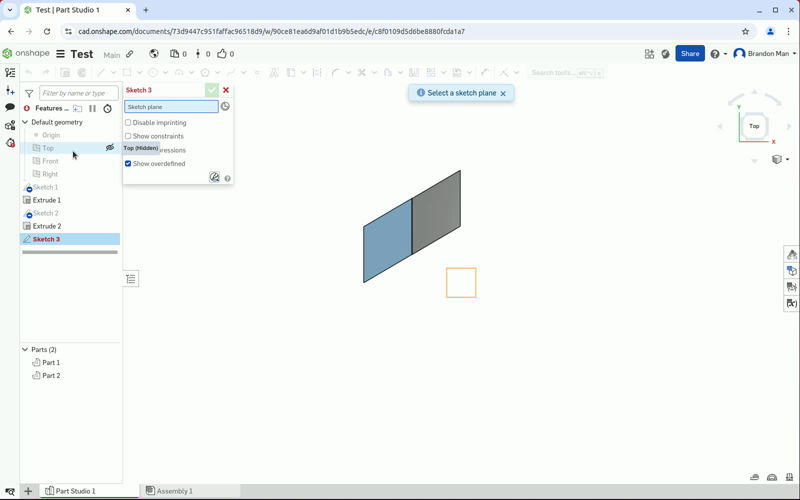
click(73, 150)
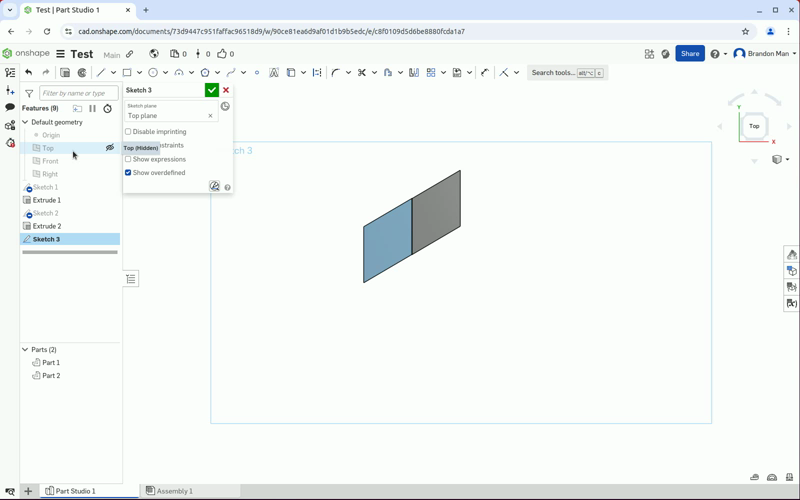
mouse_move(73, 352)
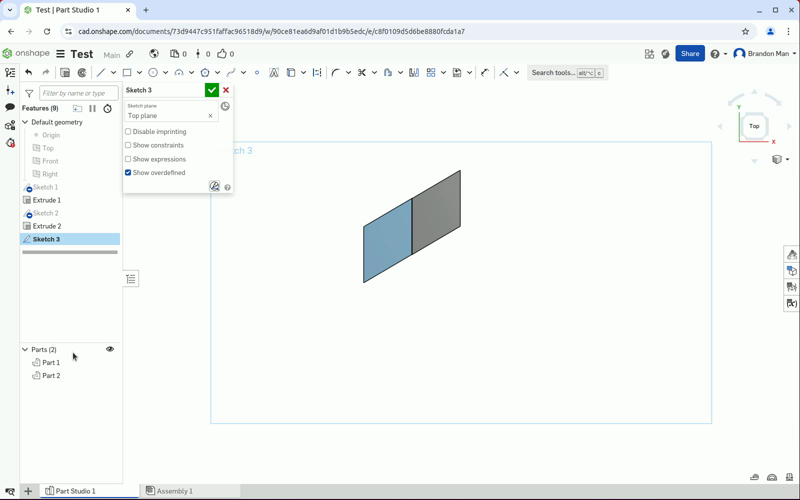
key(y)
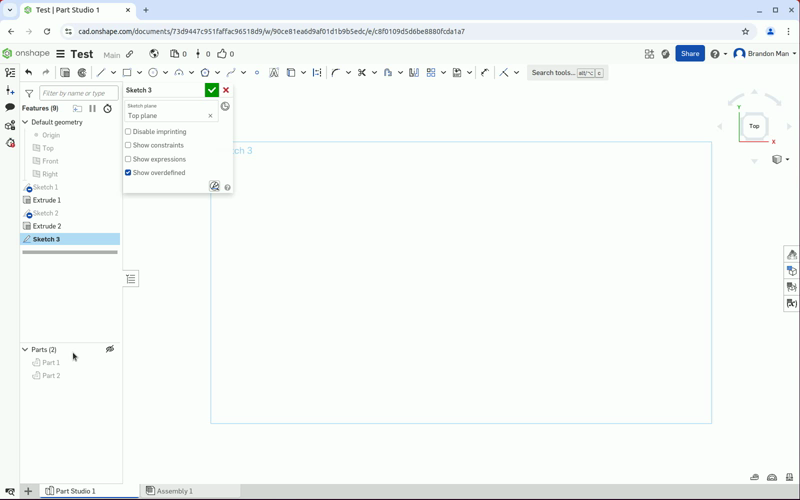
key(l)
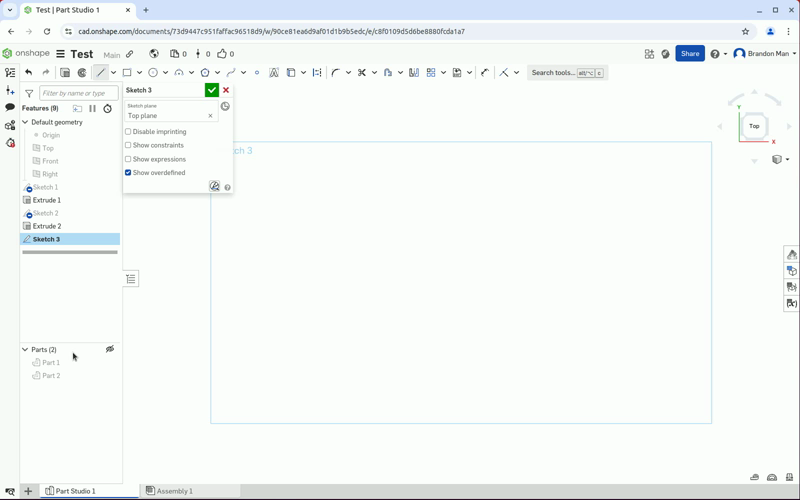
key_down(shift)
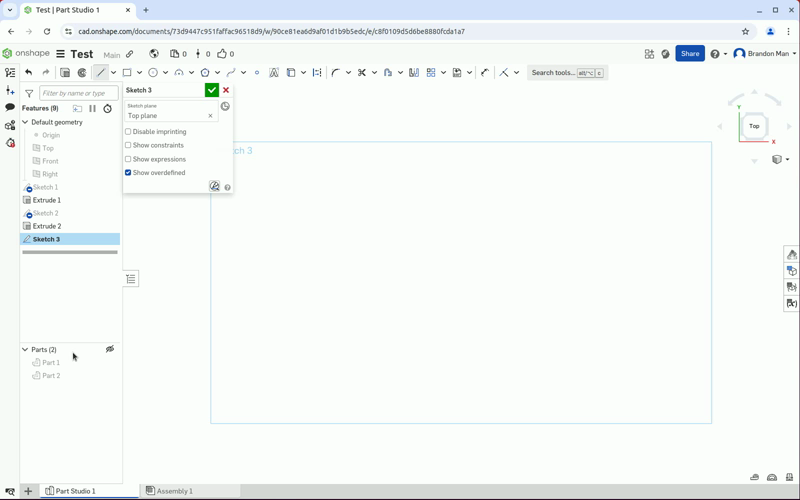
mouse_move(411, 311)
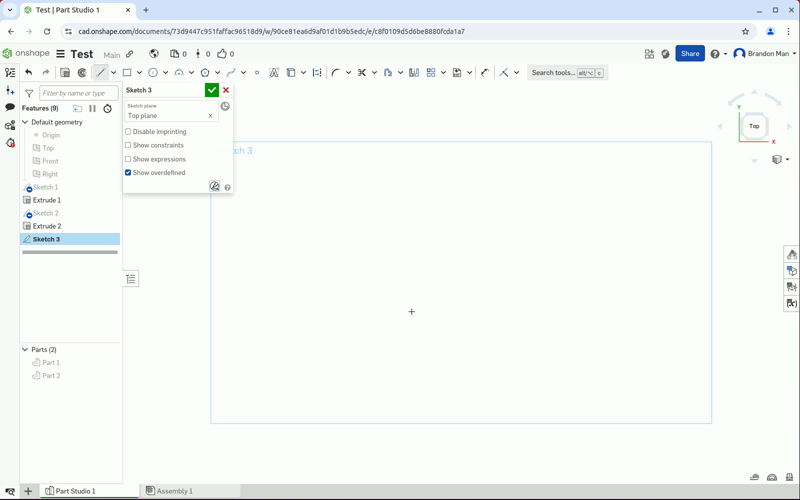
click(411, 311)
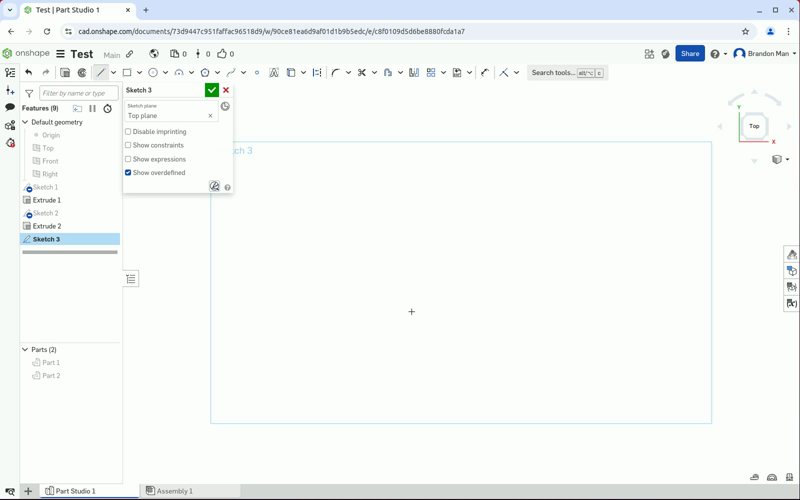
key_up(shift)
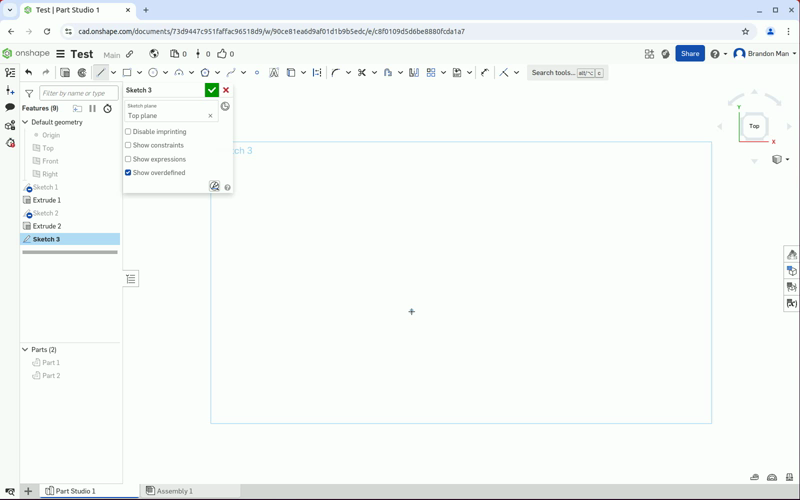
key_down(shift)
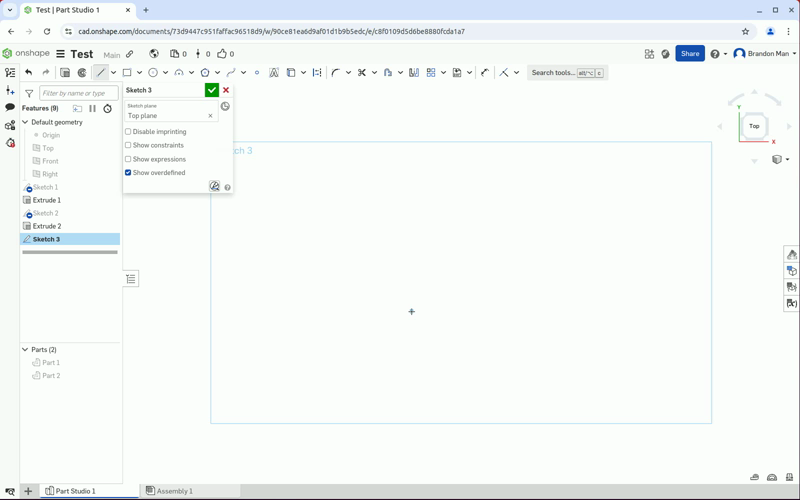
mouse_move(441, 311)
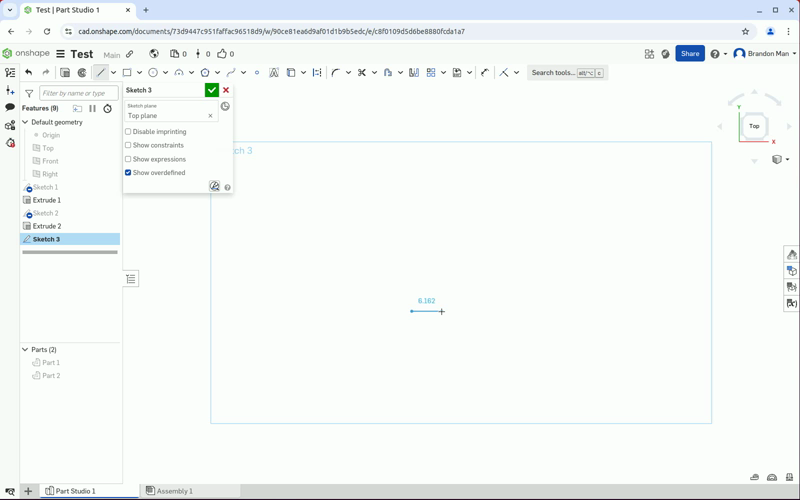
mouse_move(460, 282)
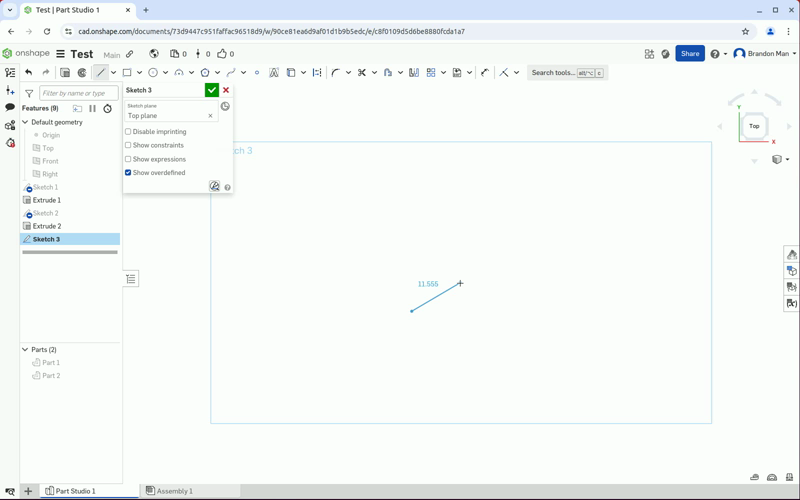
click(460, 282)
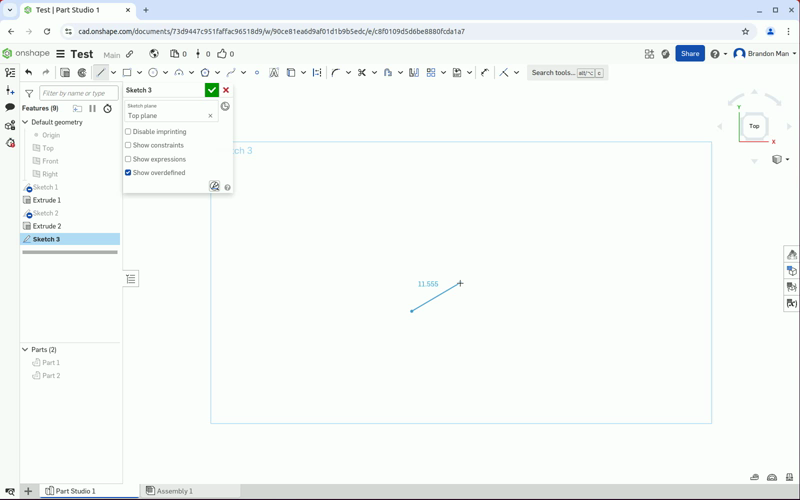
key_up(shift)
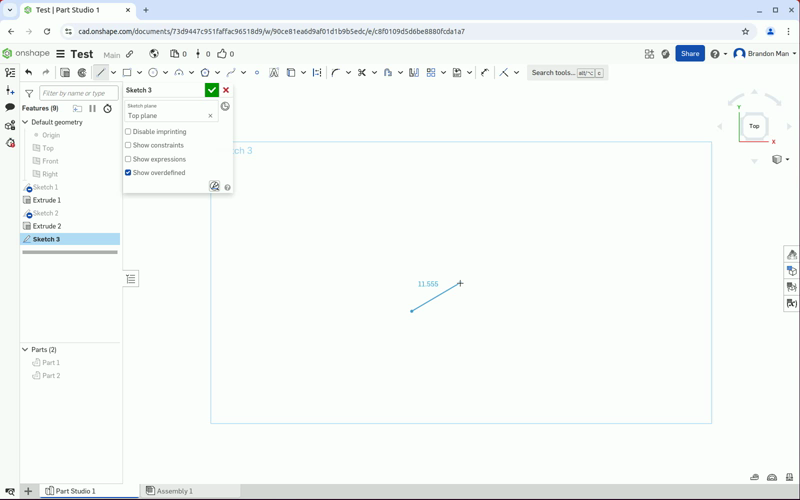
key_down(shift)
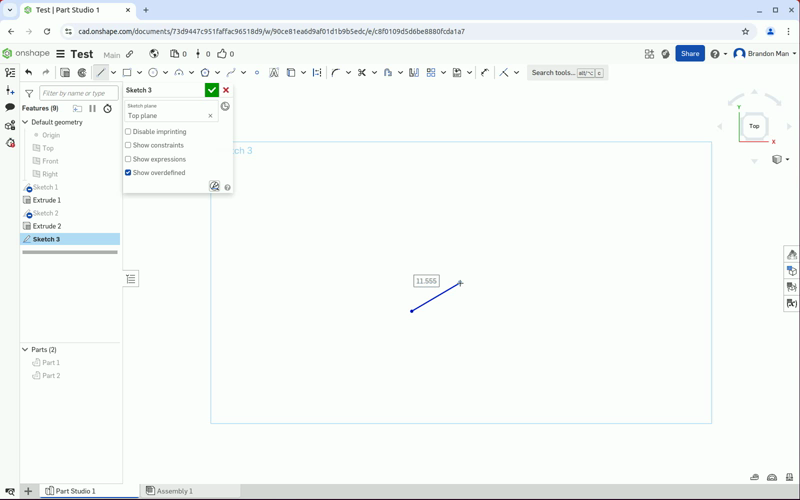
mouse_move(490, 282)
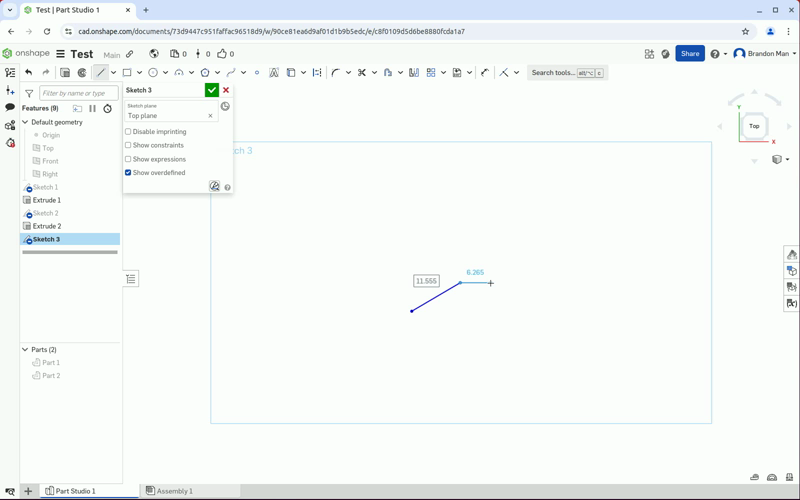
mouse_move(460, 226)
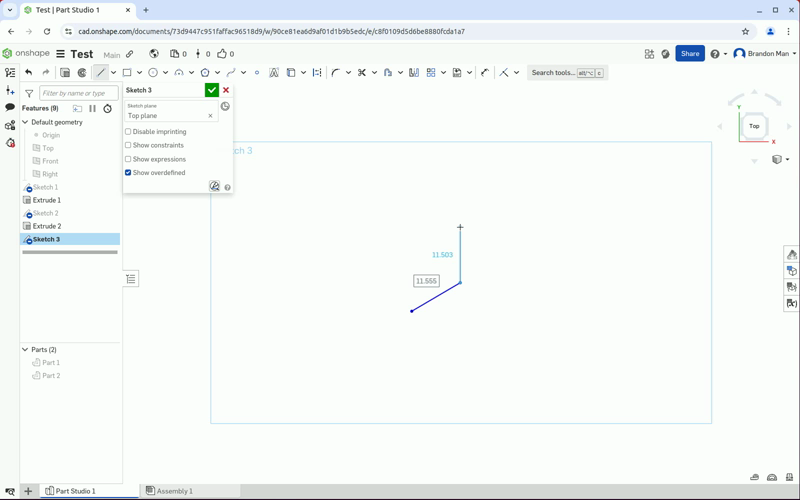
click(460, 226)
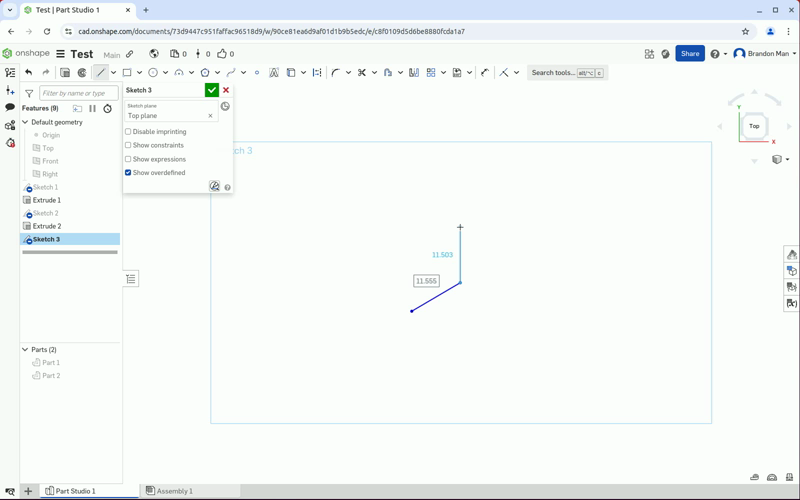
key_up(shift)
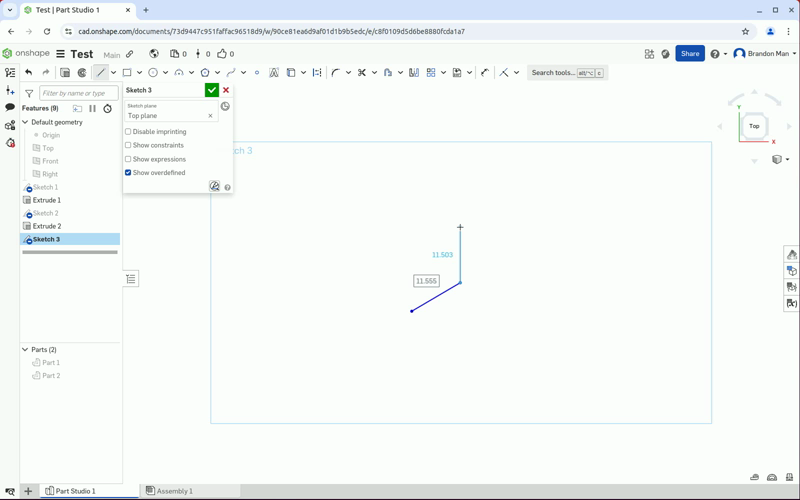
key_down(shift)
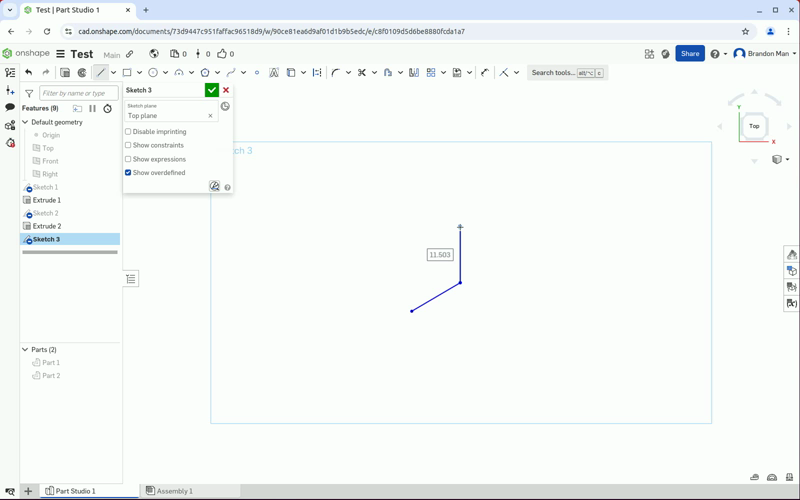
mouse_move(490, 226)
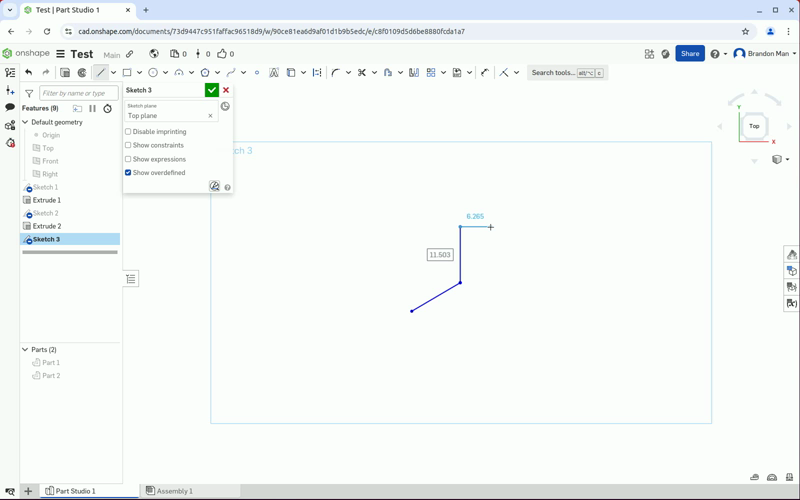
mouse_move(411, 255)
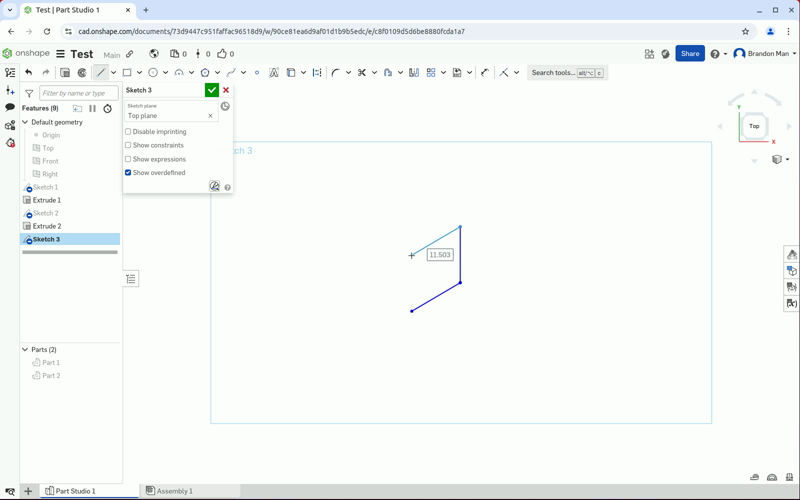
click(411, 255)
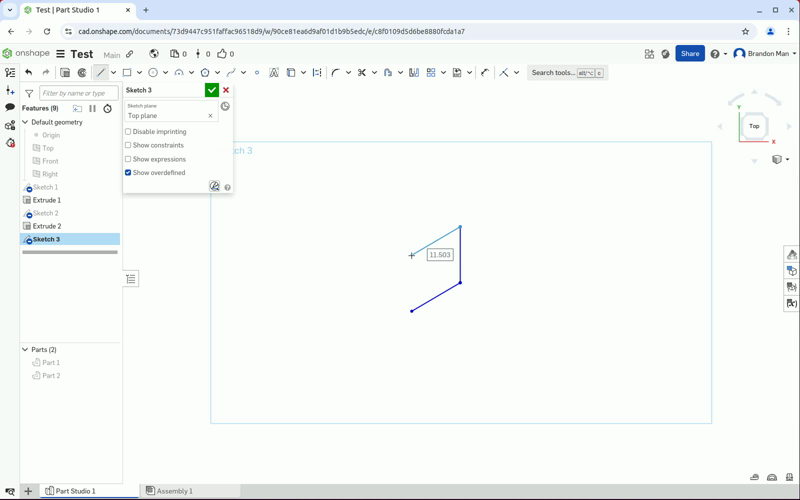
key_up(shift)
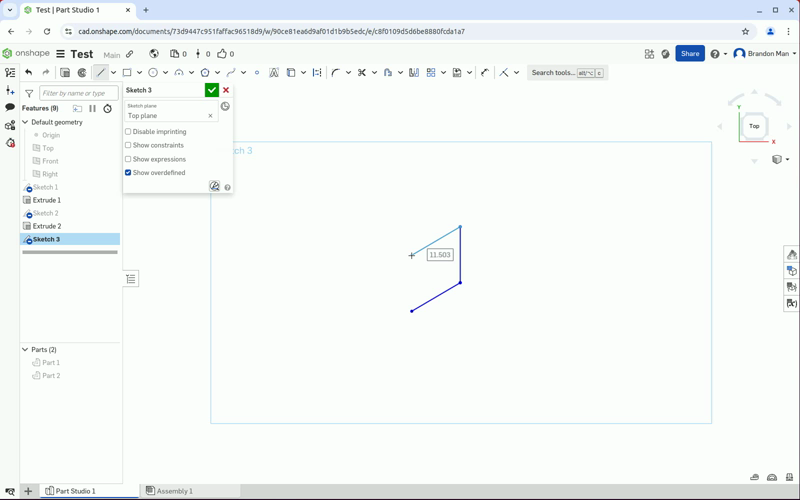
mouse_move(441, 255)
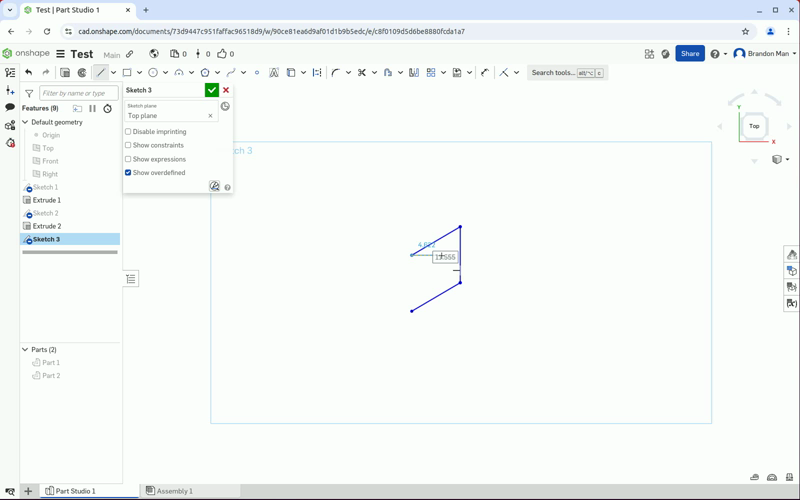
key_down(shift)
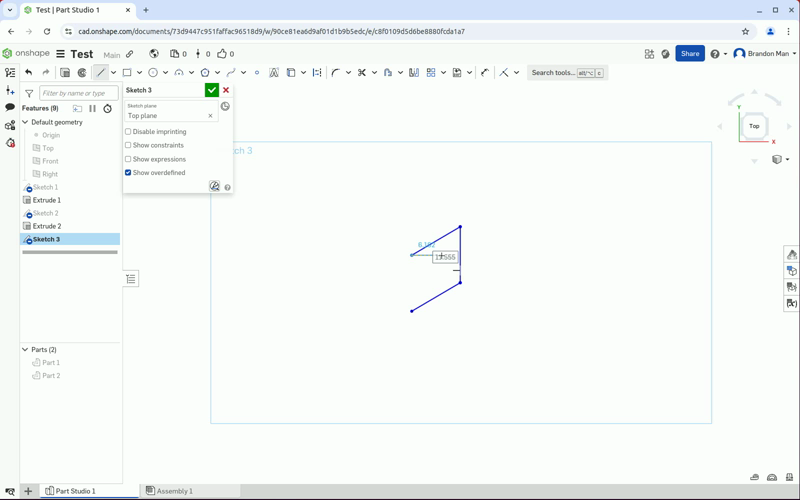
mouse_move(411, 311)
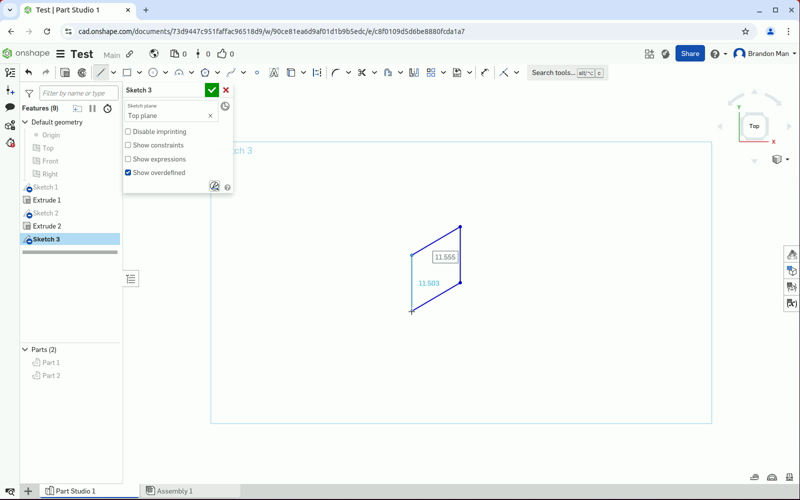
key_up(shift)
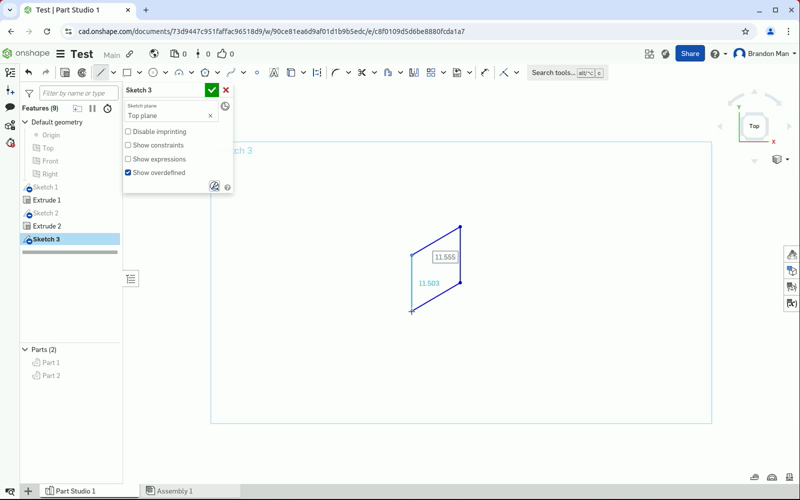
click(411, 311)
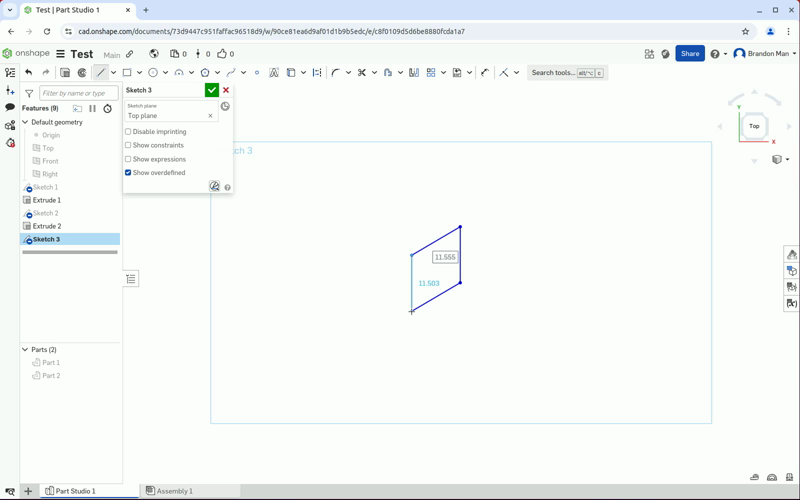
key(esc)
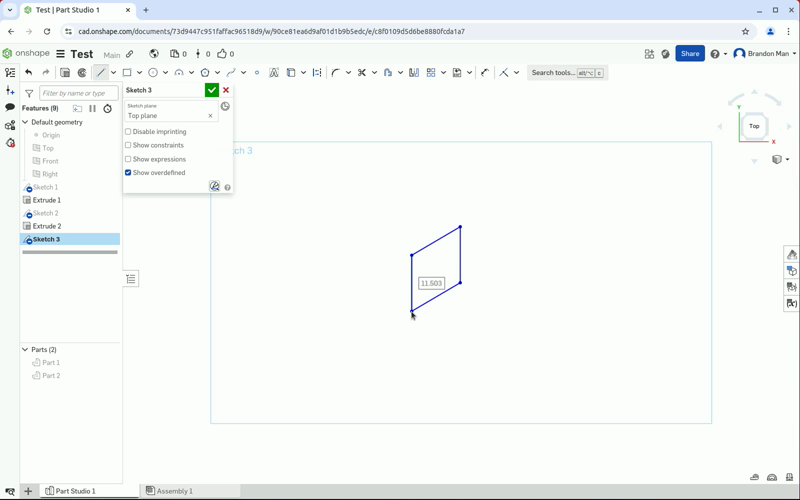
mouse_move(431, 274)
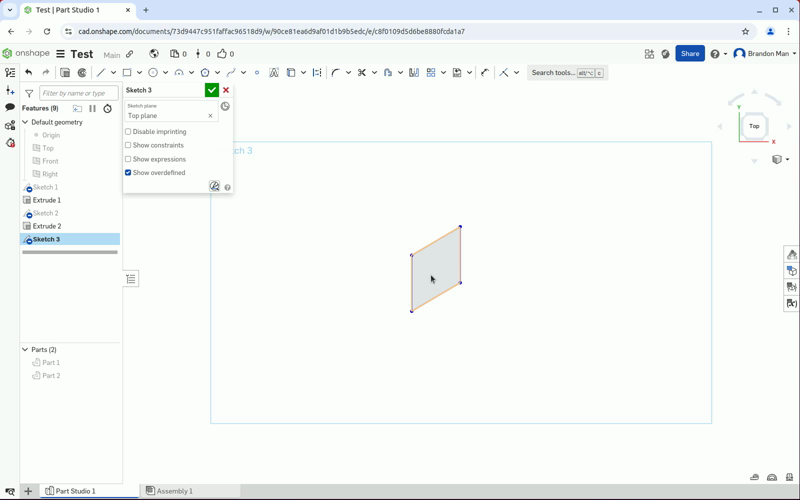
click(431, 274)
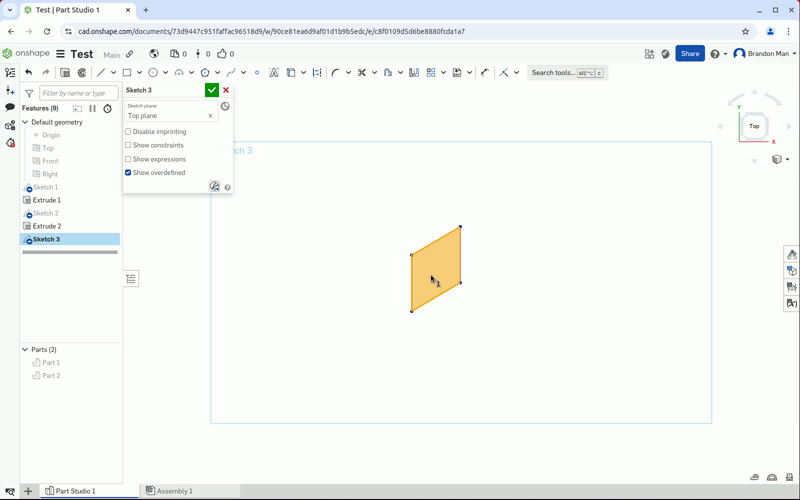
mouse_move(73, 352)
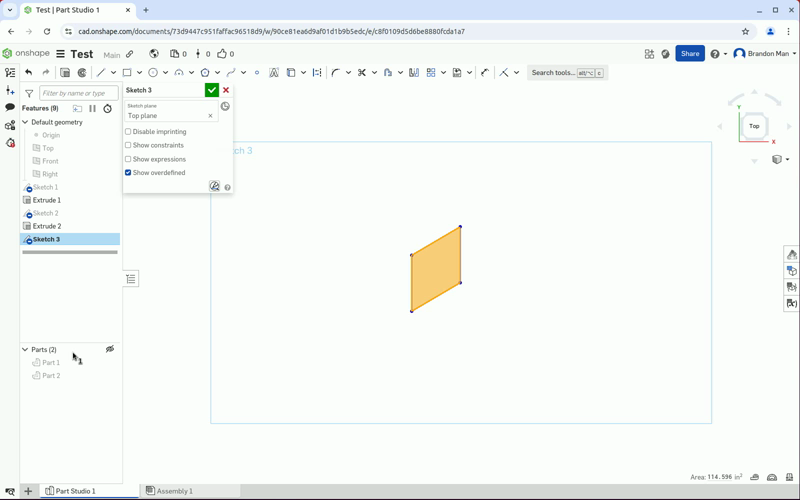
key(shift+y)
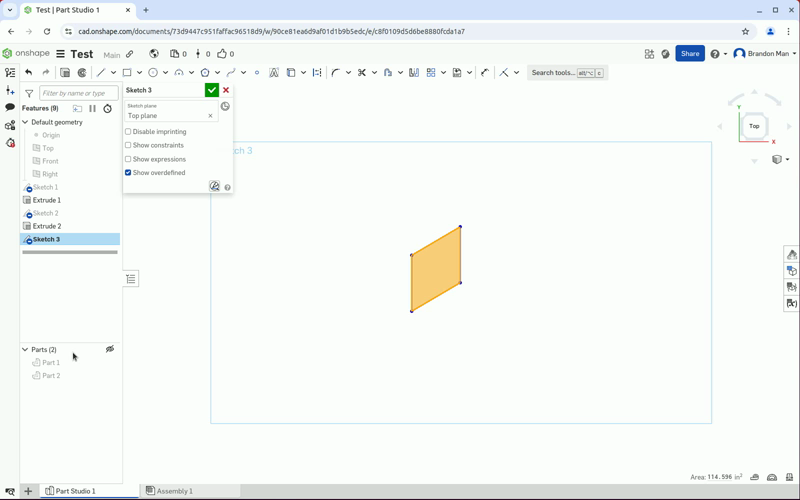
key(shift+e)
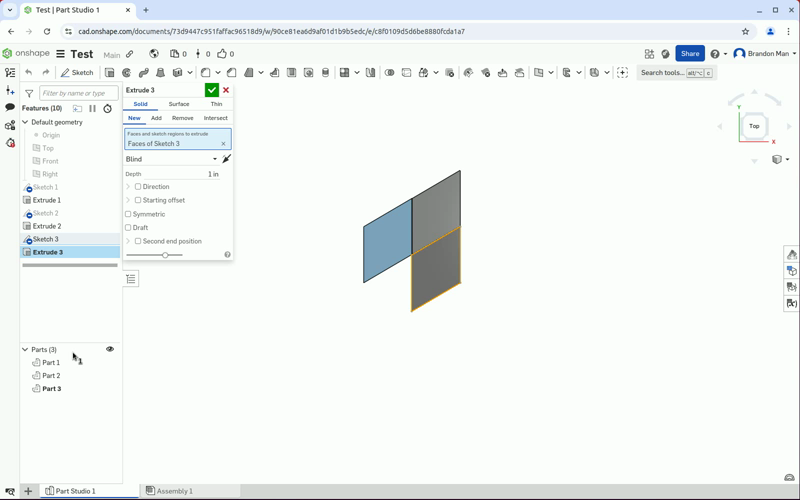
mouse_move(143, 106)
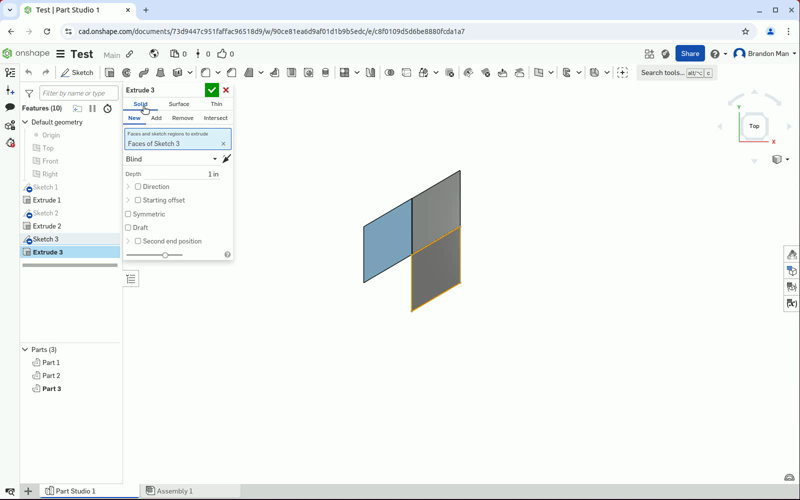
click(143, 106)
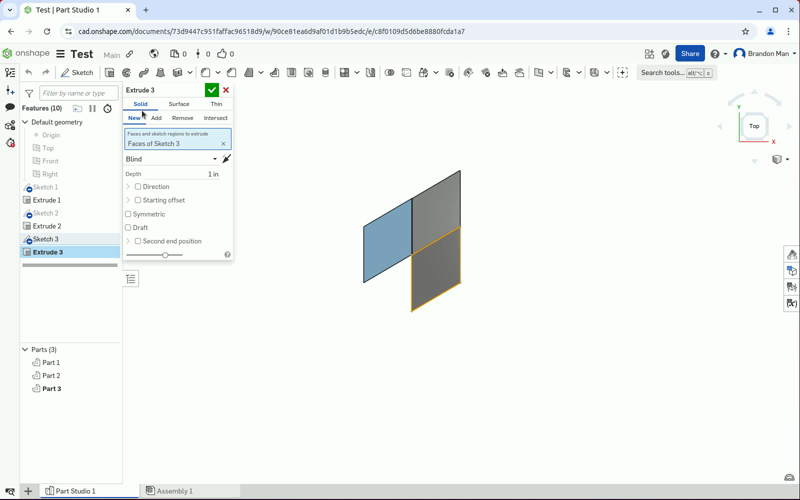
mouse_move(137, 120)
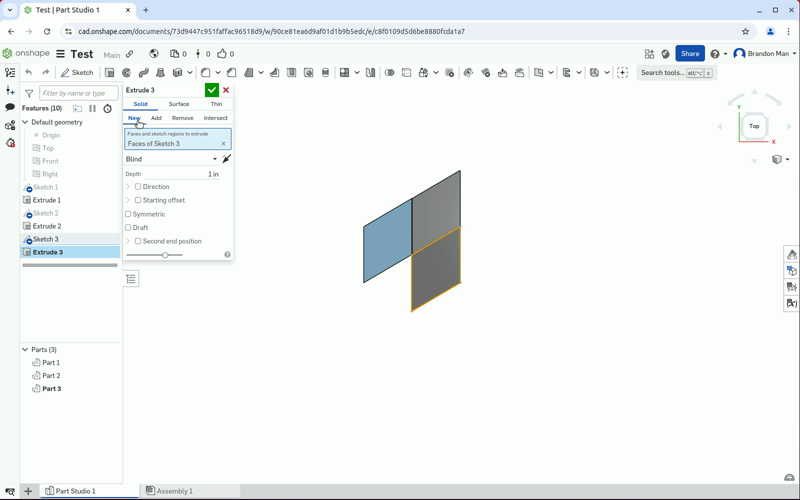
click(137, 120)
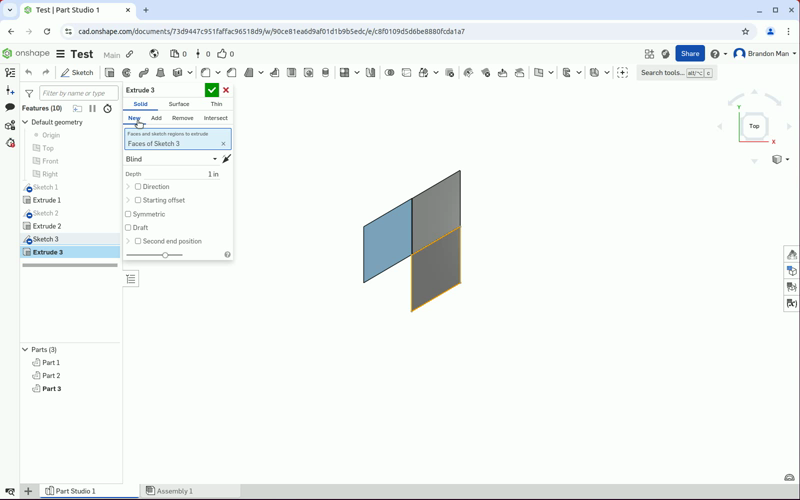
key(tab, 4)
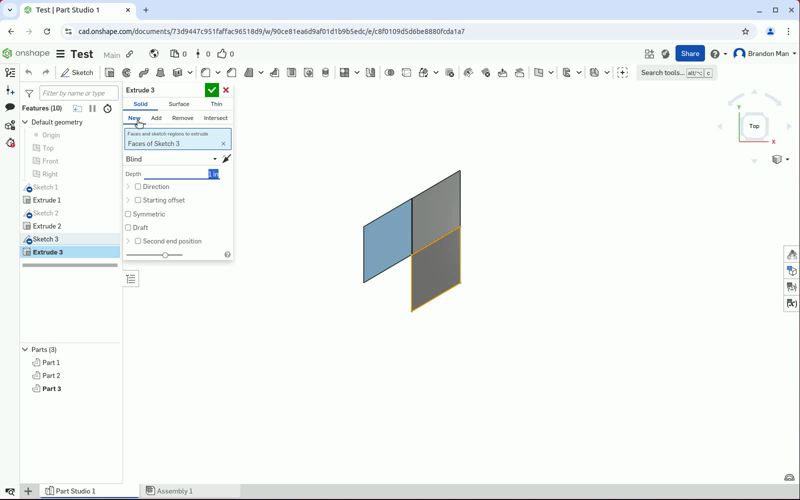
text(0.481)
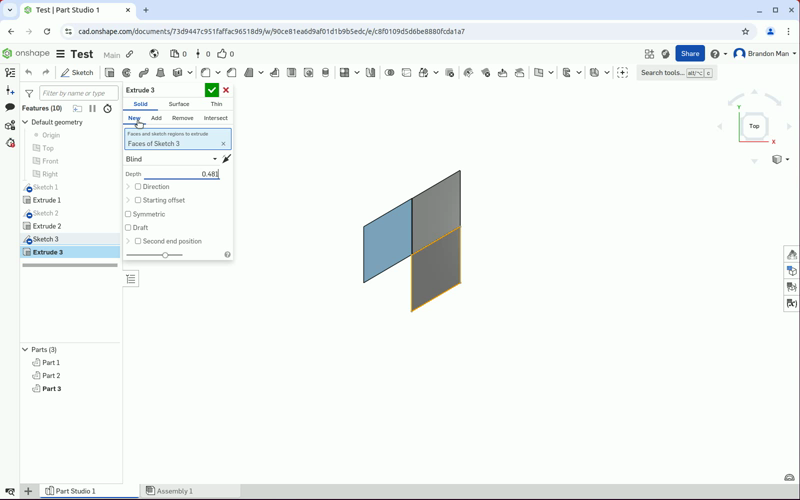
key(enter)
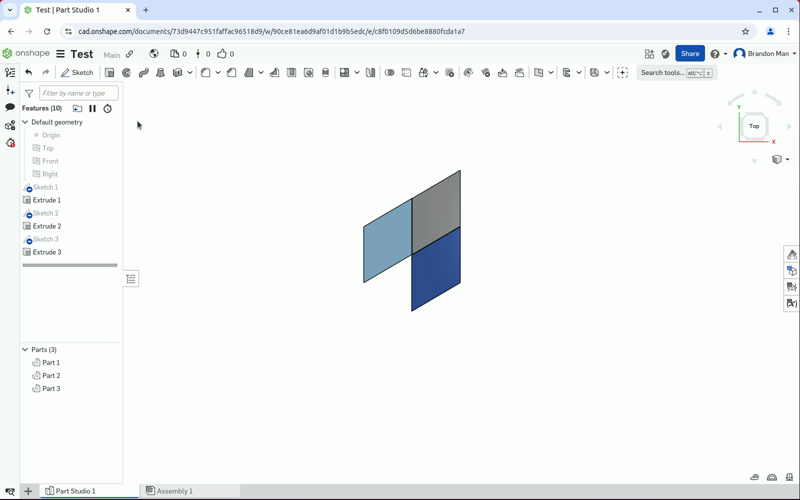
key(shift+h)
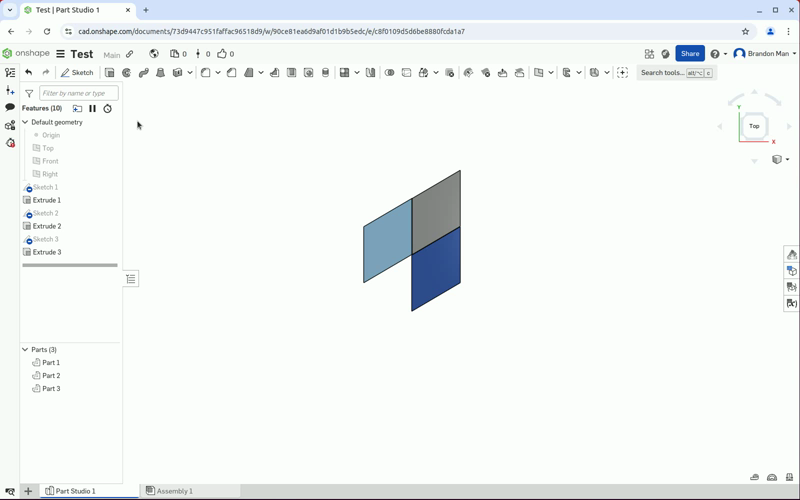
key(shift+h)
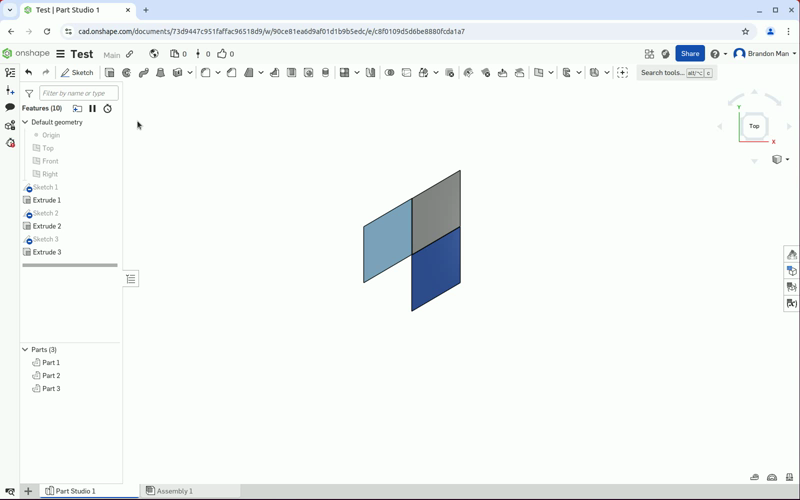
mouse_move(73, 189)
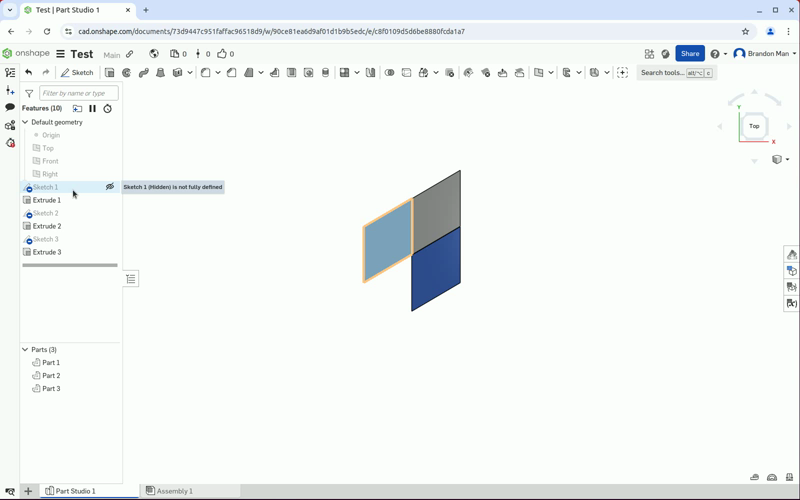
click(73, 189)
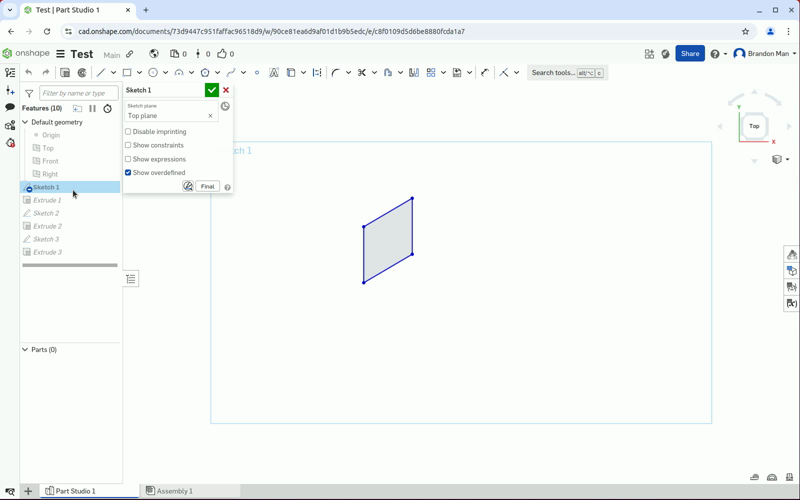
mouse_move(229, 92)
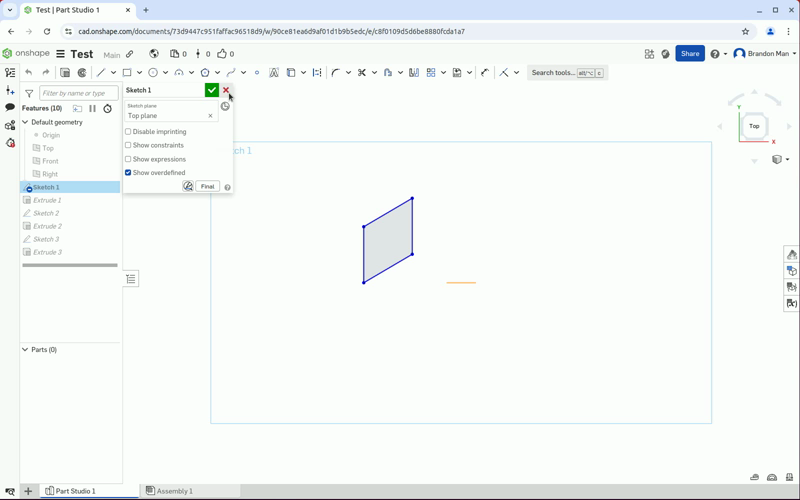
click(229, 92)
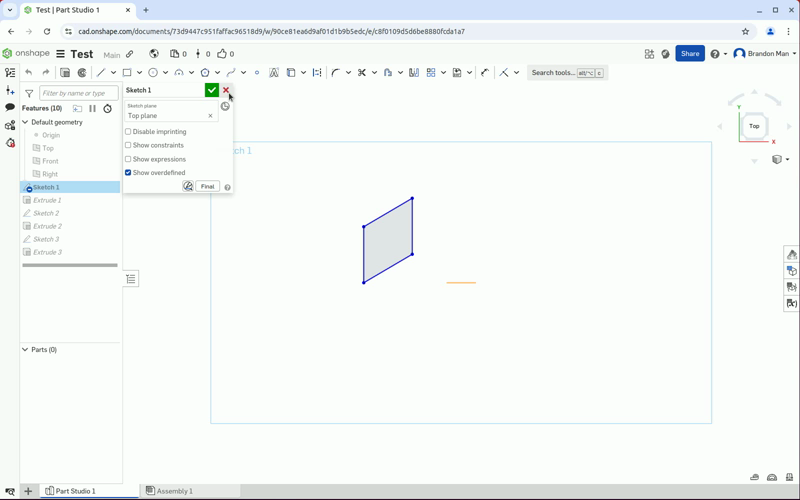
key(shift+s)
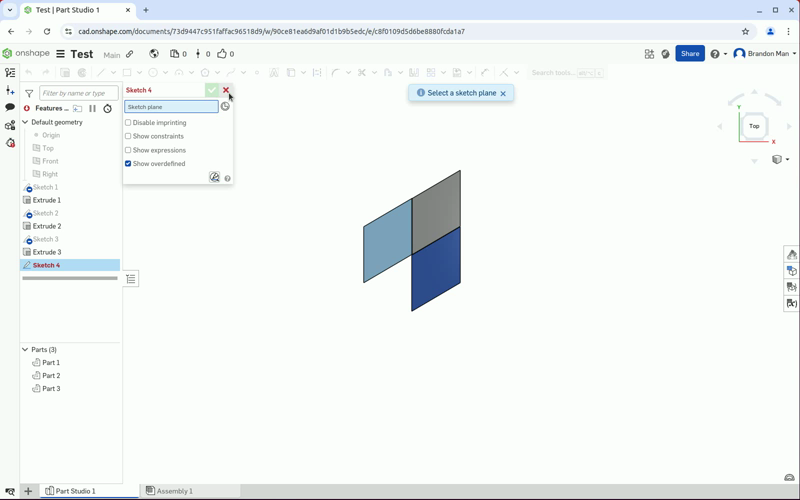
mouse_move(73, 150)
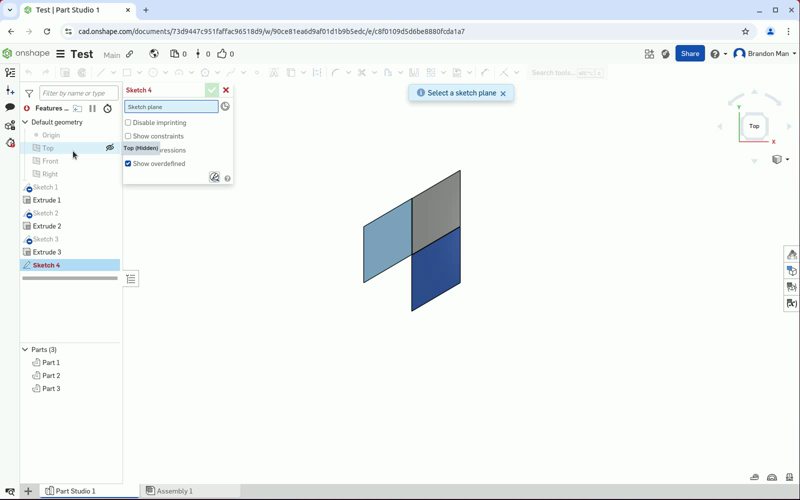
click(73, 150)
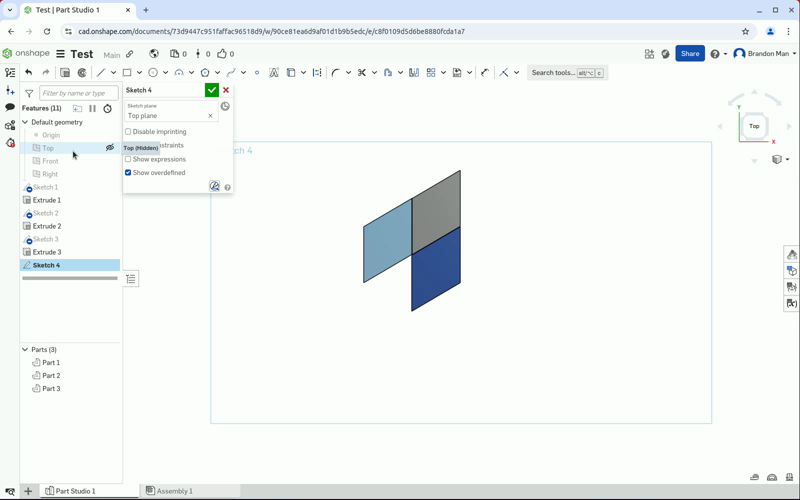
mouse_move(73, 352)
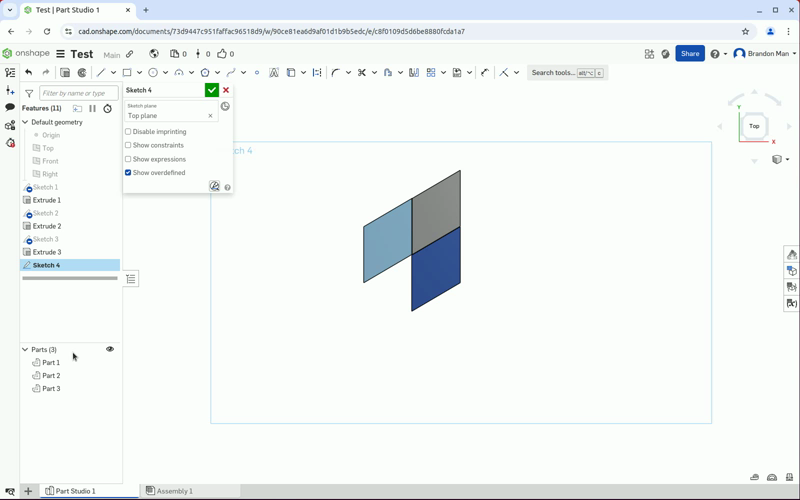
key(y)
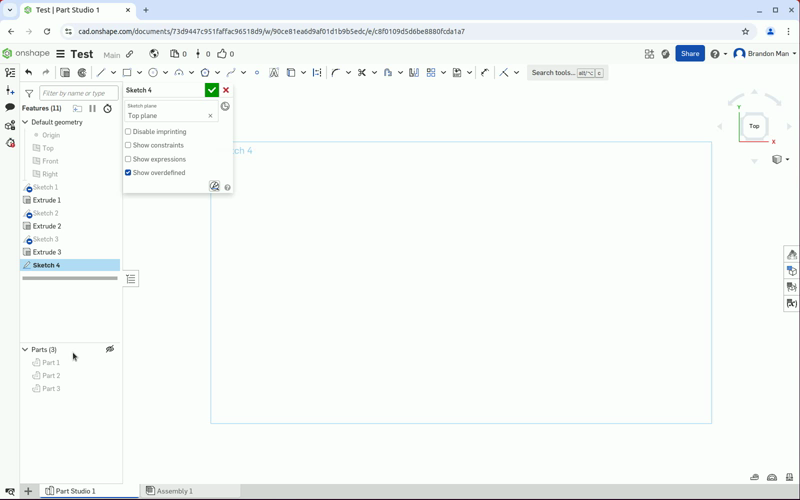
key(l)
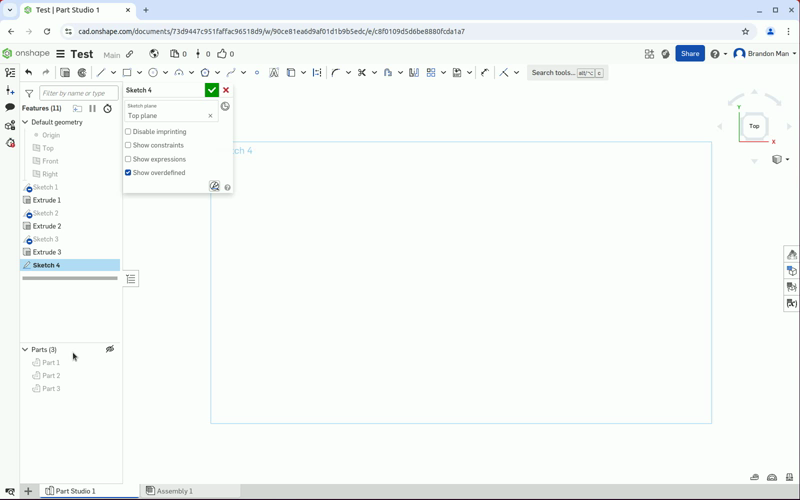
key_down(shift)
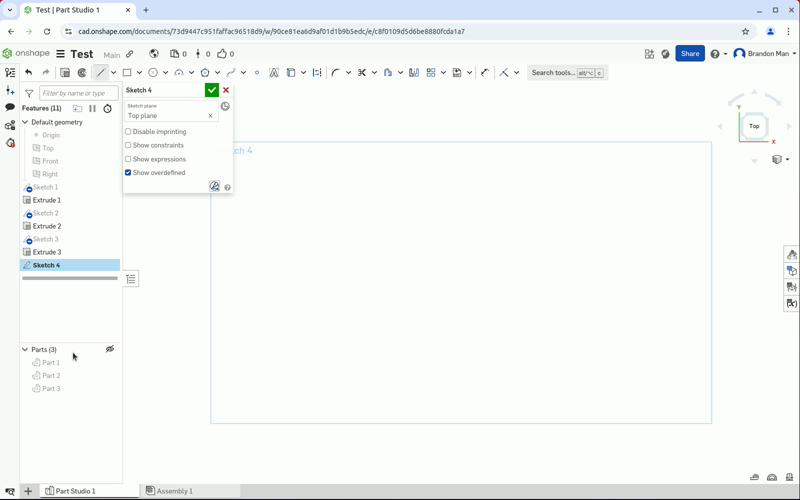
mouse_move(363, 339)
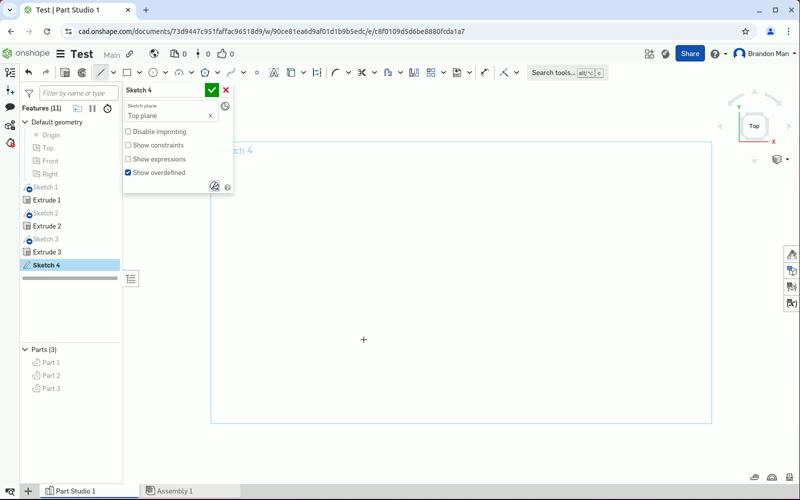
click(363, 339)
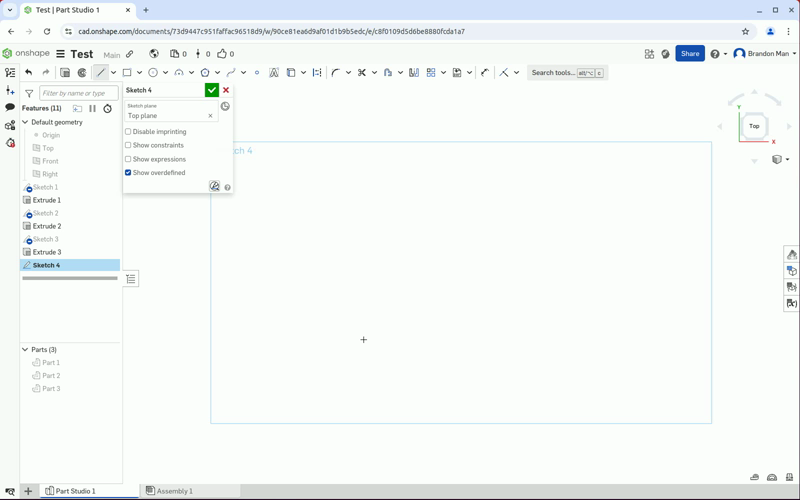
key_up(shift)
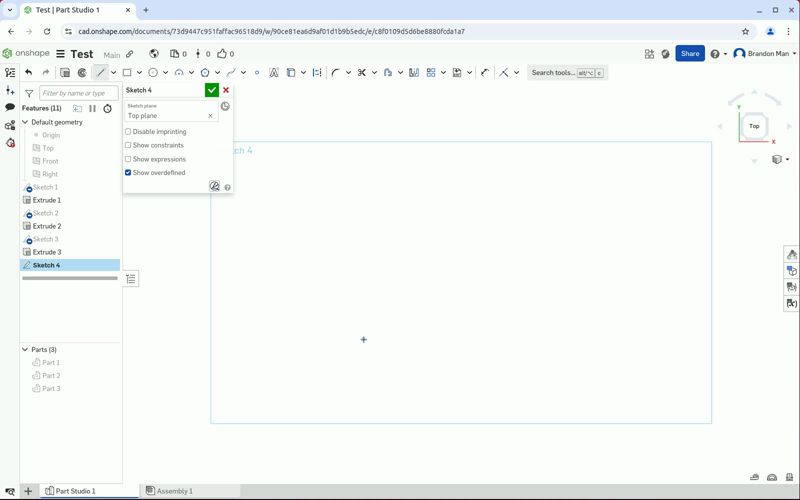
key_down(shift)
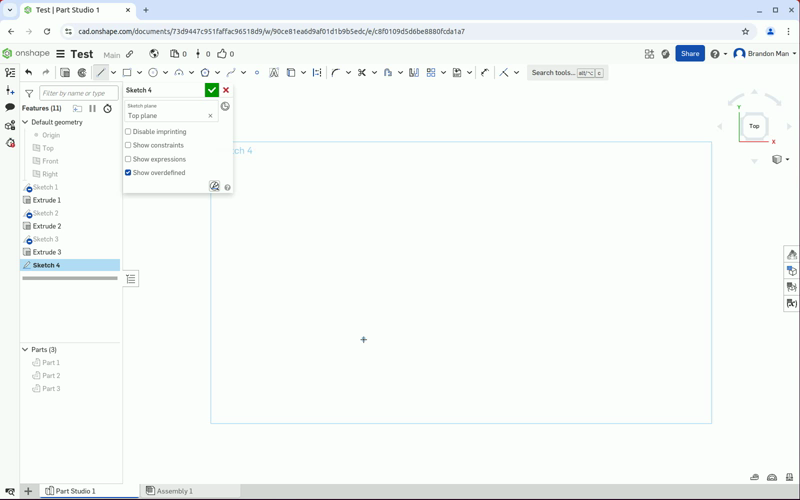
mouse_move(393, 339)
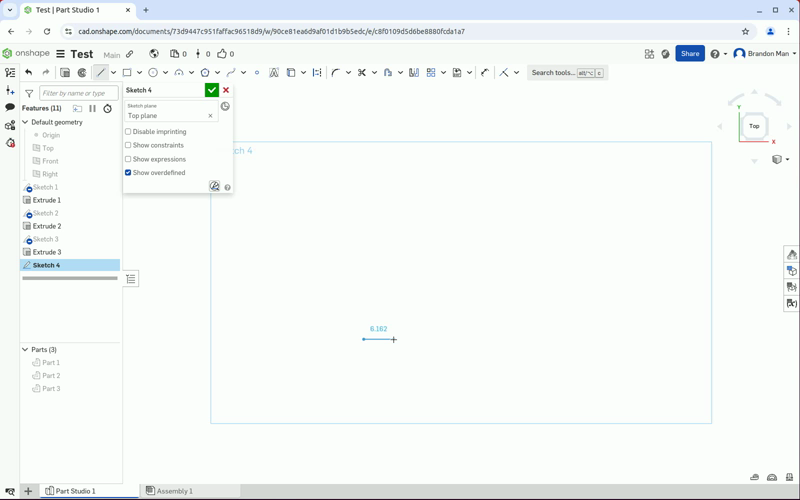
mouse_move(412, 310)
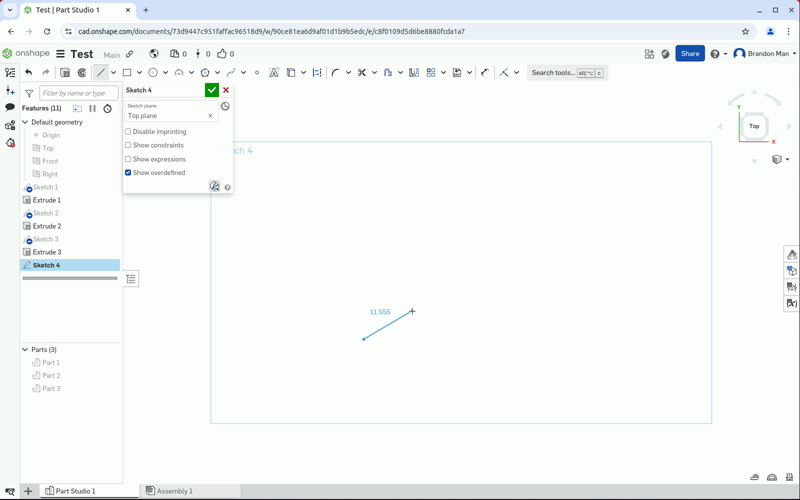
click(412, 310)
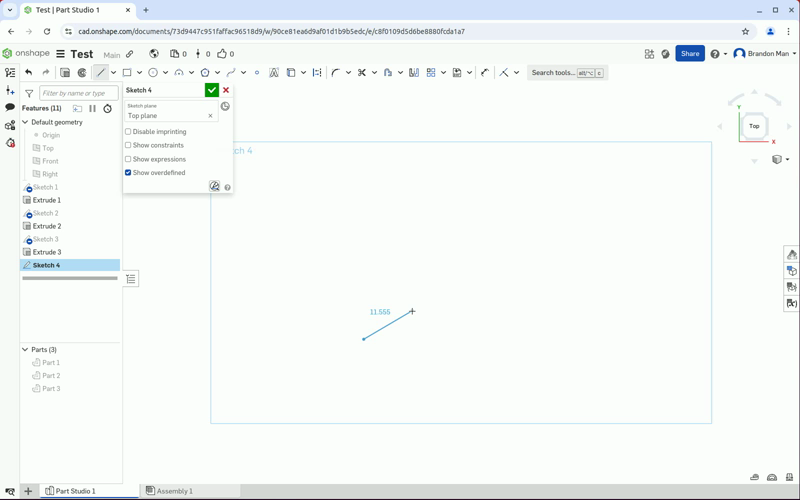
key_up(shift)
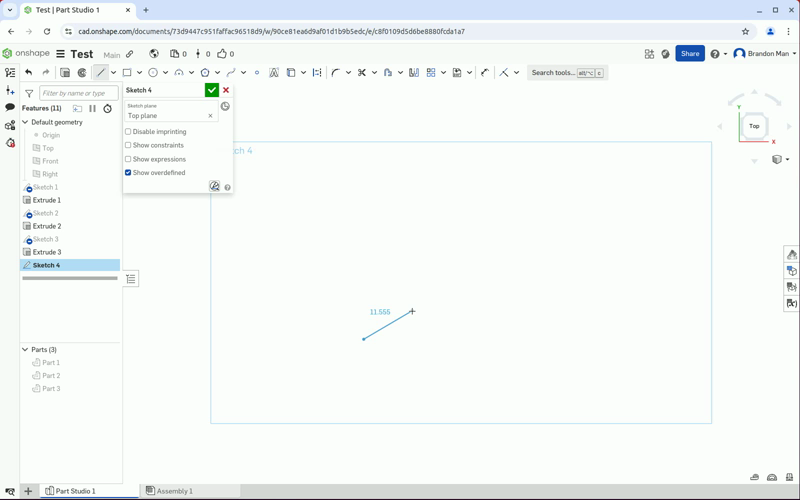
key_down(shift)
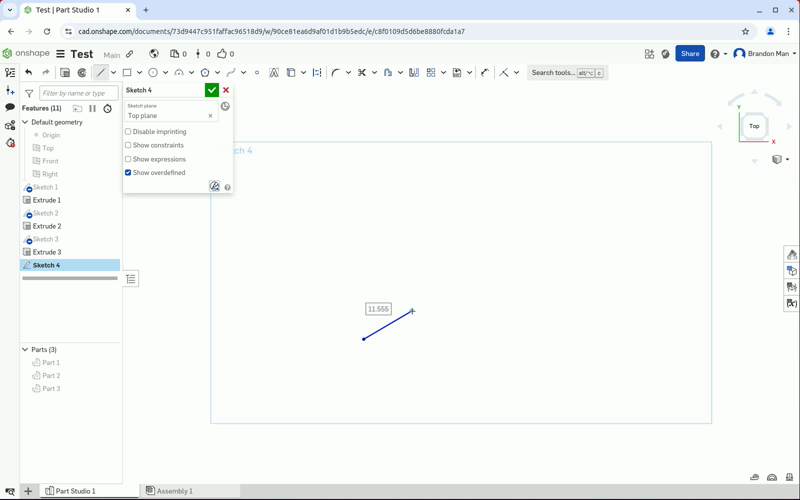
mouse_move(442, 310)
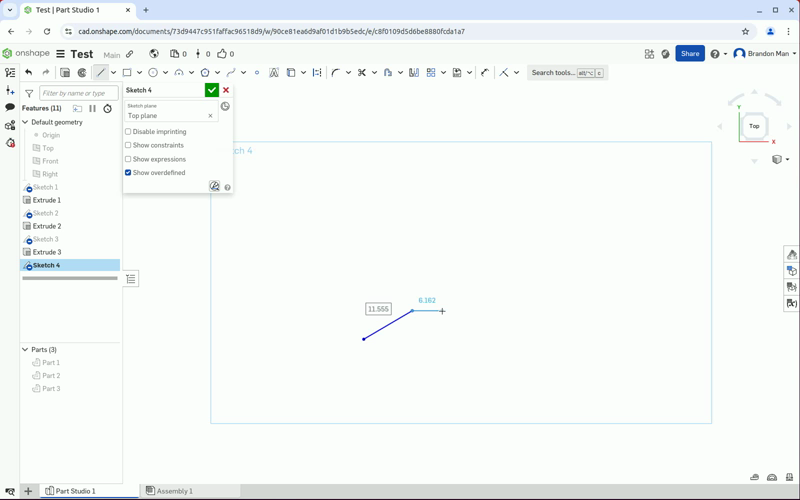
mouse_move(412, 254)
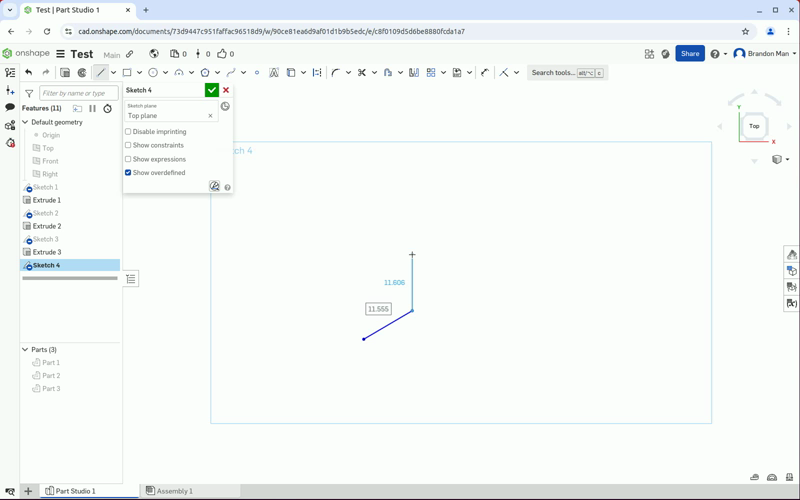
click(412, 254)
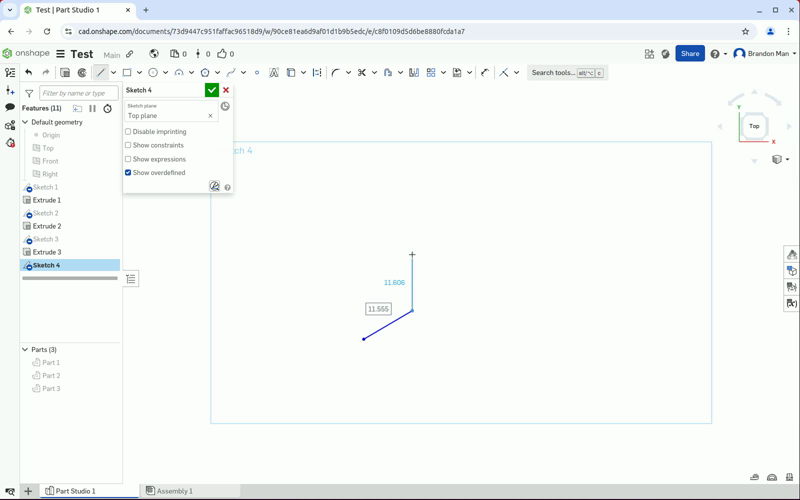
key_up(shift)
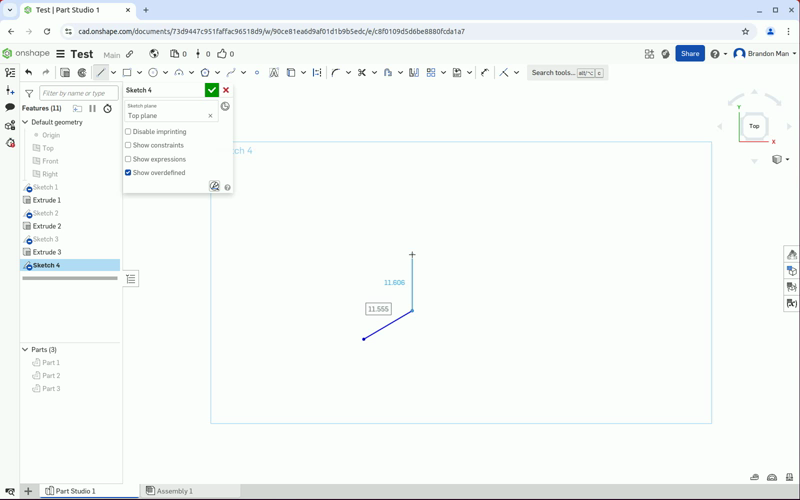
key_down(shift)
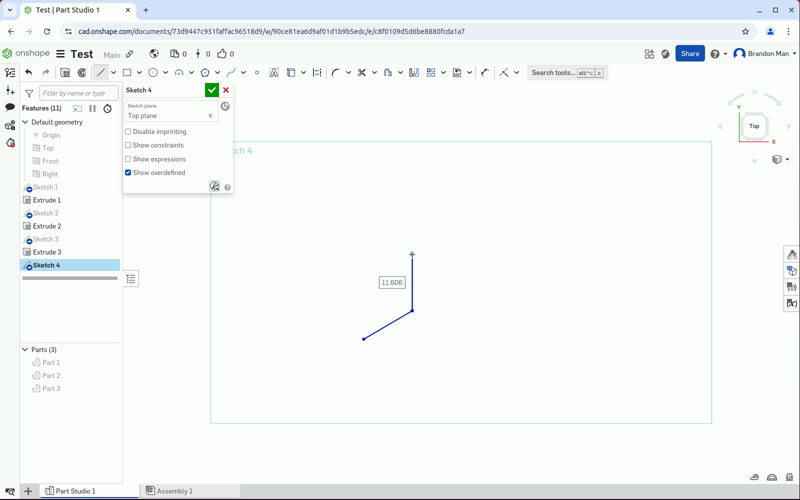
mouse_move(442, 254)
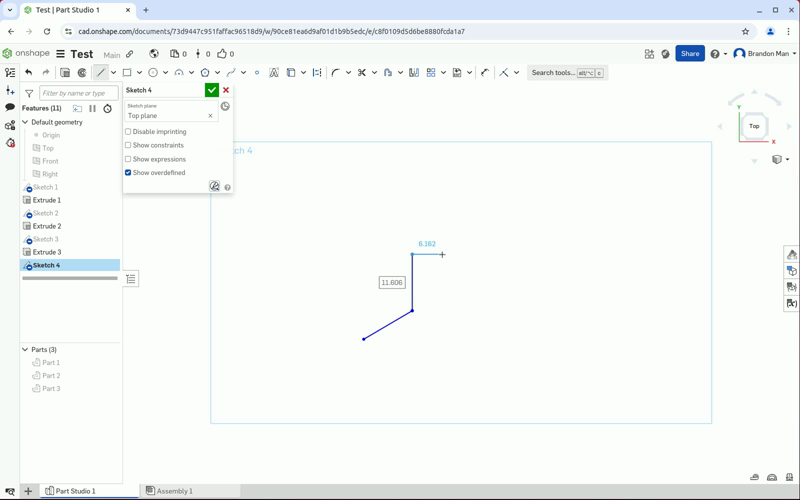
mouse_move(363, 282)
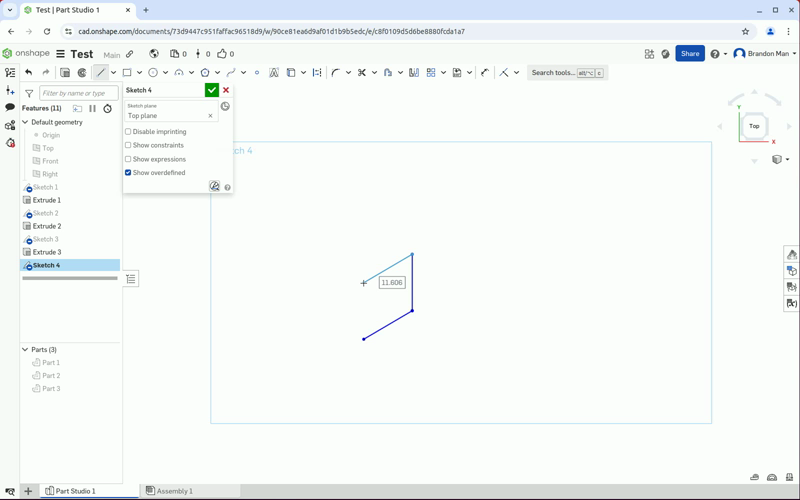
click(363, 282)
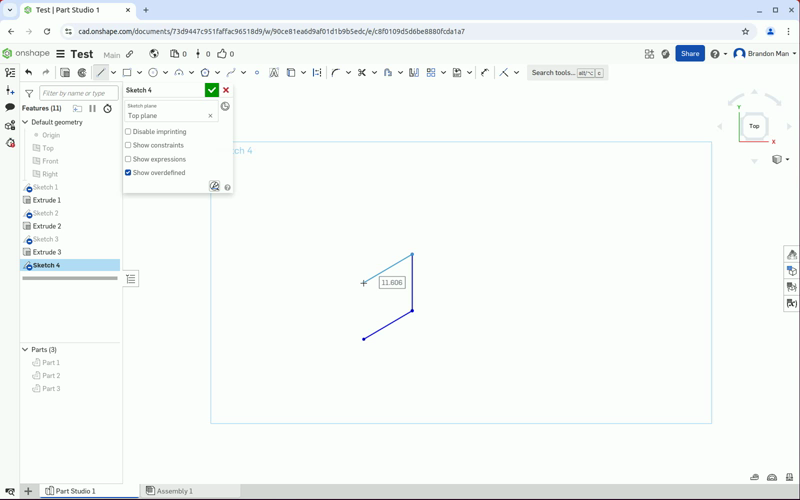
key_up(shift)
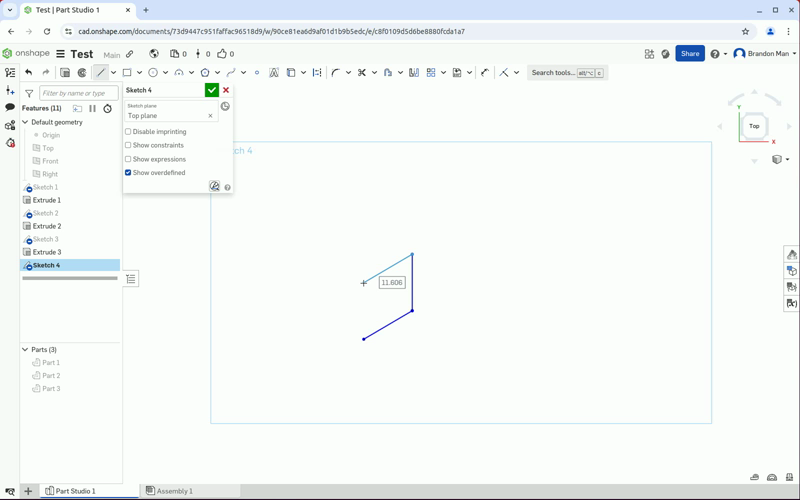
mouse_move(393, 282)
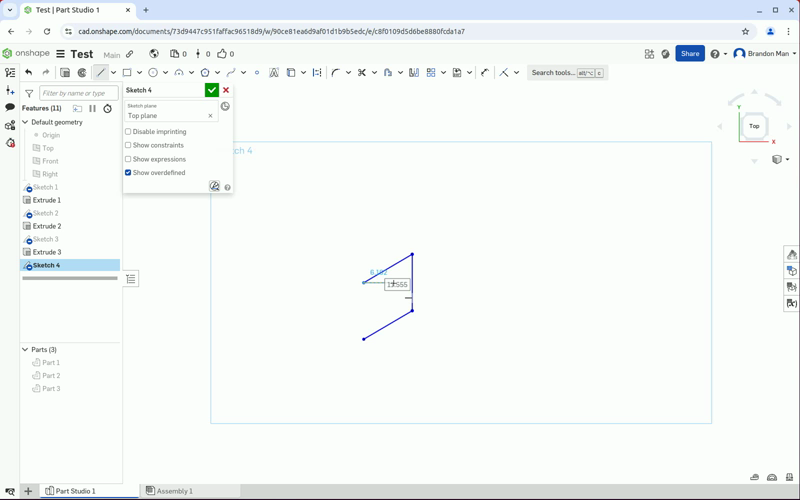
key_down(shift)
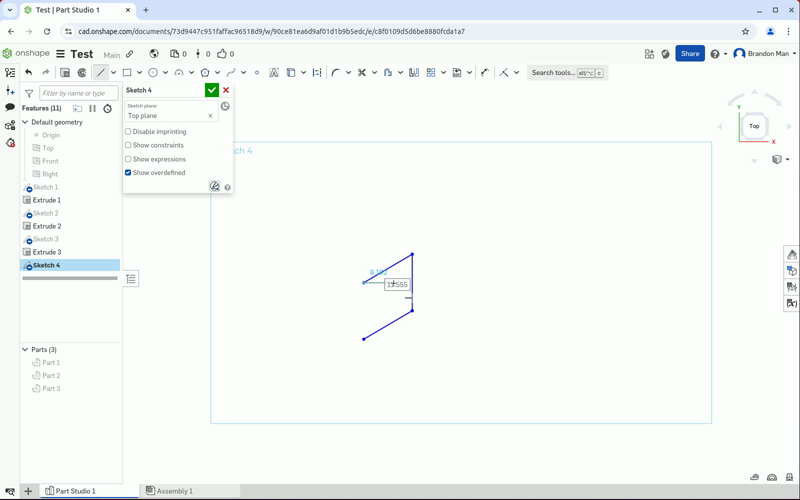
mouse_move(363, 339)
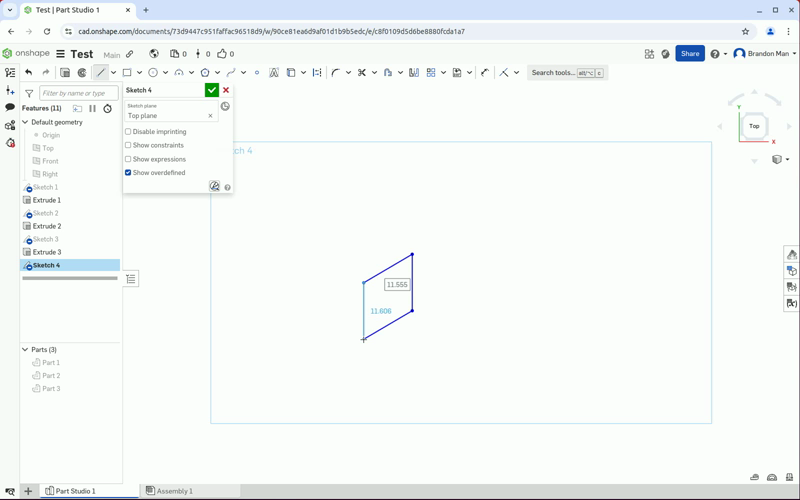
key_up(shift)
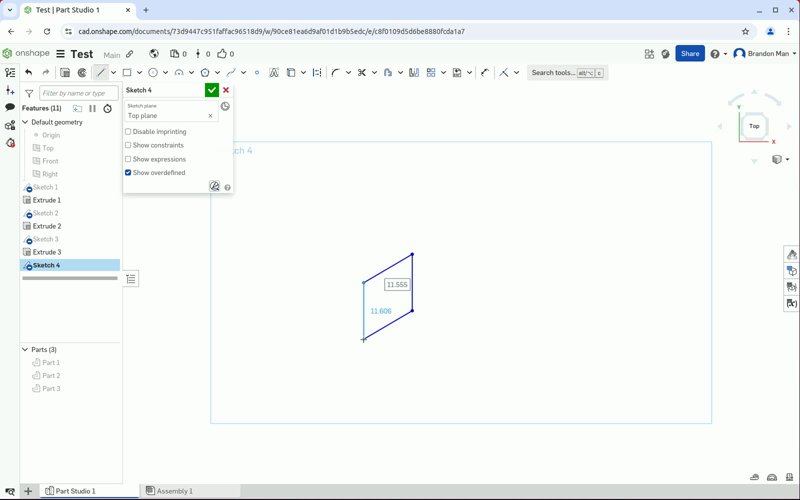
click(363, 339)
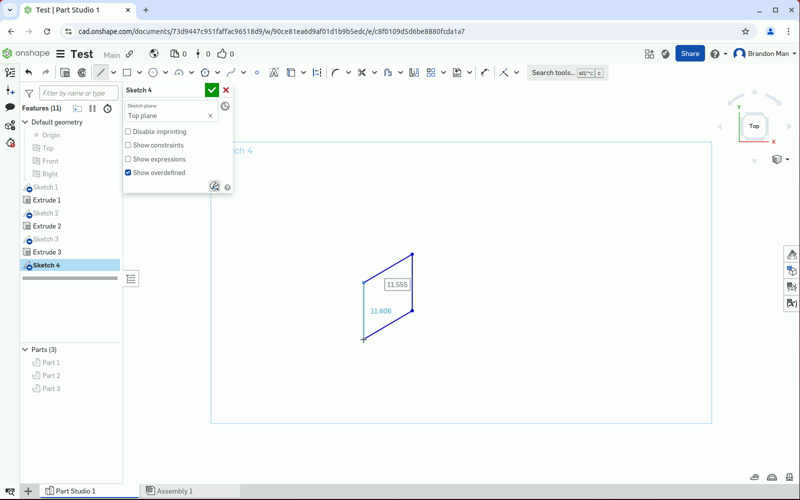
key(esc)
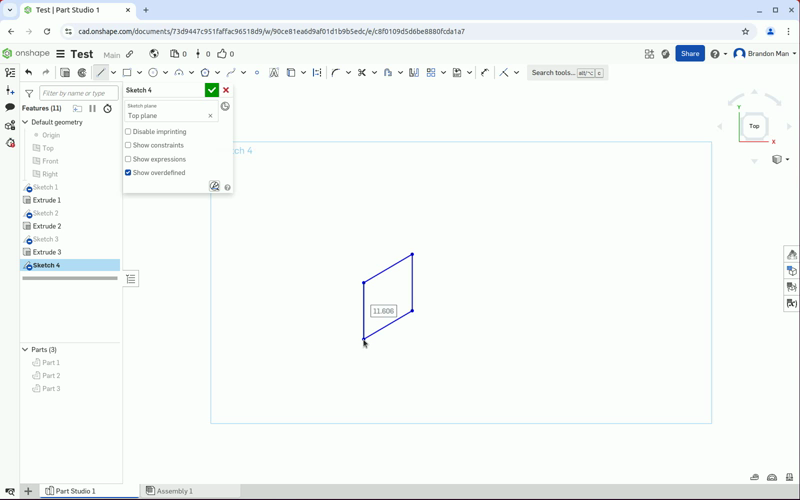
mouse_move(397, 283)
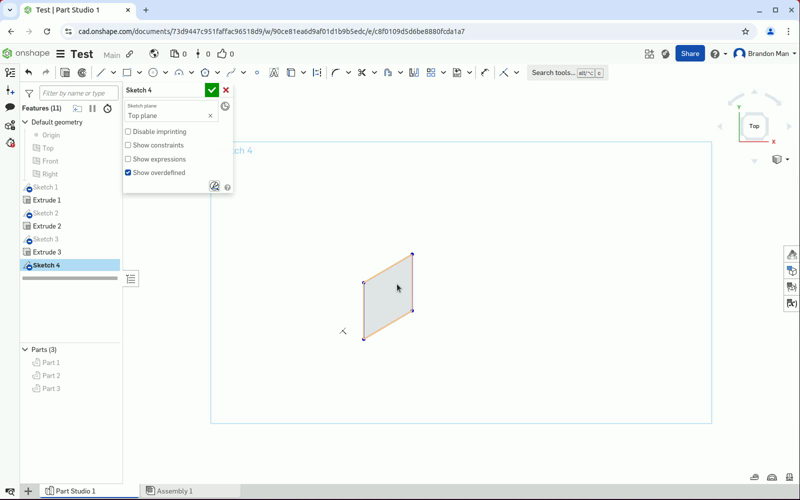
click(397, 283)
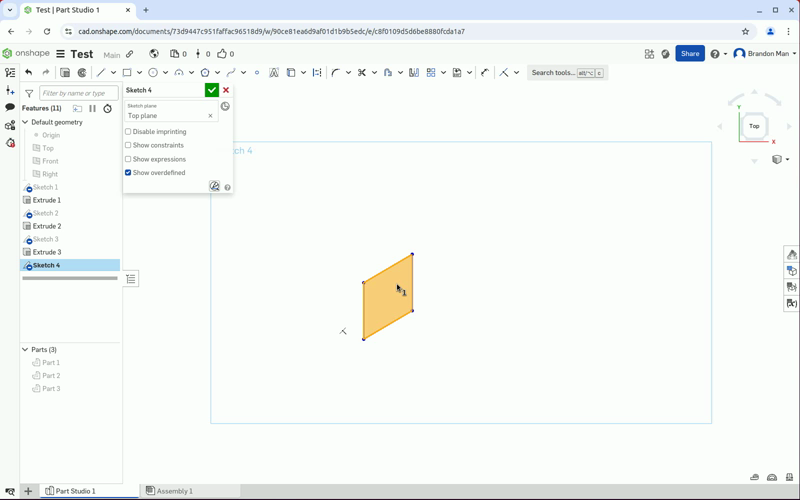
mouse_move(73, 352)
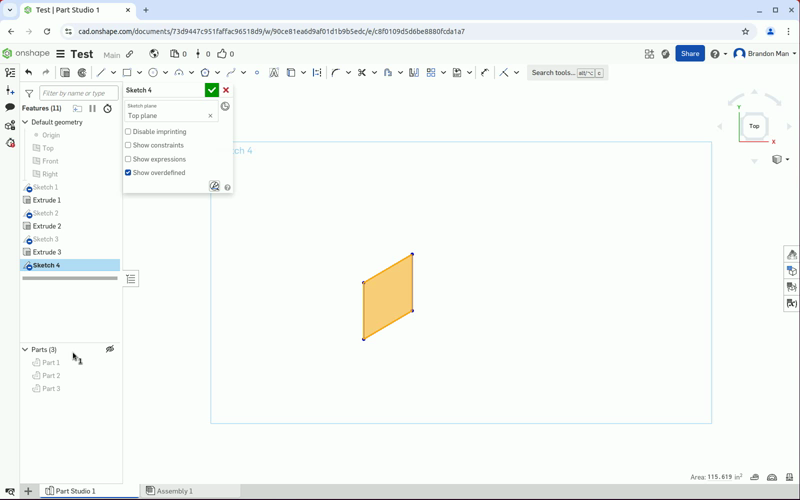
key(shift+y)
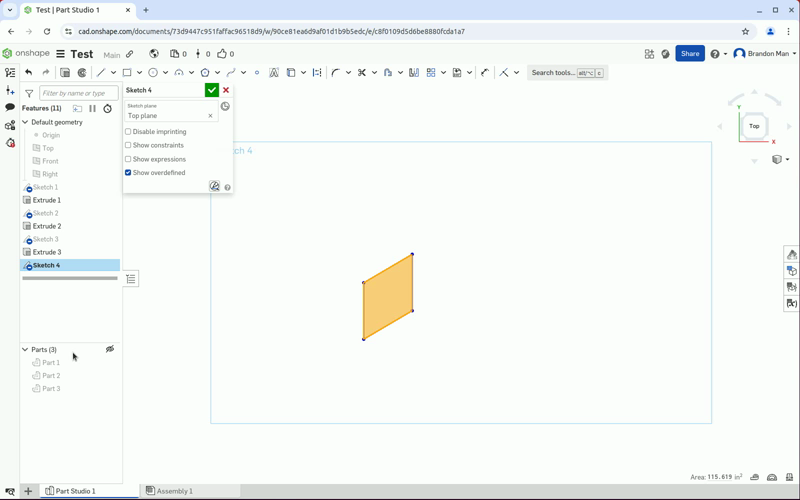
key(shift+e)
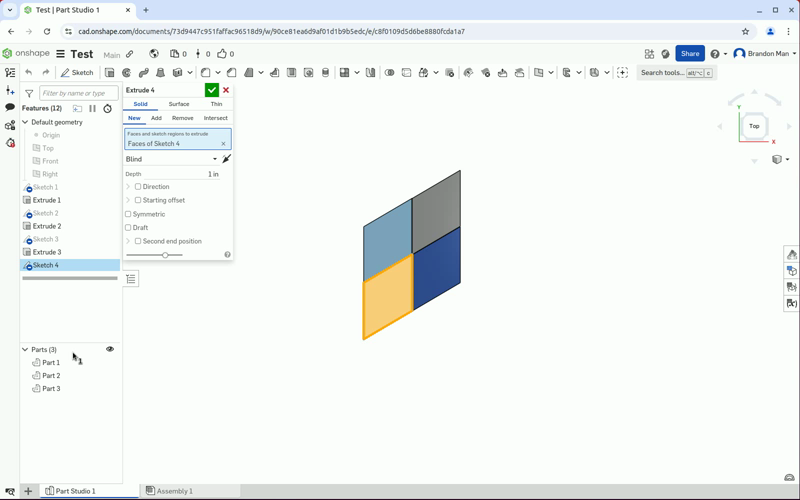
mouse_move(143, 106)
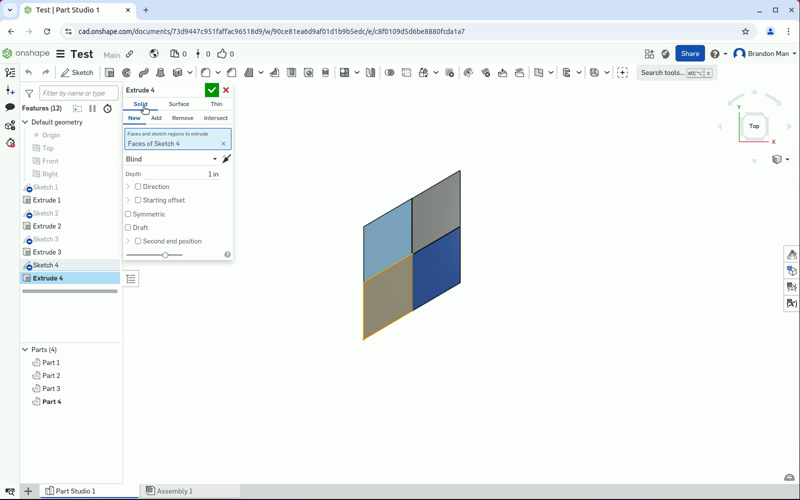
click(143, 106)
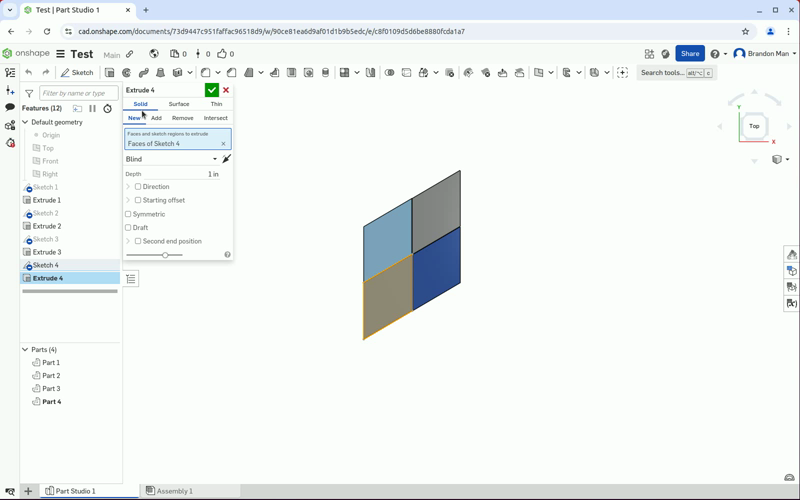
mouse_move(137, 120)
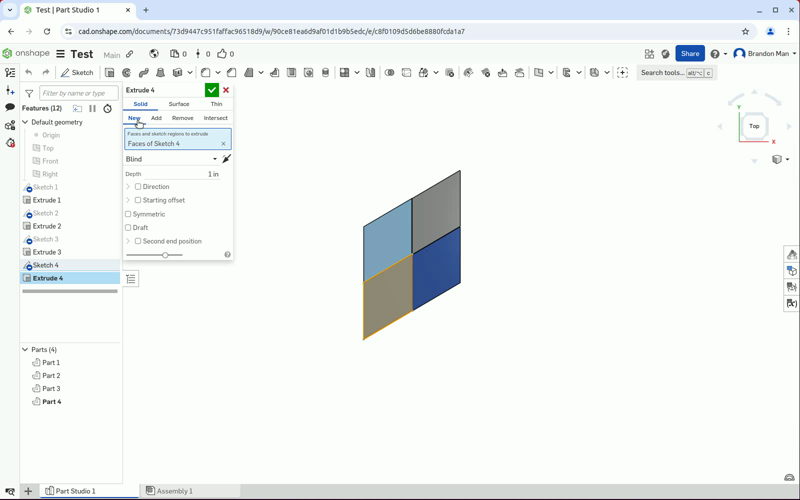
click(137, 120)
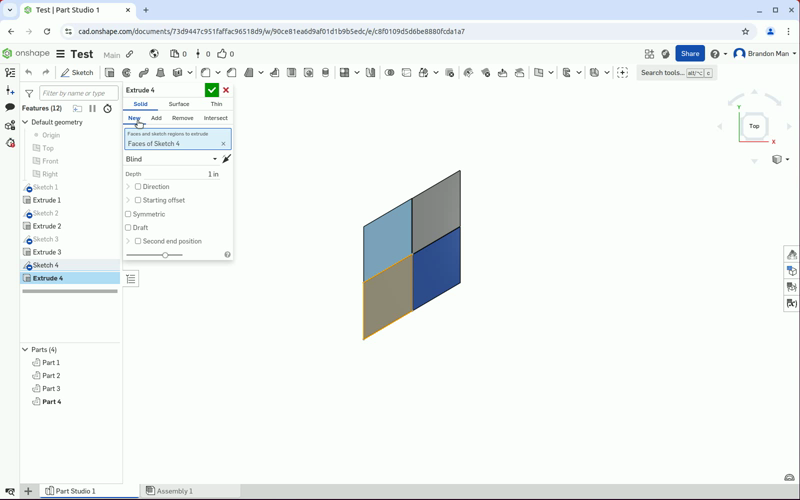
key(tab, 4)
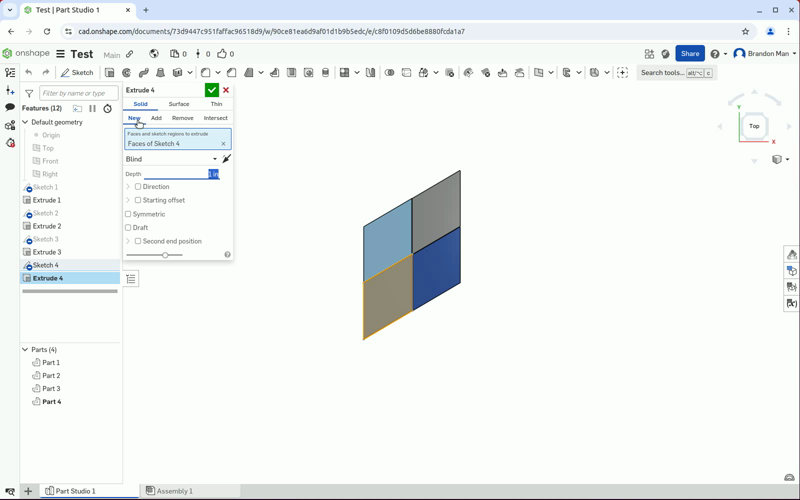
text(0.481)
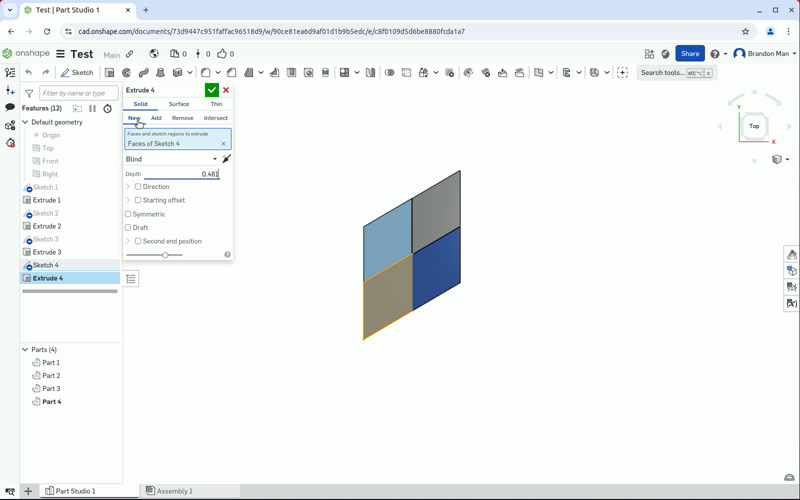
key(enter)
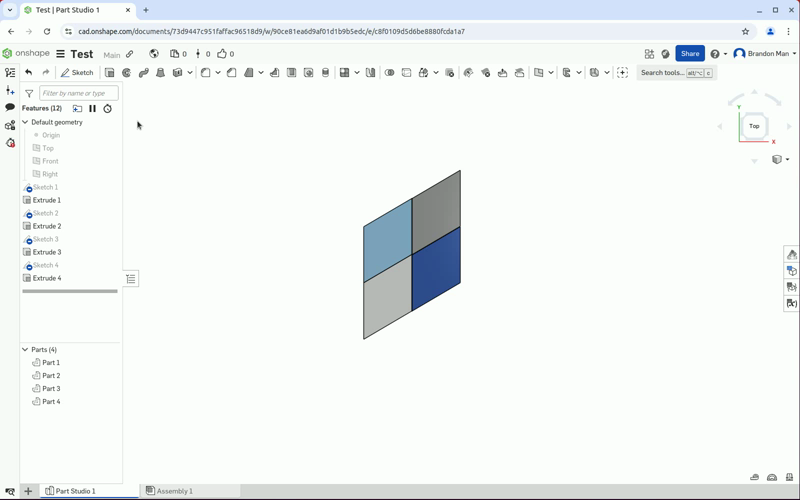
key(shift+h)
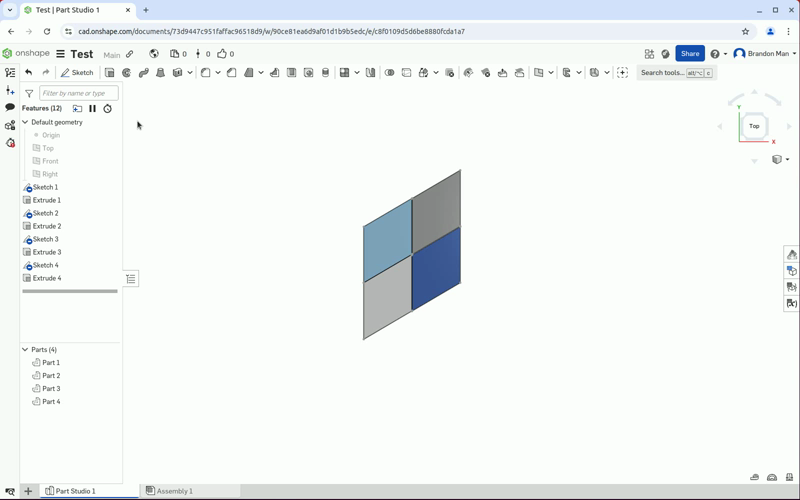
key(shift+h)
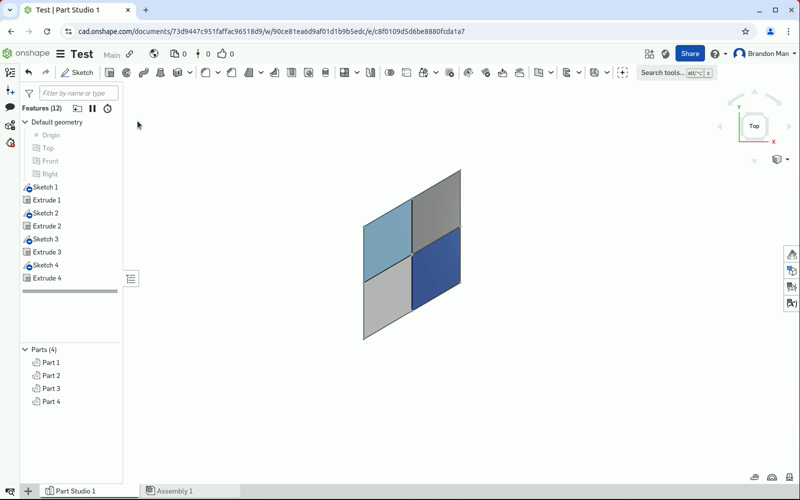
key(shift+7)
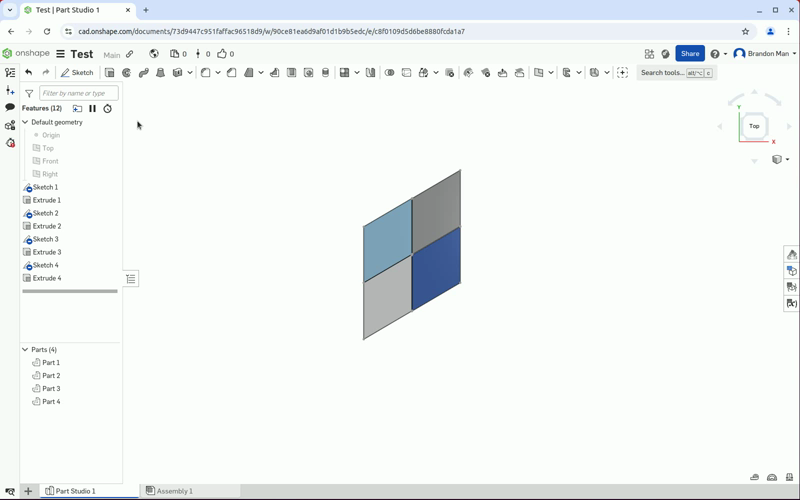
key(up, 3)
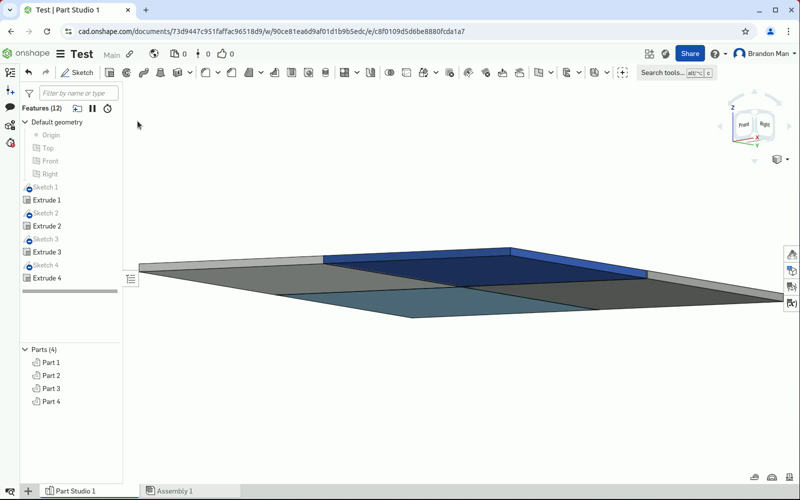
key(left, 3)
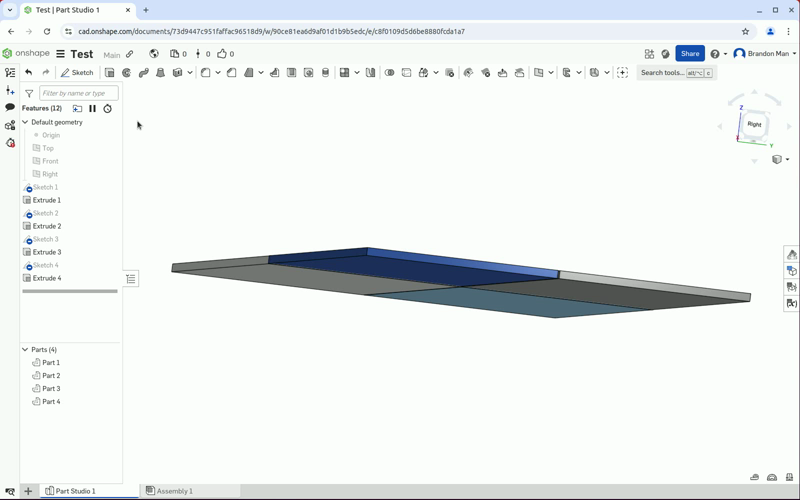
key(right, 3)
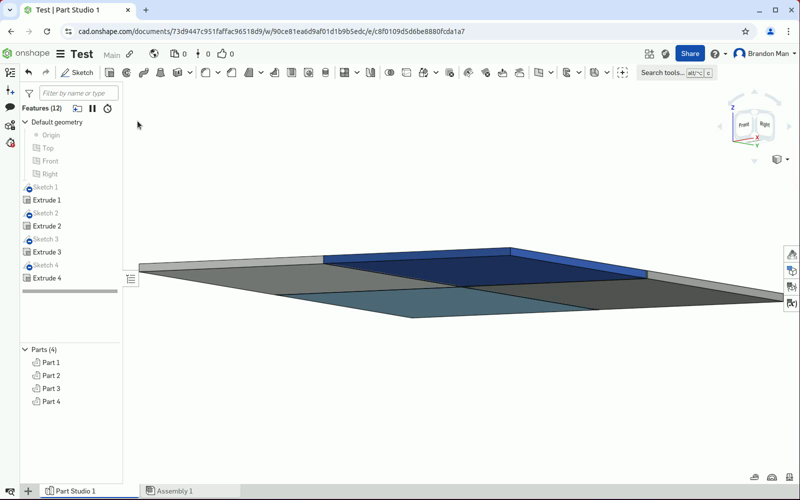
key(down, 3)
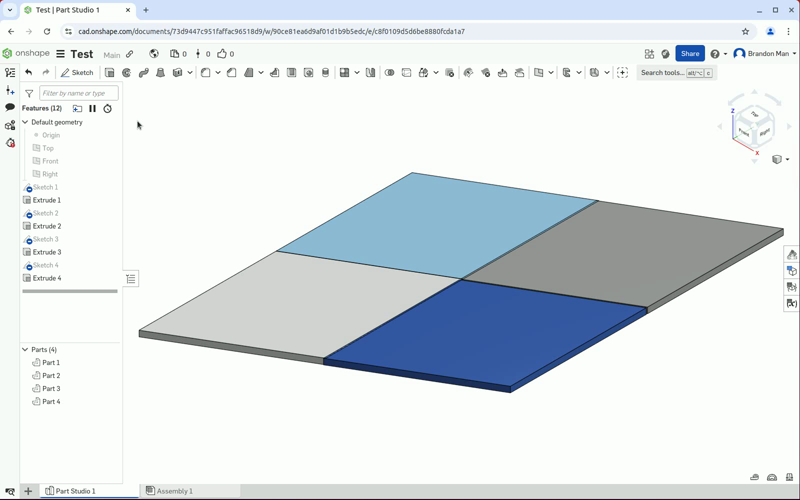
mouse_move(73, 189)
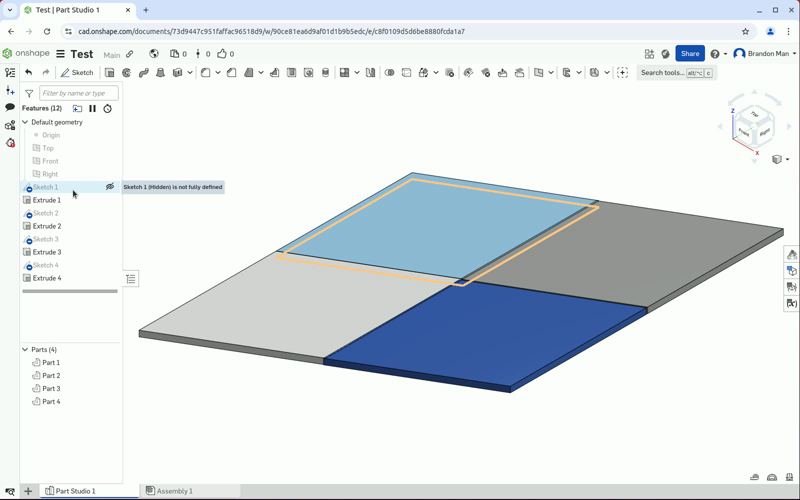
click(73, 189)